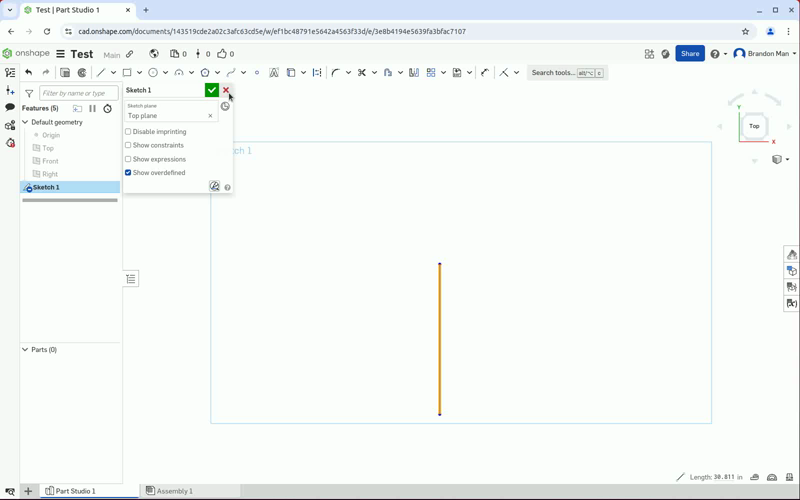
key(shift+h)
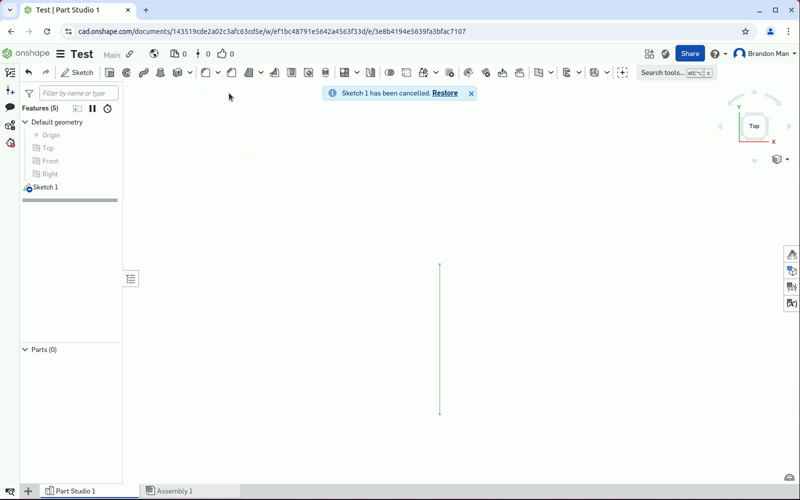
key(shift+s)
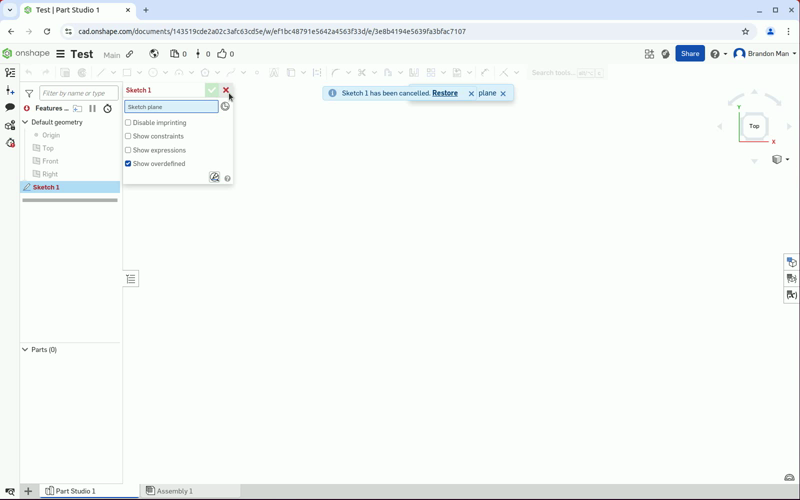
mouse_move(73, 150)
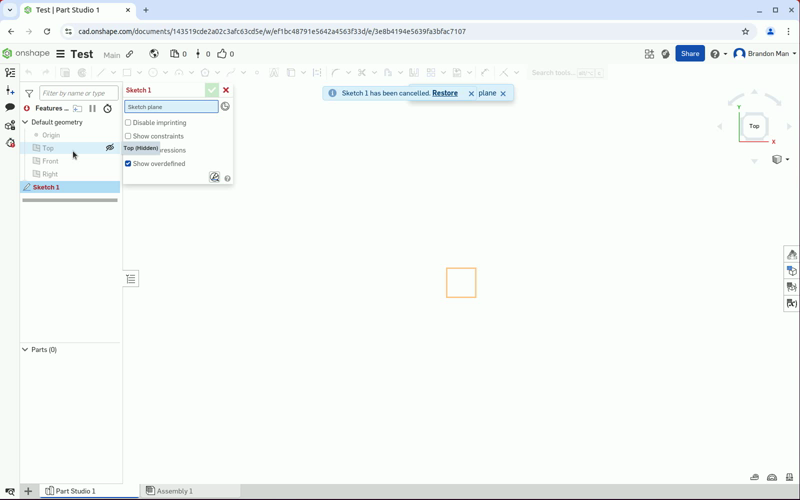
click(73, 150)
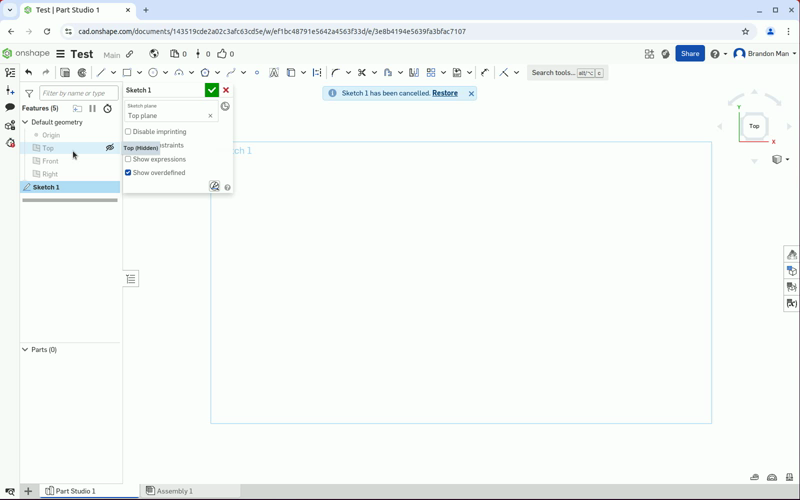
mouse_move(73, 352)
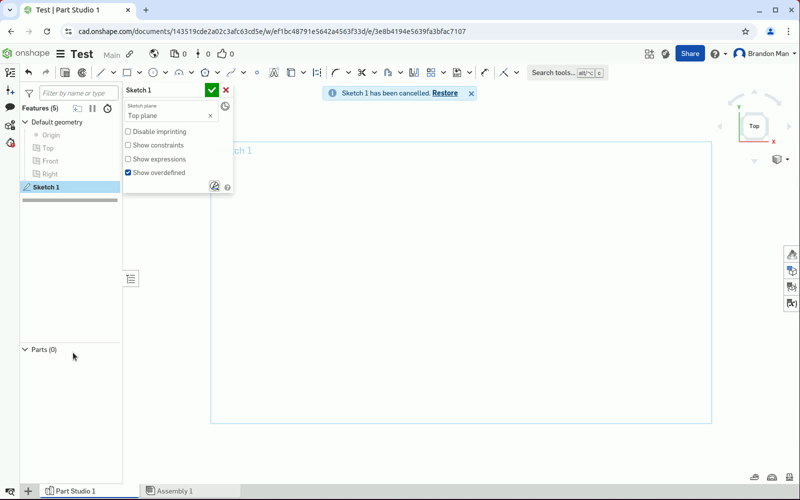
key(y)
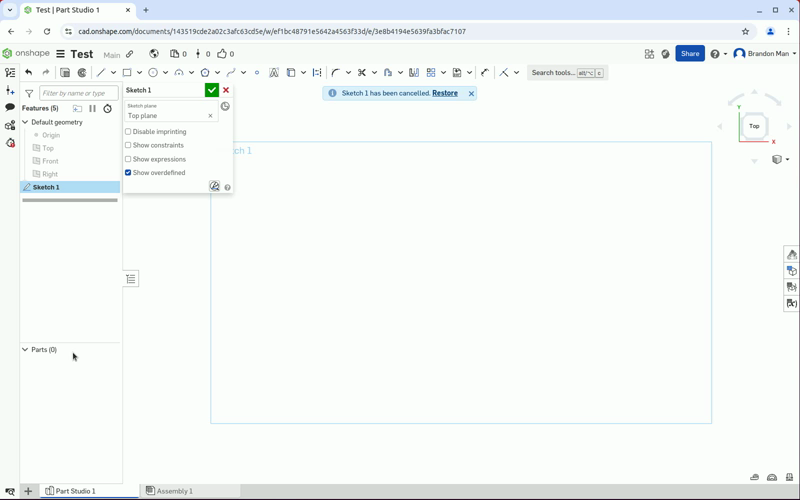
key(l)
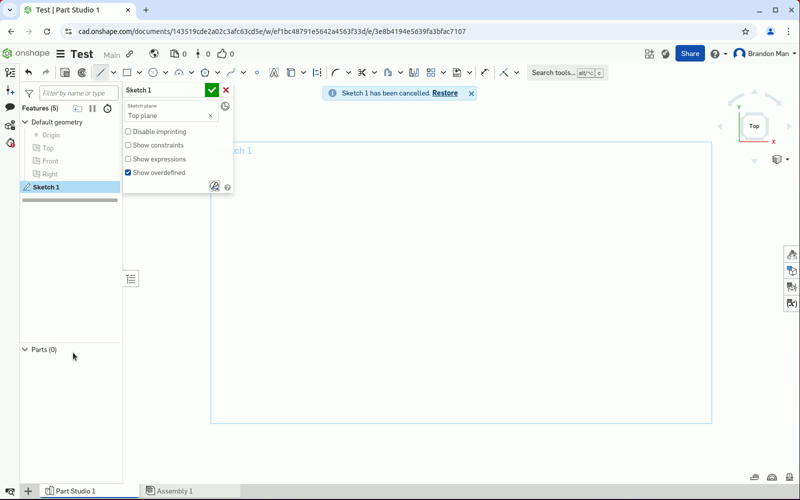
key_down(shift)
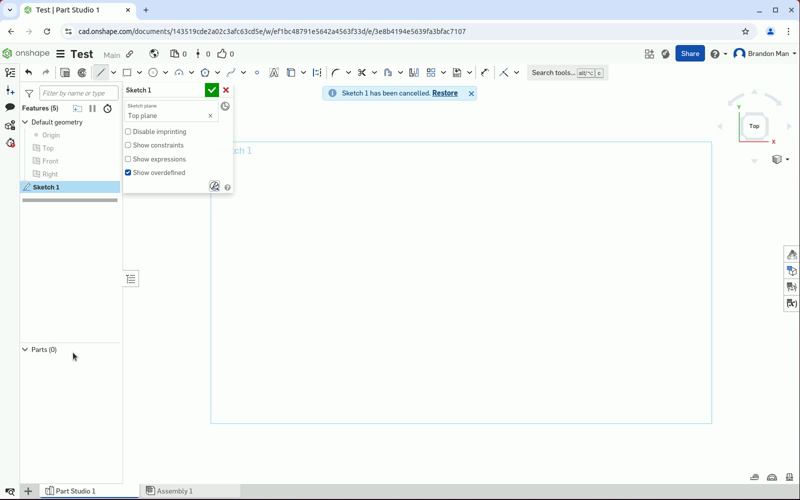
mouse_move(460, 282)
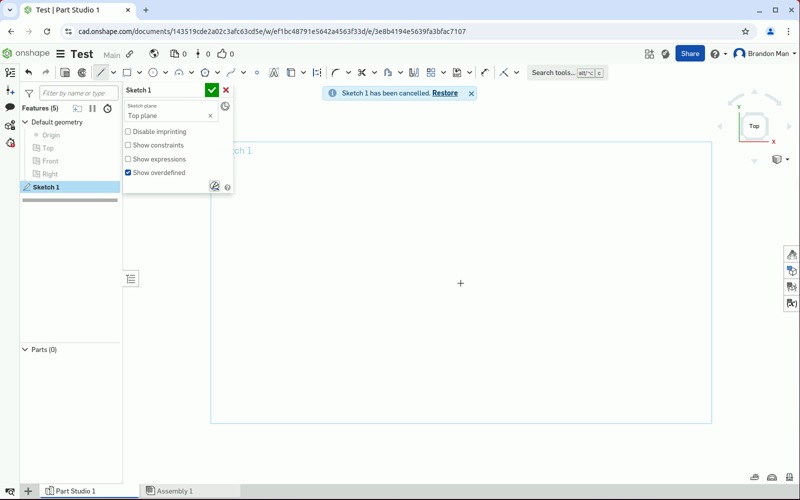
click(460, 282)
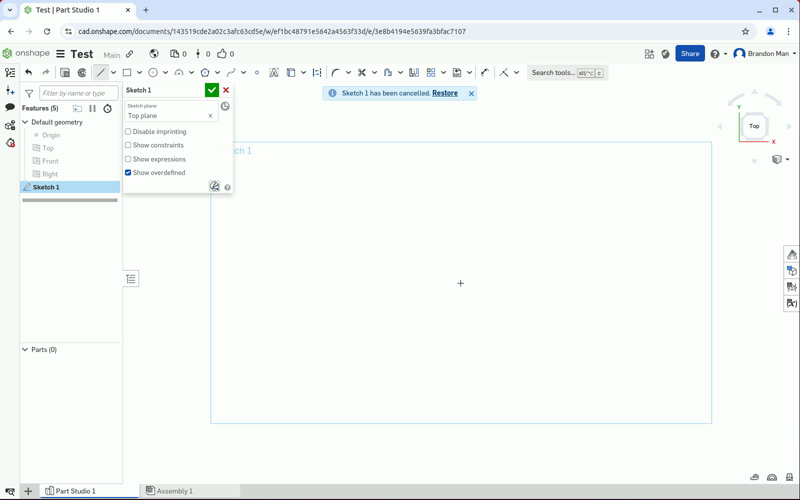
key_up(shift)
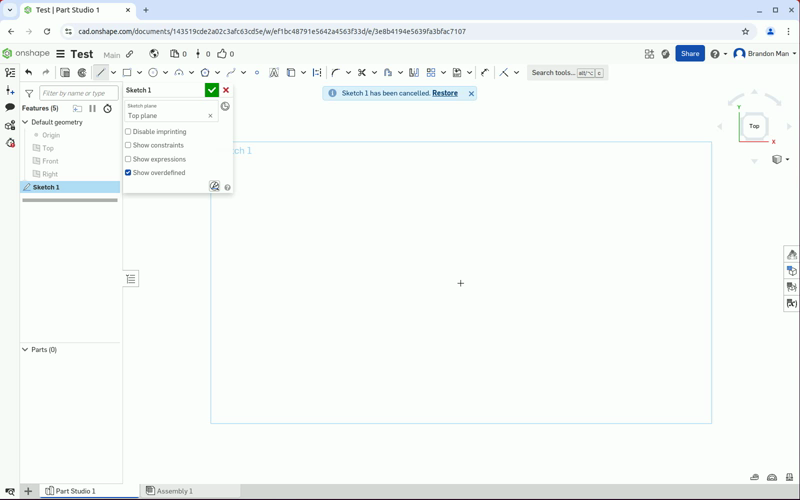
key_down(shift)
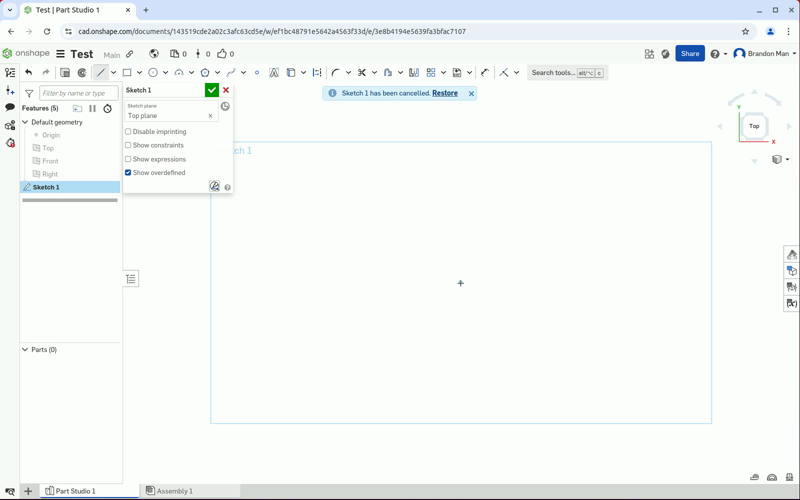
mouse_move(572, 282)
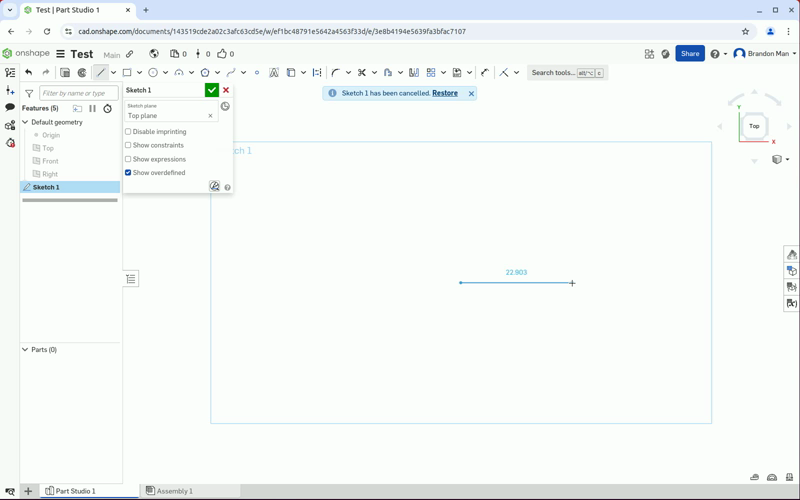
click(572, 282)
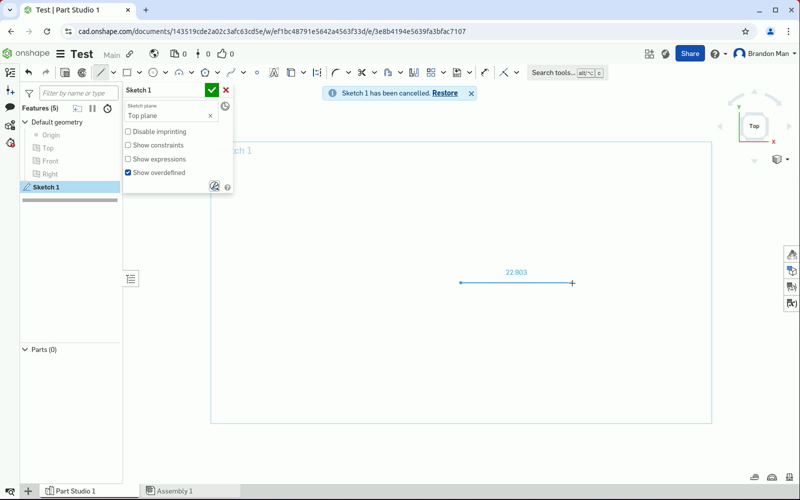
key_up(shift)
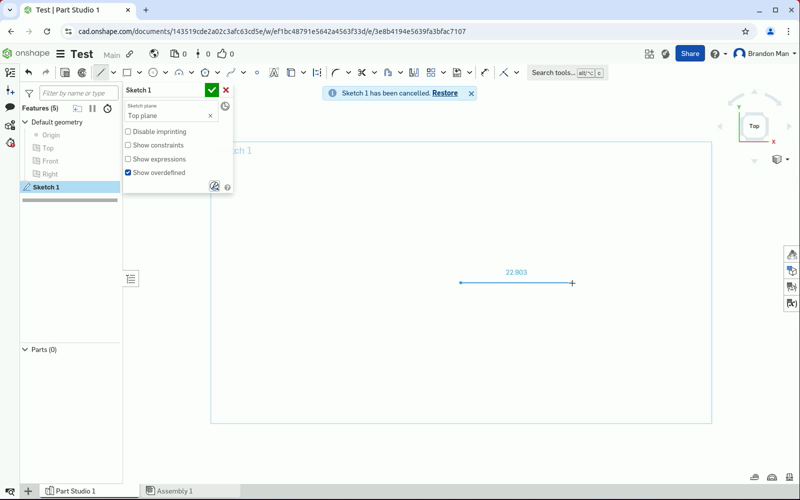
key_down(shift)
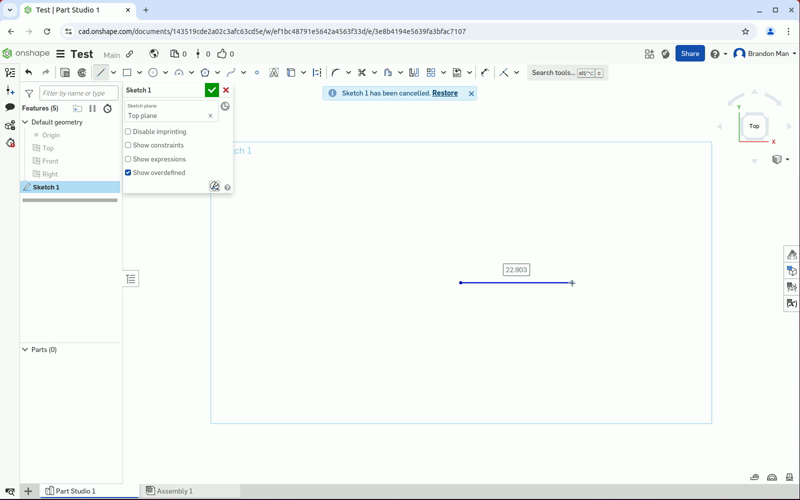
mouse_move(589, 282)
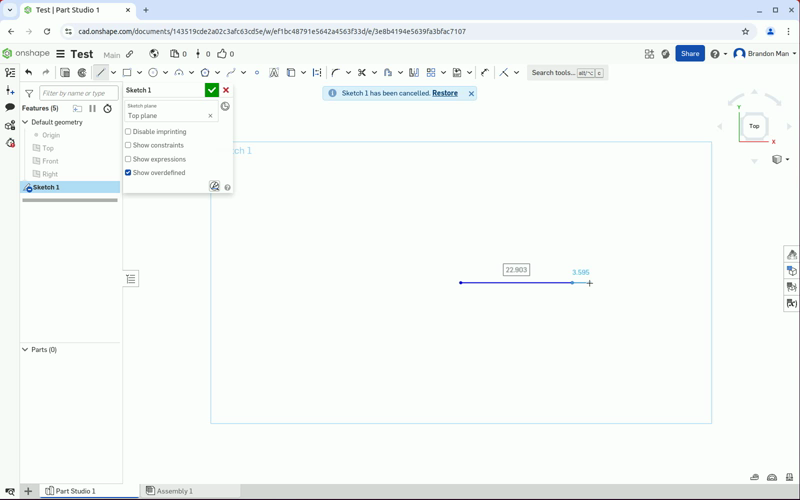
mouse_move(572, 239)
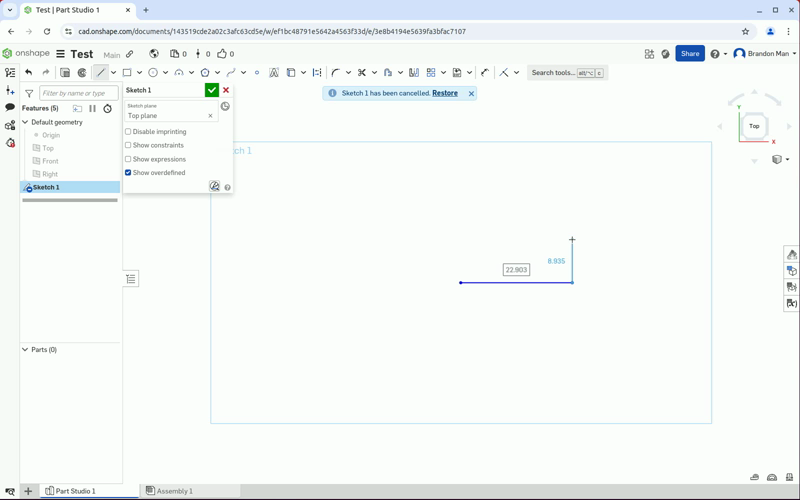
click(572, 239)
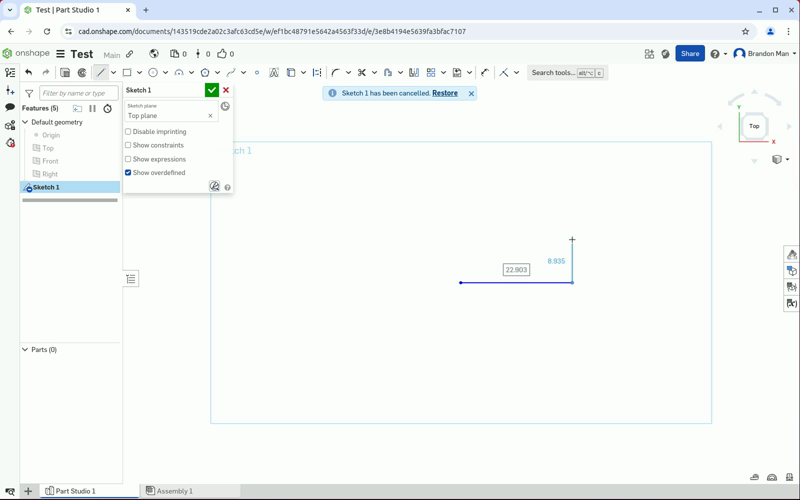
key_up(shift)
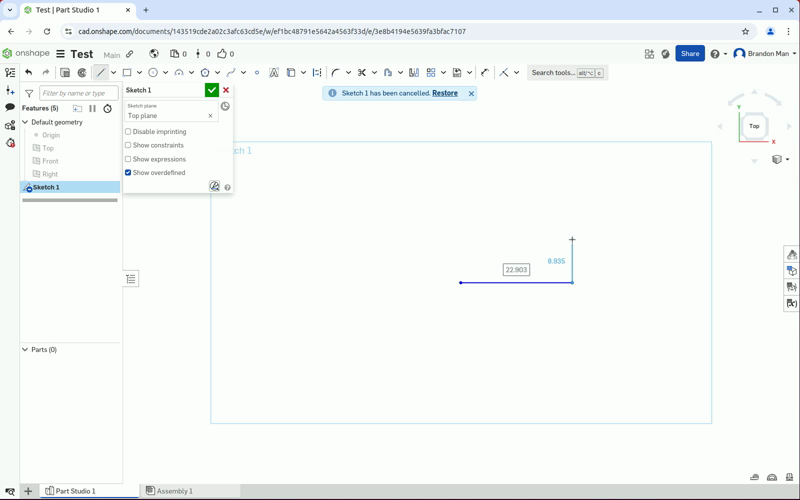
key_down(shift)
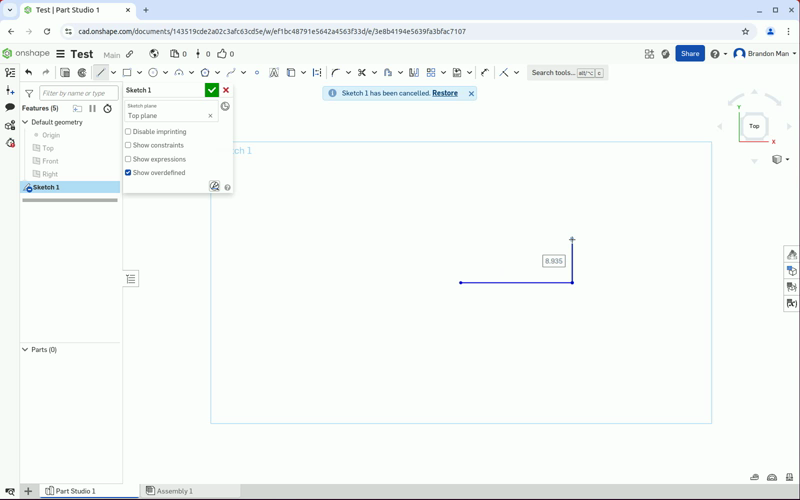
mouse_move(460, 239)
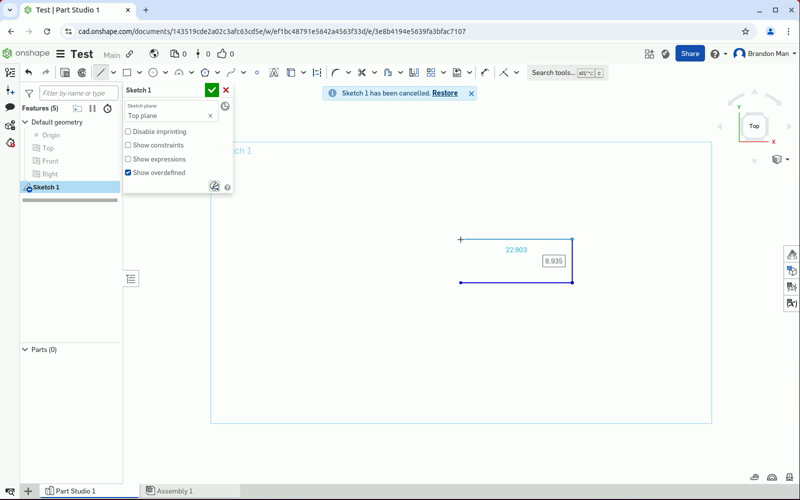
click(460, 239)
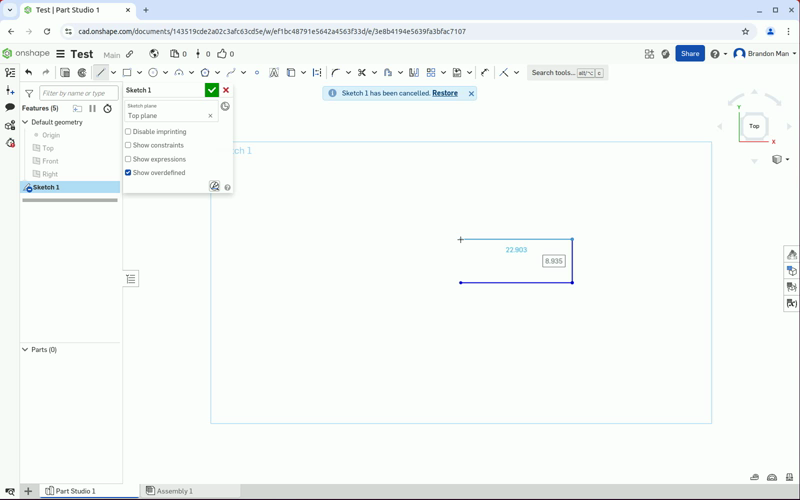
key_up(shift)
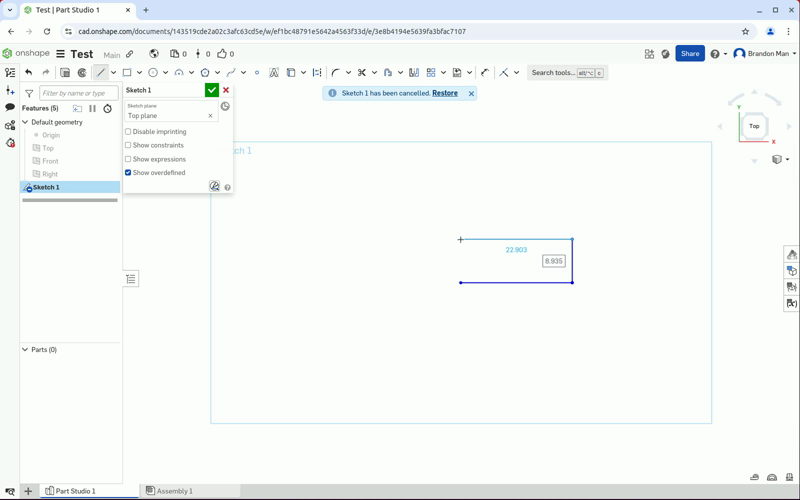
mouse_move(490, 239)
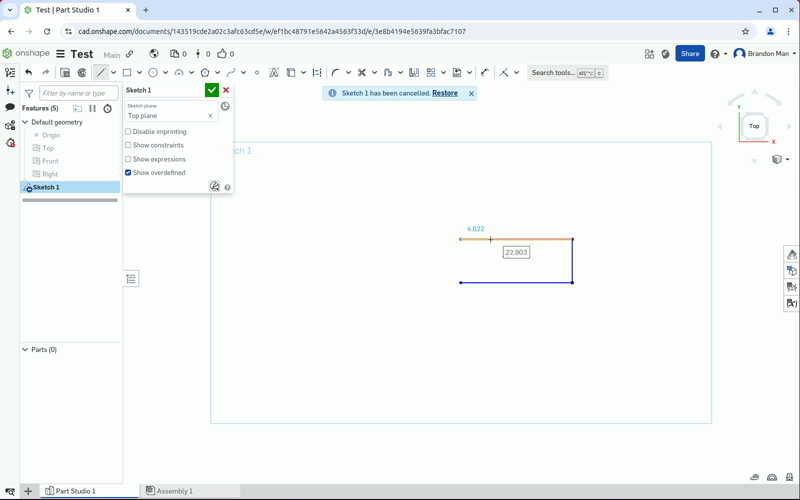
key_down(shift)
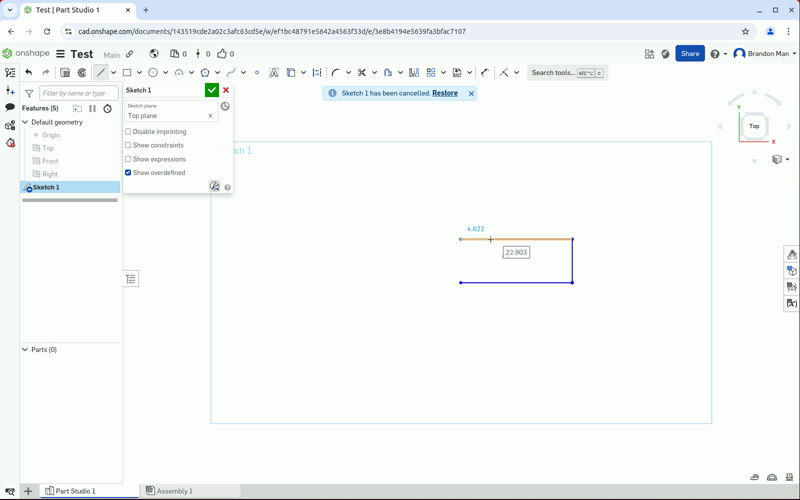
mouse_move(460, 282)
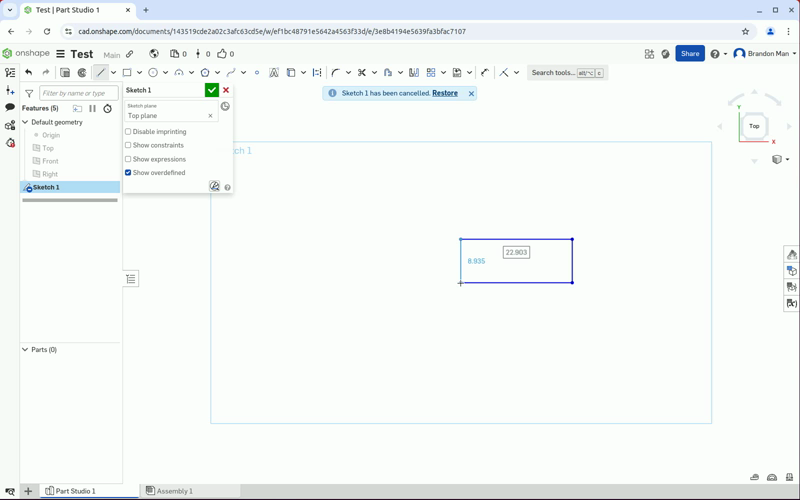
key_up(shift)
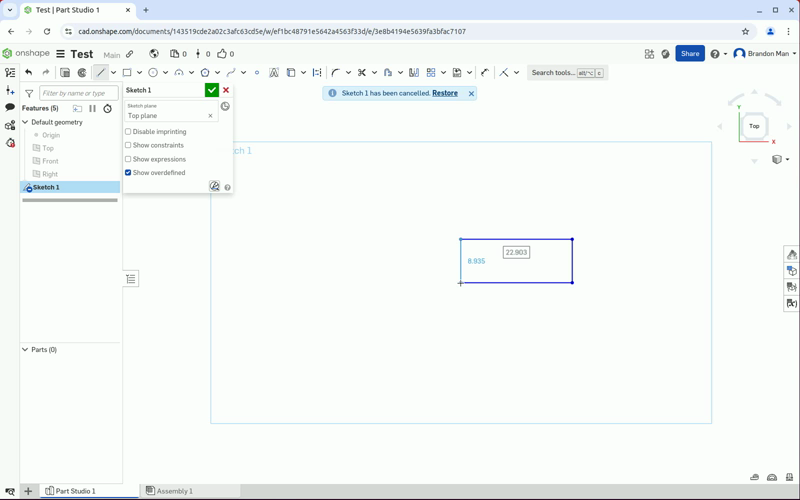
click(460, 282)
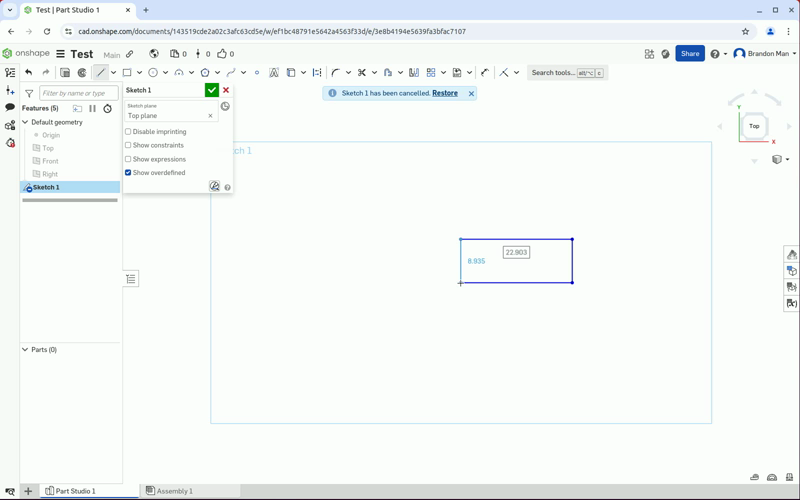
key(esc)
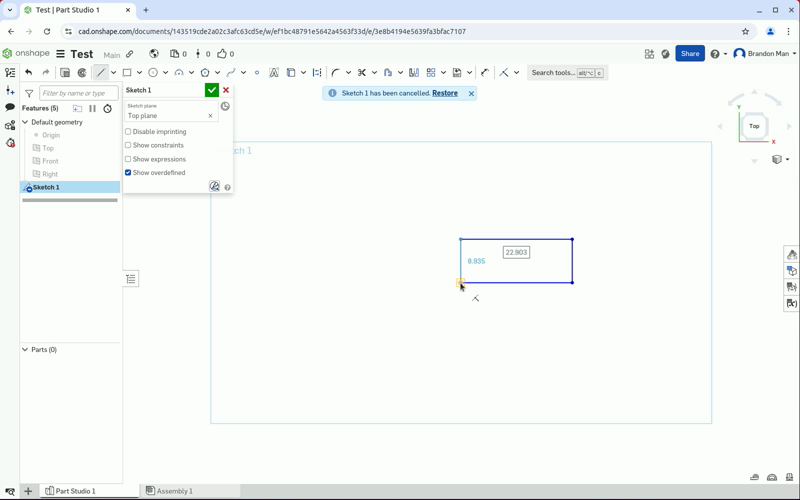
mouse_move(543, 268)
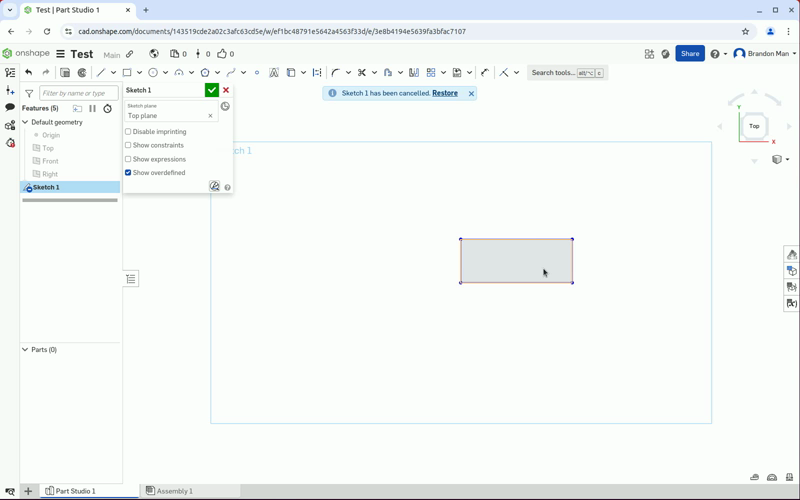
click(543, 268)
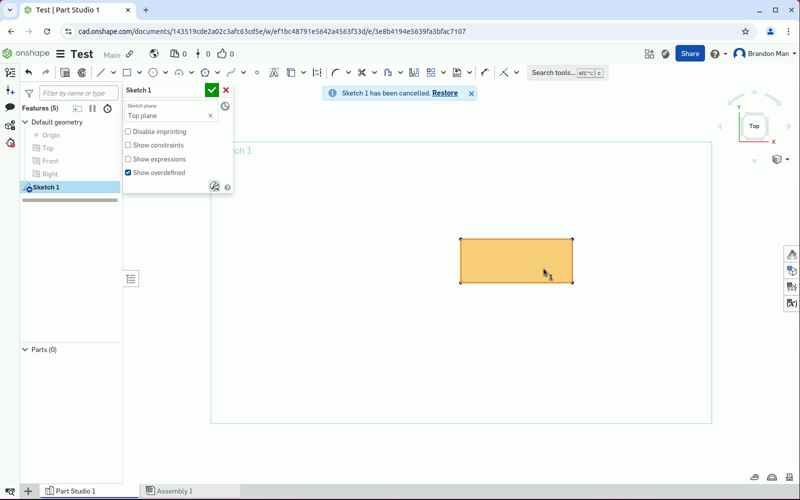
mouse_move(73, 352)
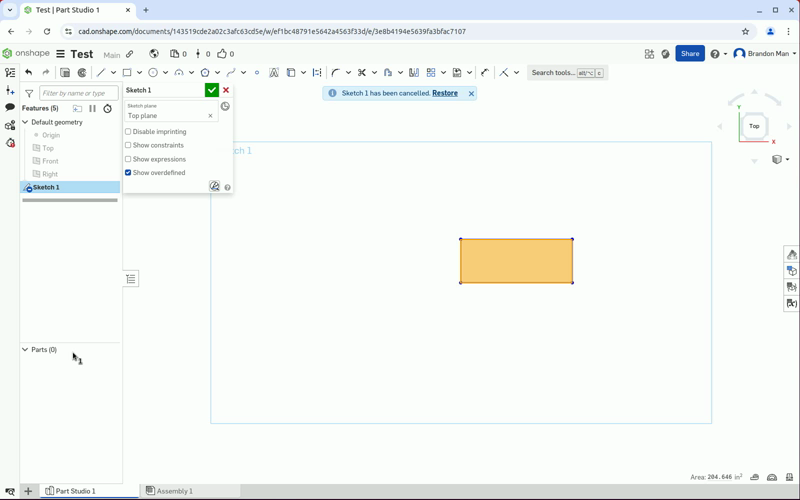
key(shift+y)
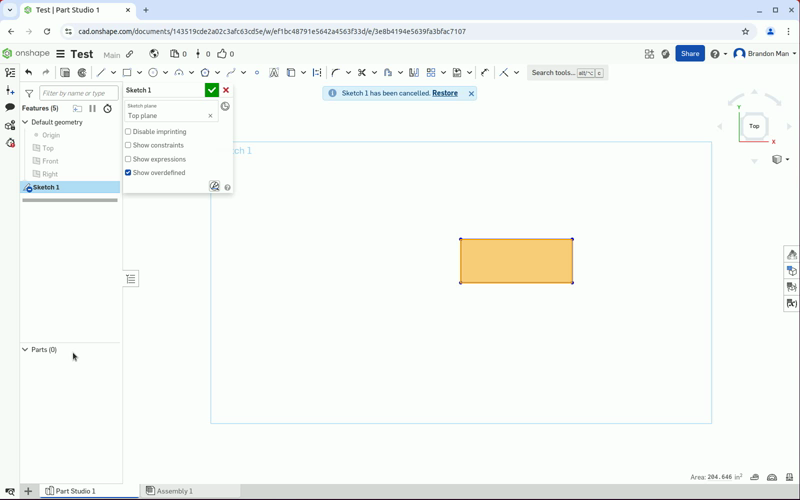
key(shift+e)
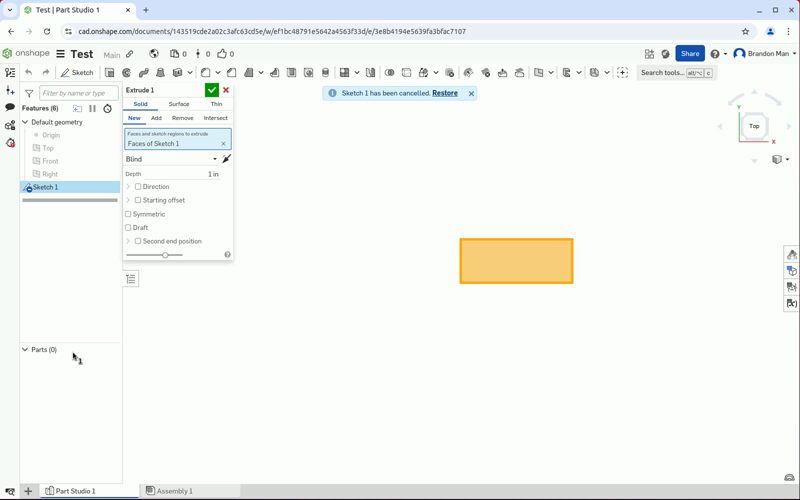
mouse_move(143, 106)
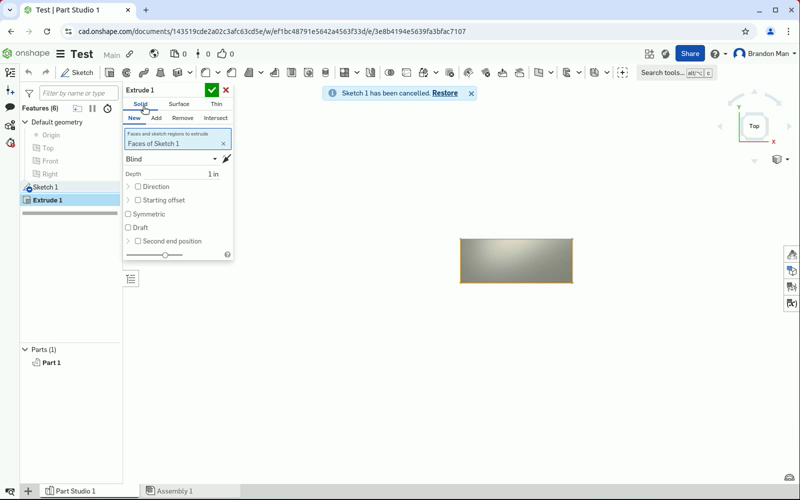
click(143, 106)
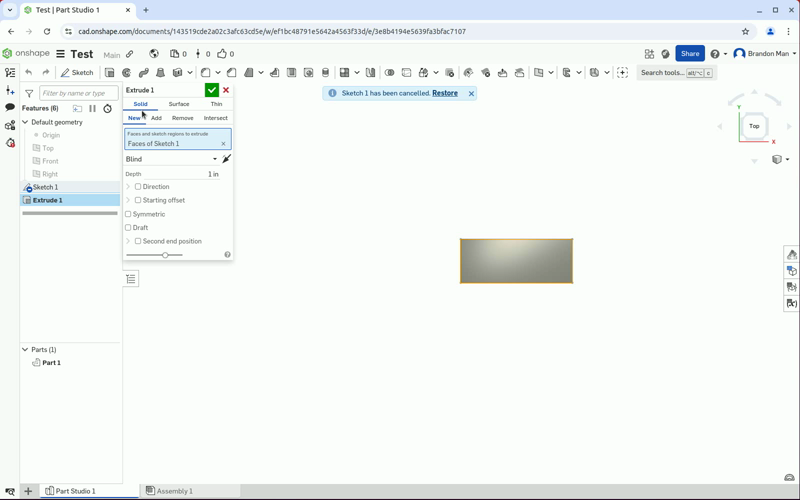
mouse_move(137, 120)
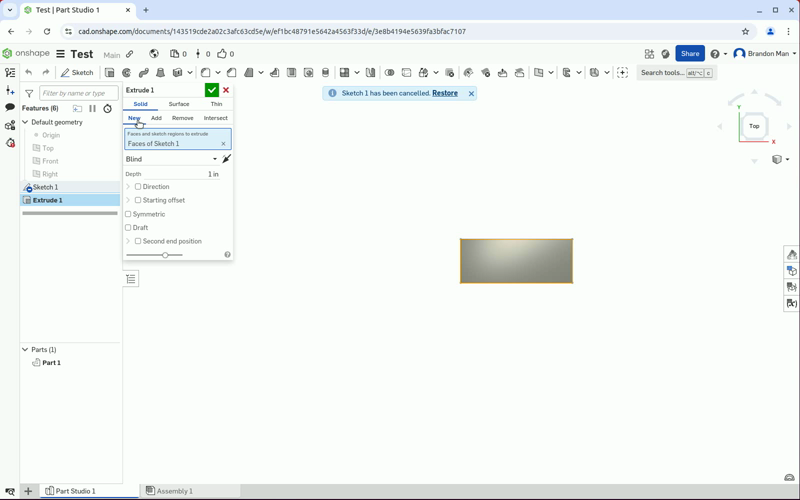
click(137, 120)
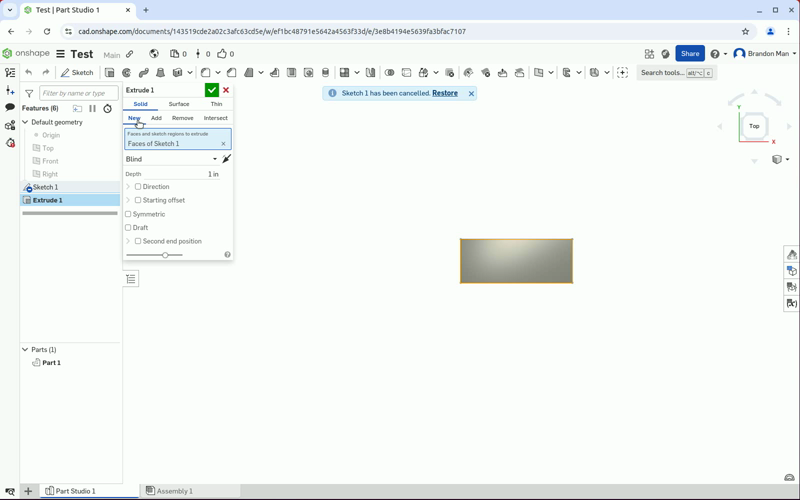
key(tab, 4)
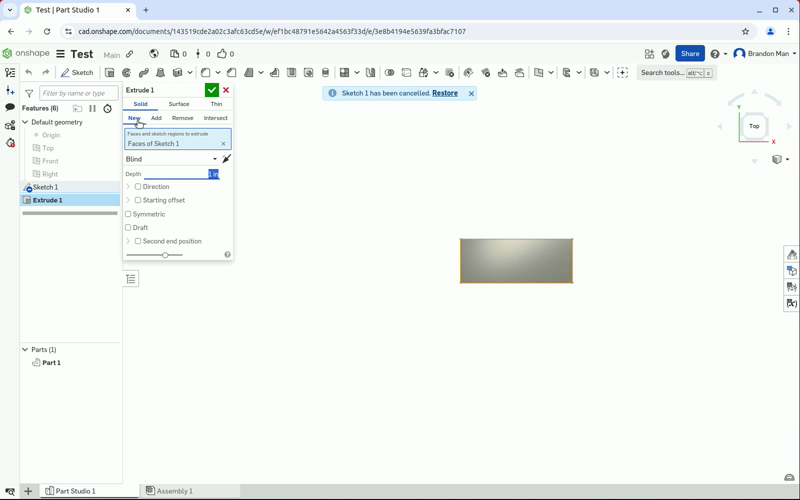
text(0.722)
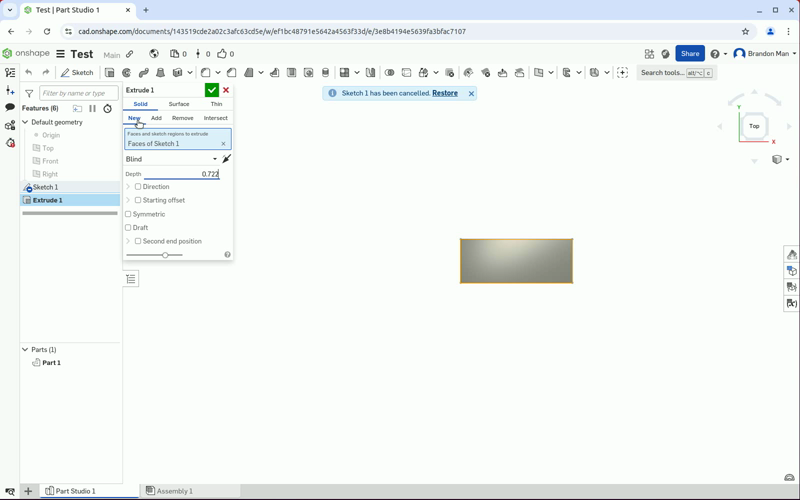
key(enter)
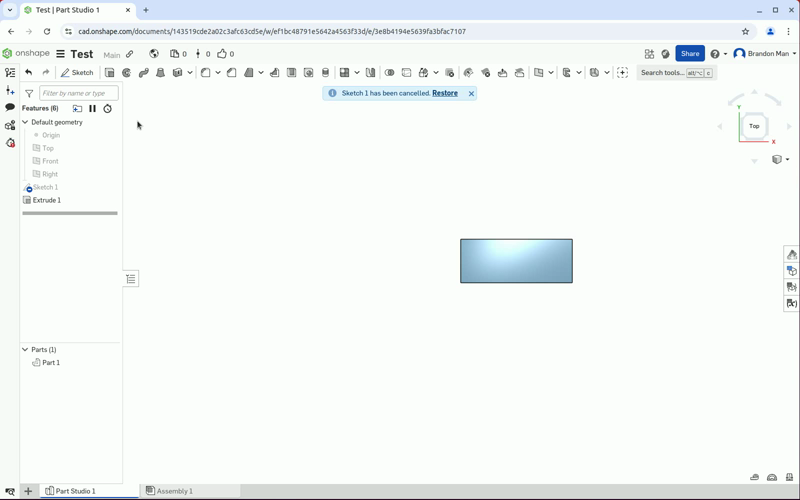
key(shift+h)
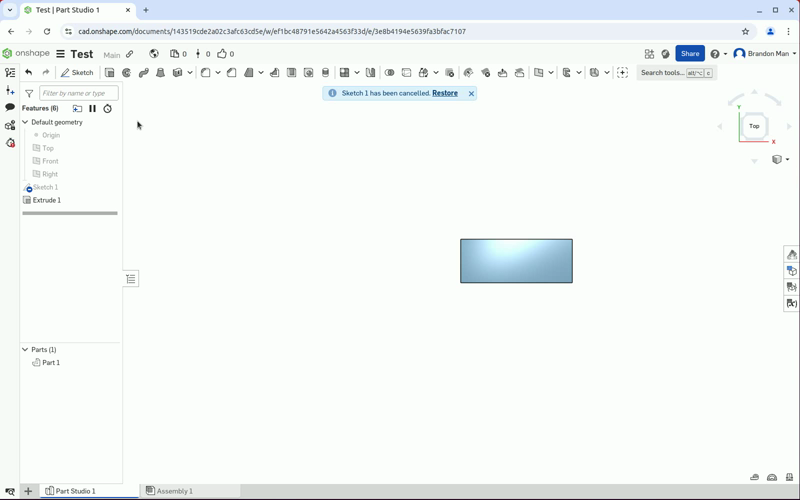
key(shift+h)
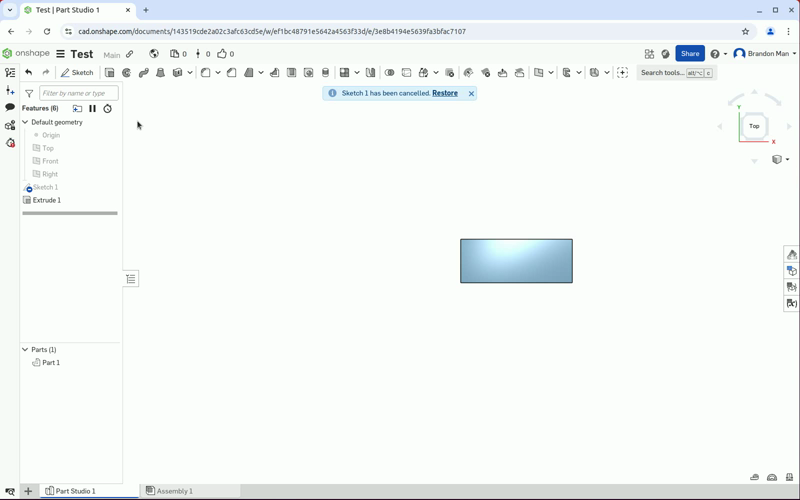
mouse_move(73, 189)
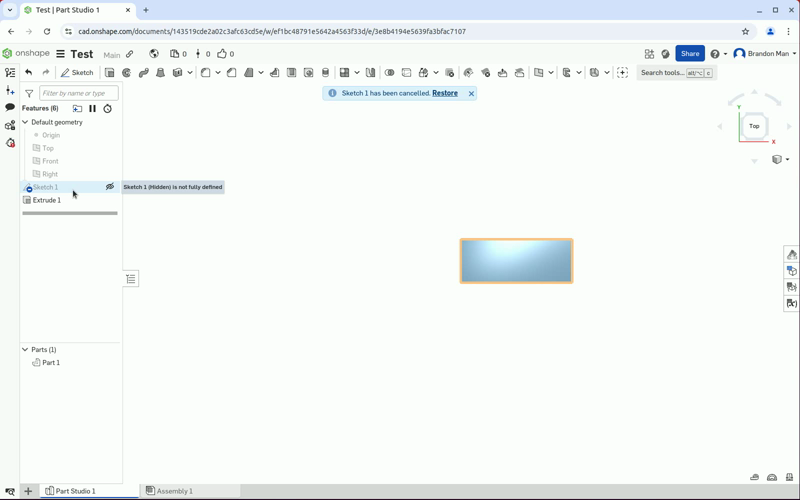
click(73, 189)
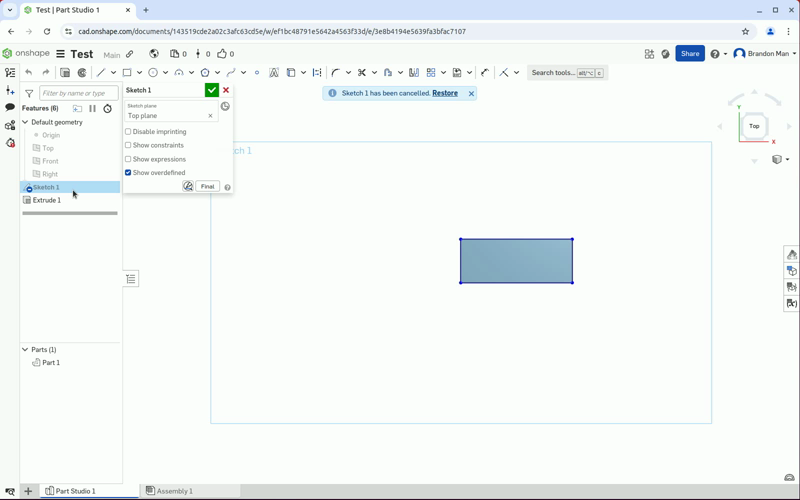
mouse_move(229, 92)
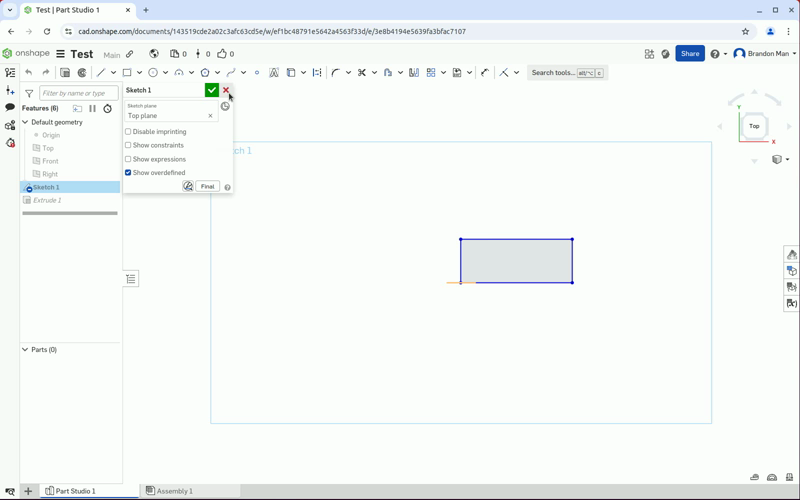
click(229, 92)
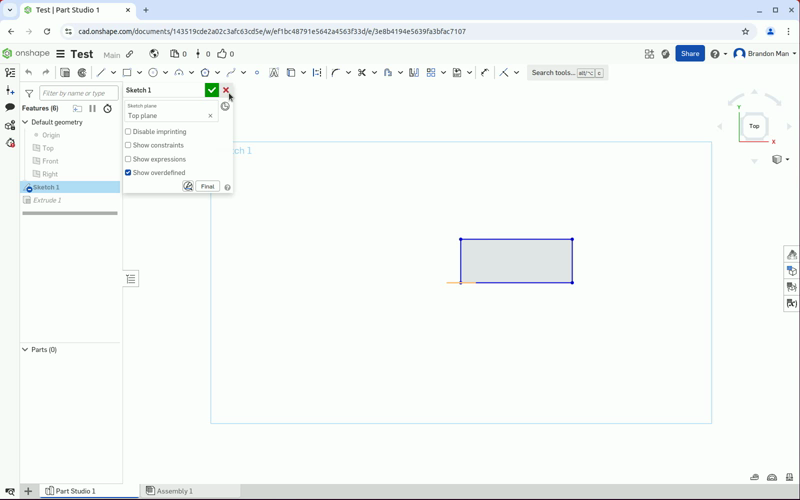
key(shift+s)
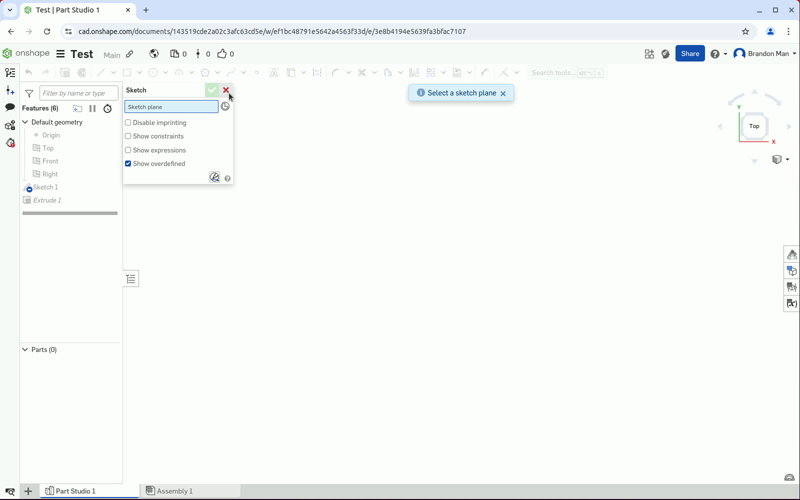
mouse_move(73, 150)
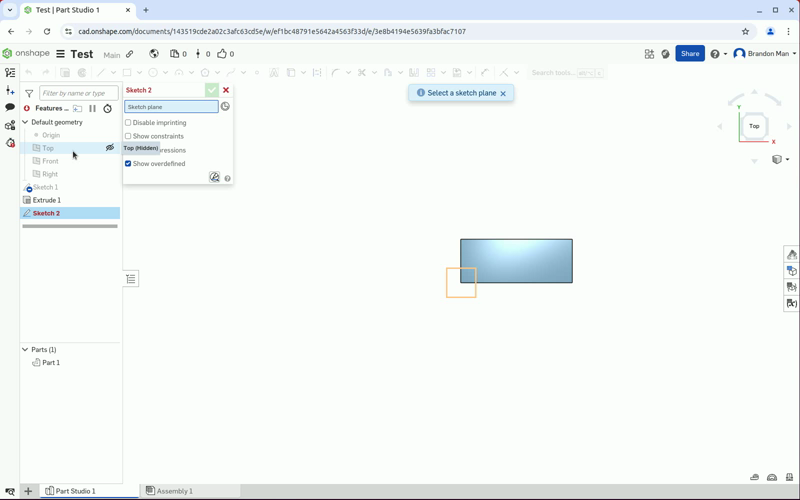
click(73, 150)
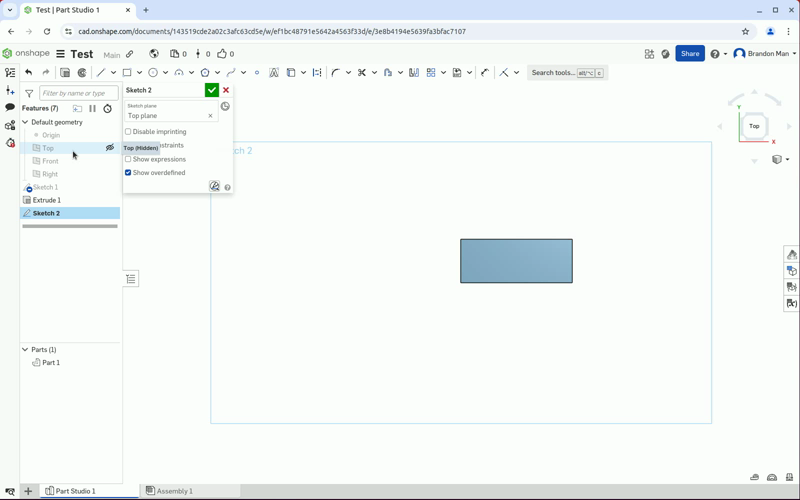
mouse_move(73, 352)
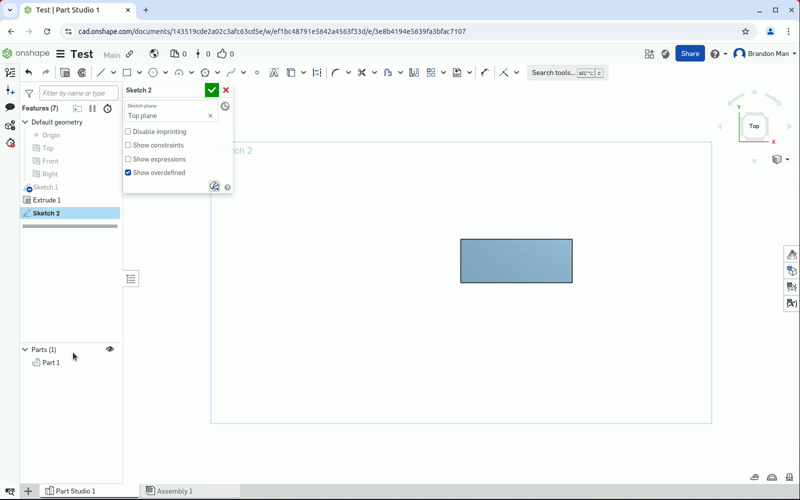
key(y)
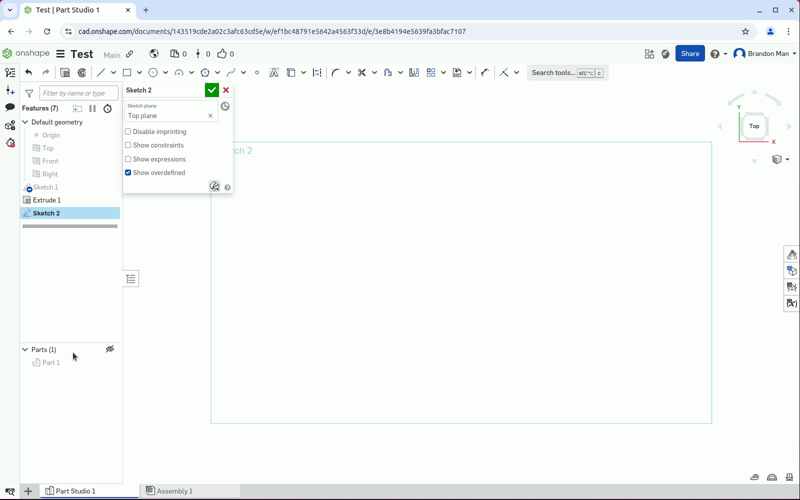
key(l)
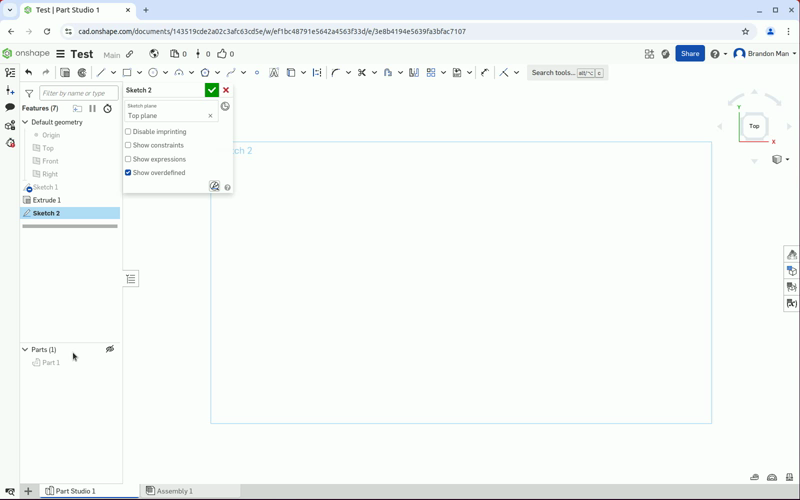
key_down(shift)
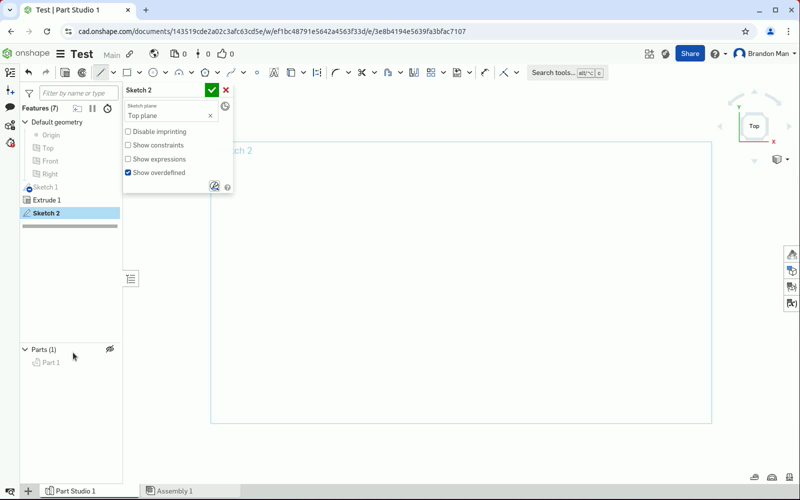
mouse_move(460, 282)
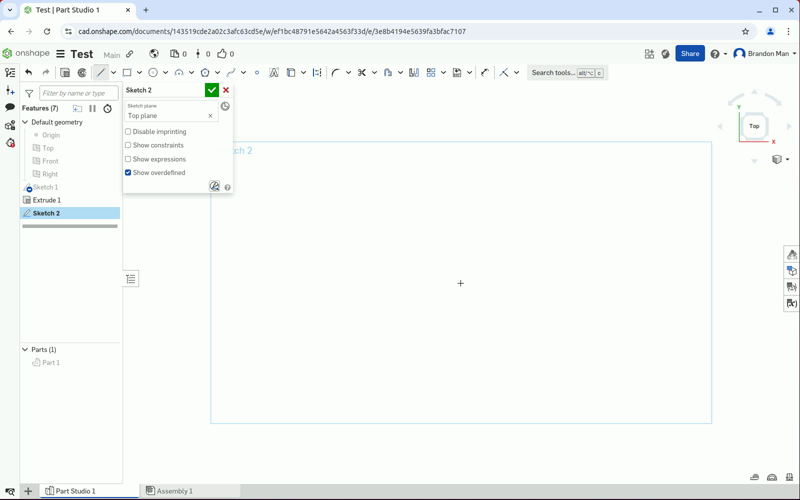
click(460, 282)
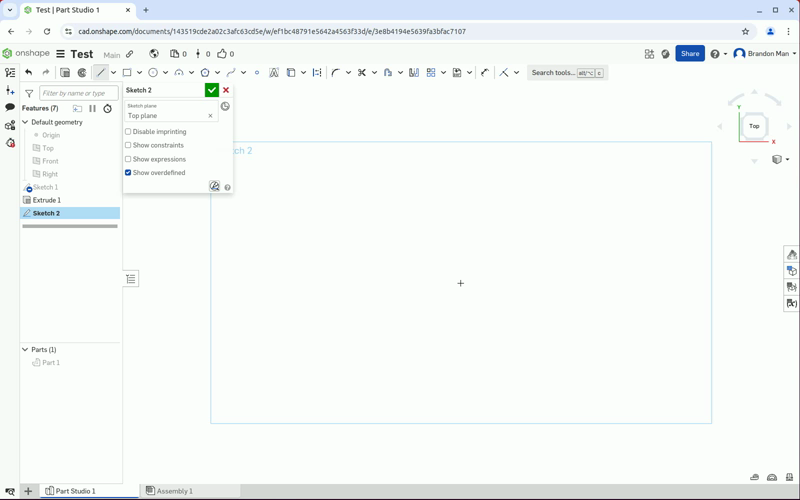
key_up(shift)
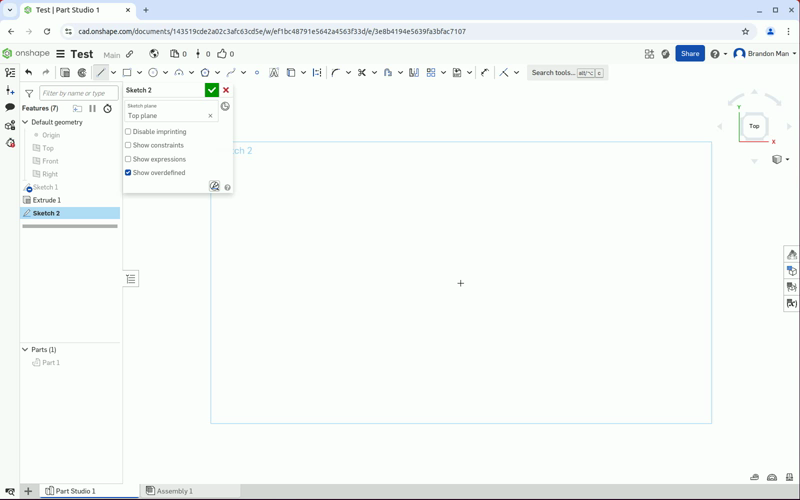
key_down(shift)
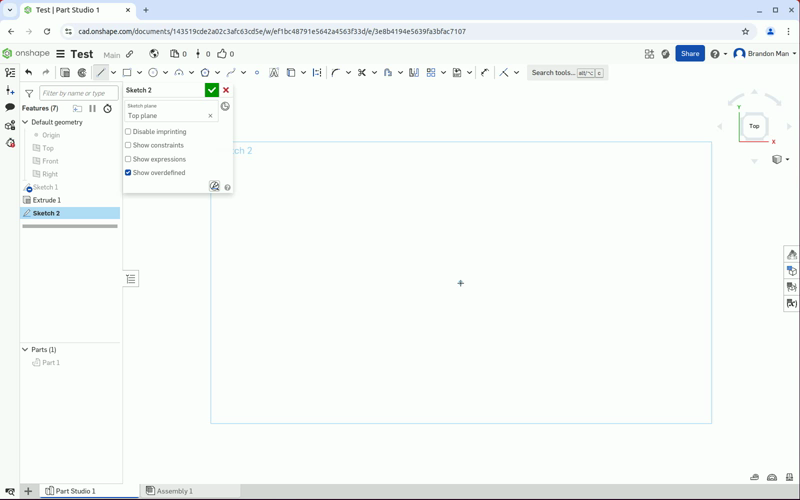
mouse_move(490, 282)
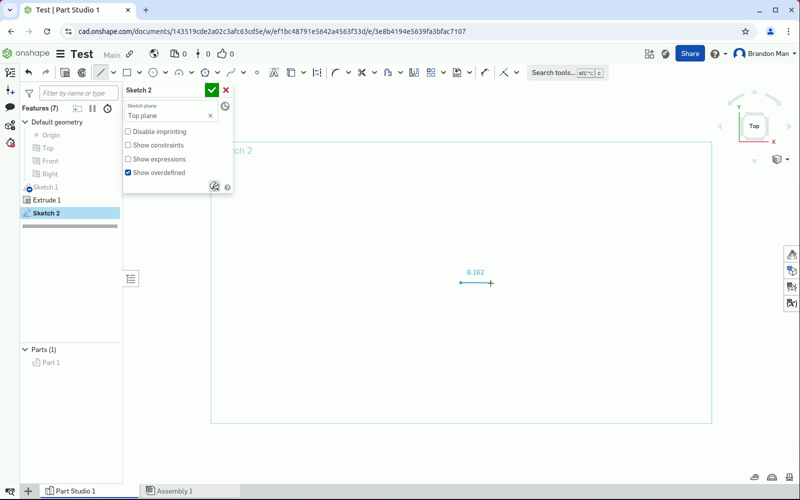
mouse_move(465, 282)
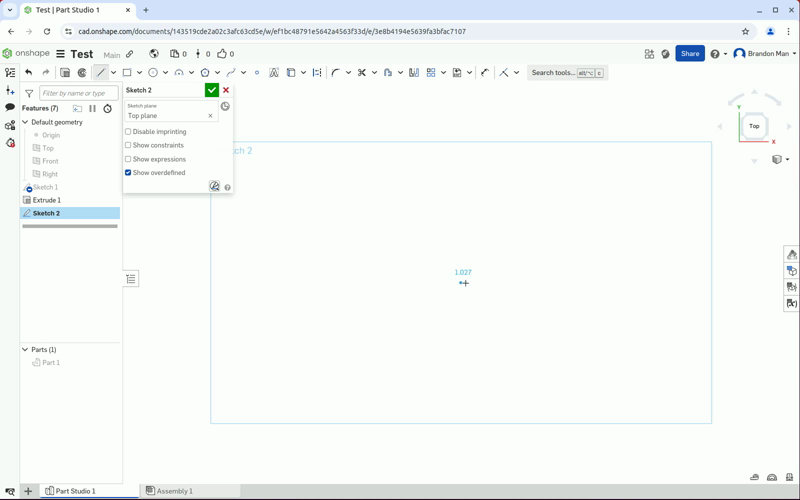
scroll(6)
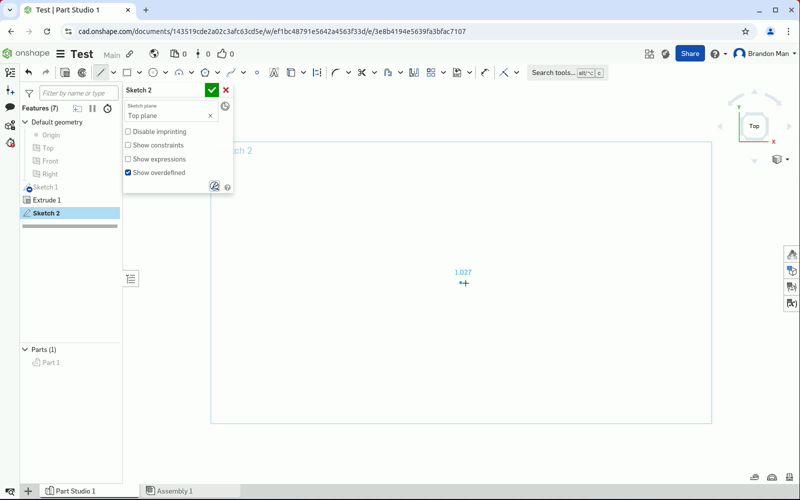
scroll(6)
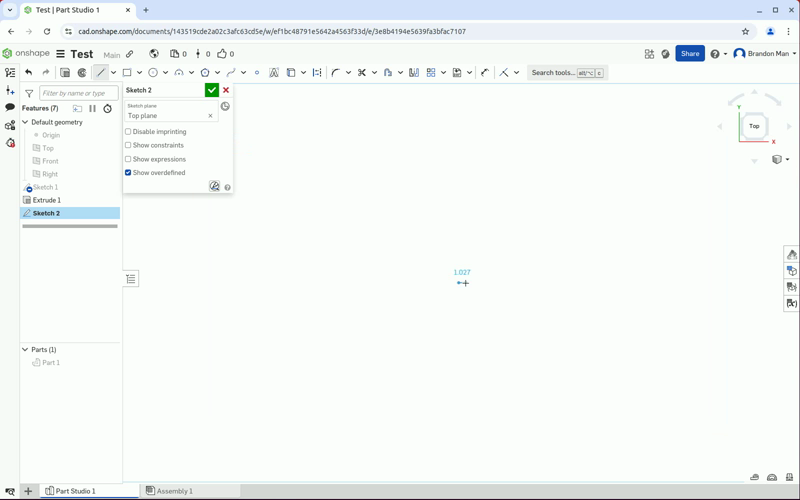
scroll(6)
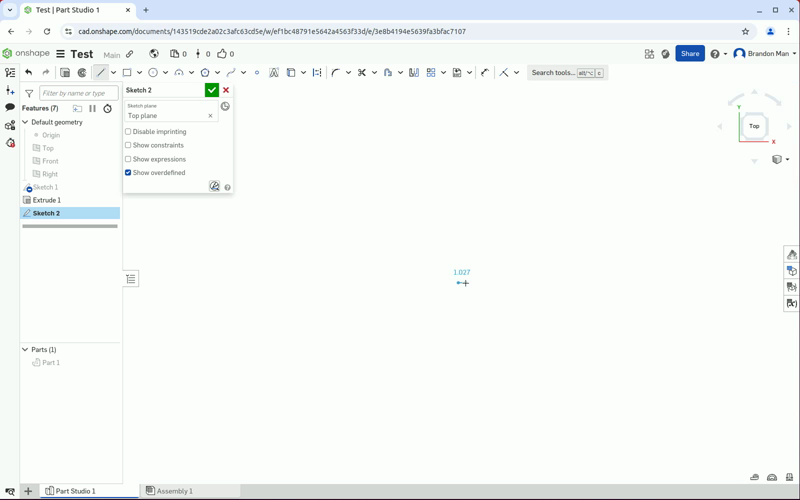
scroll(6)
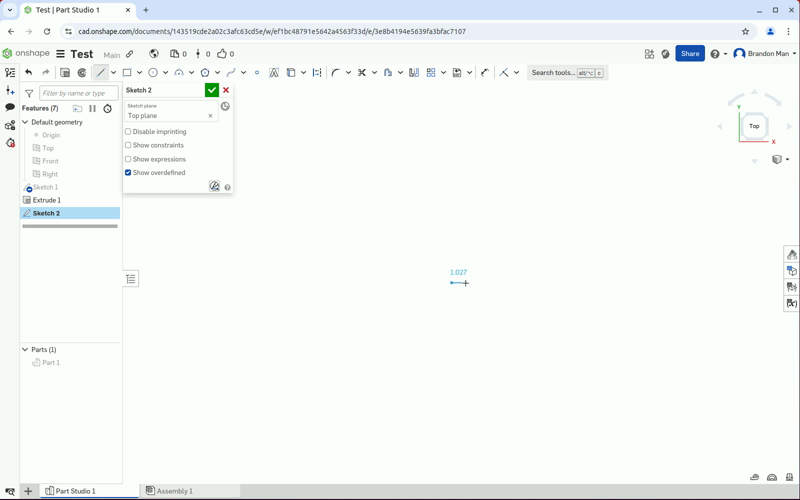
scroll(6)
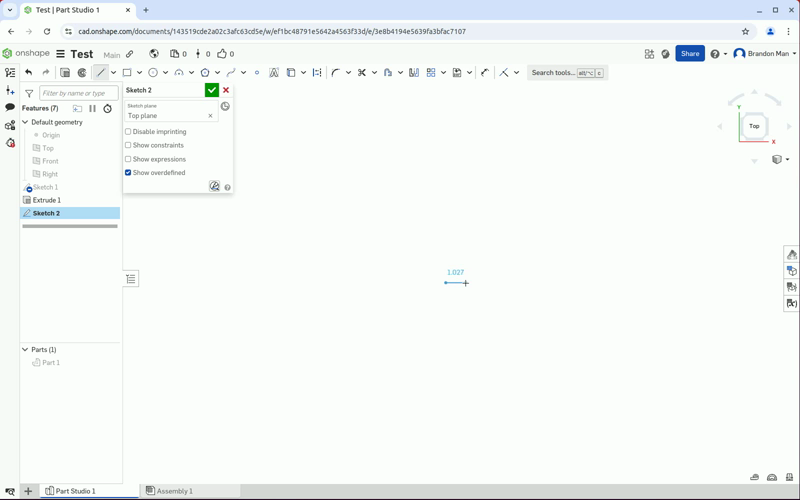
scroll(6)
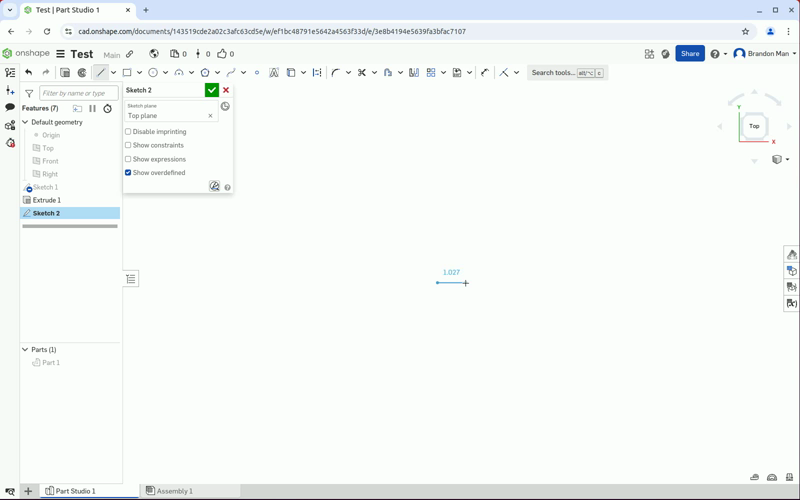
scroll(6)
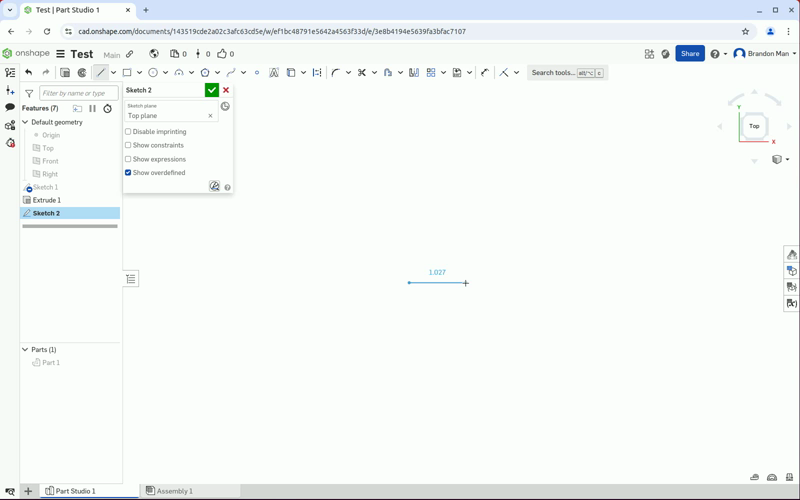
click(465, 282)
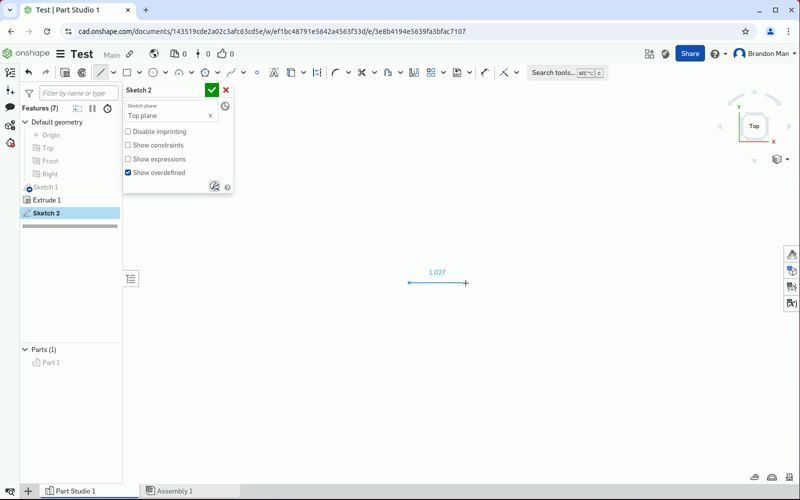
scroll(-6)
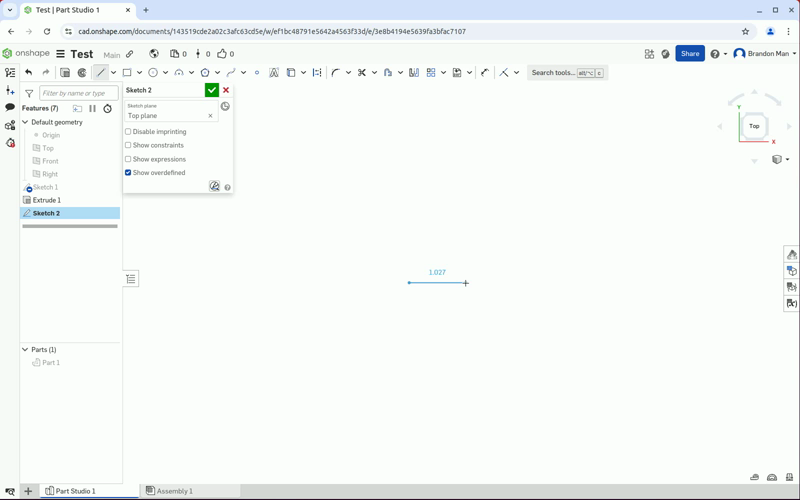
scroll(-6)
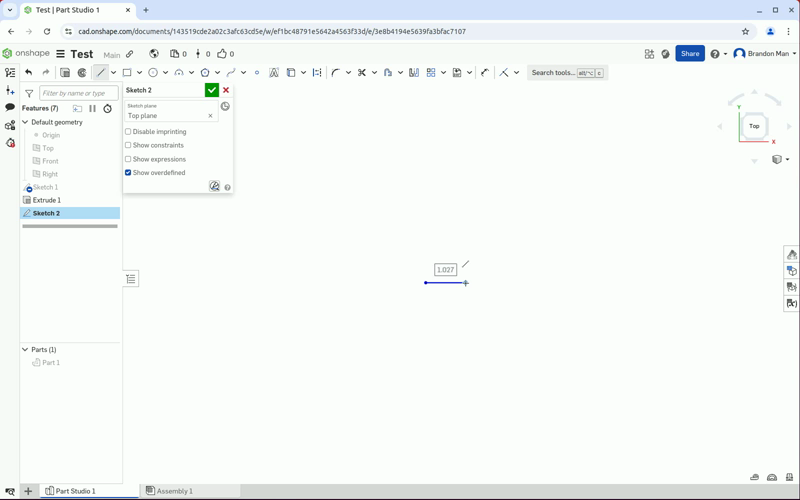
scroll(-6)
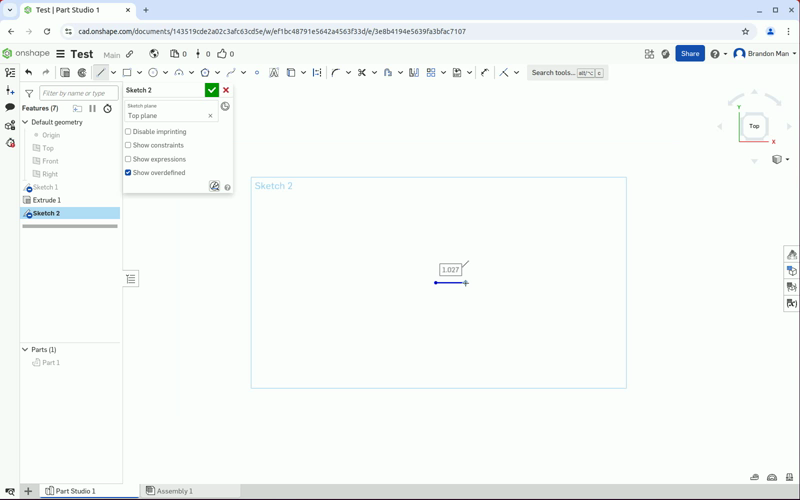
scroll(-6)
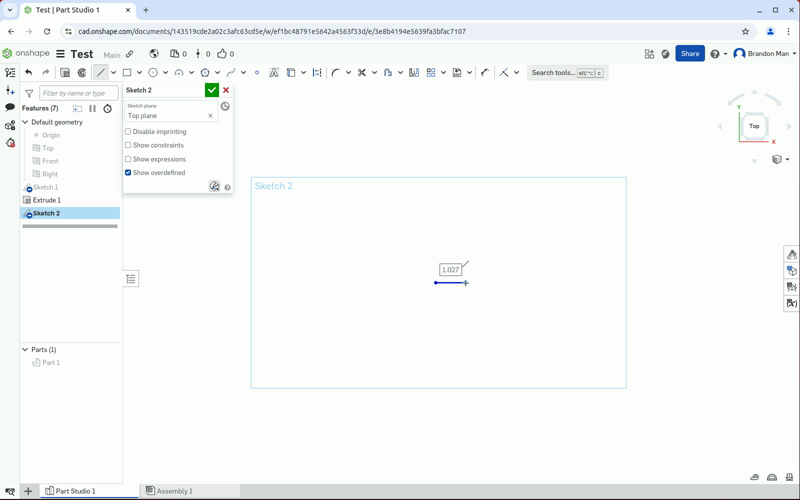
scroll(-6)
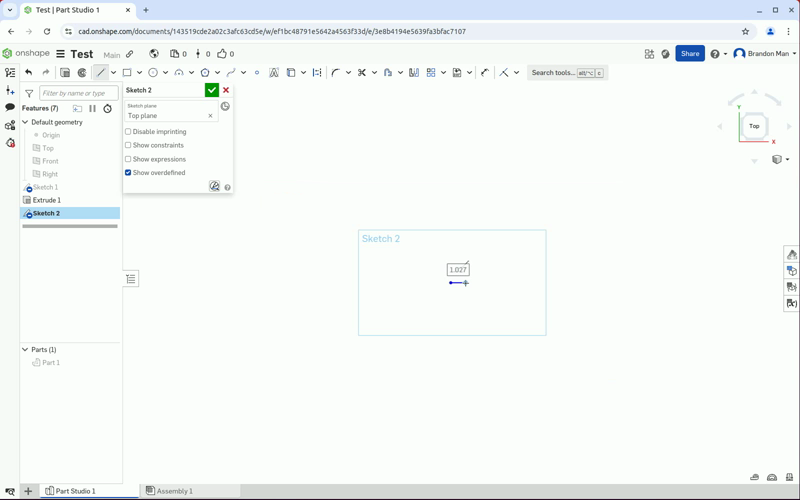
scroll(-6)
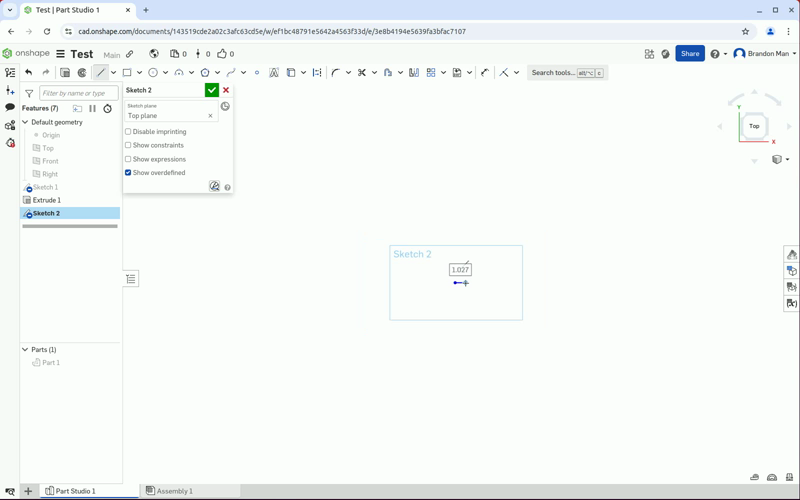
scroll(-6)
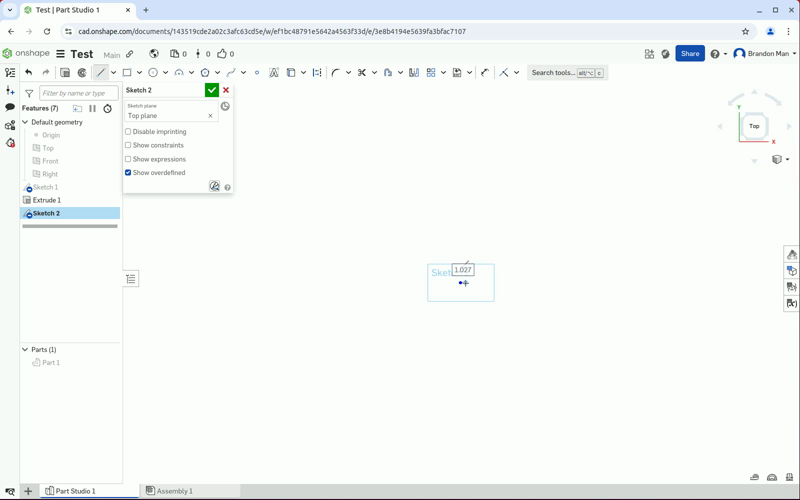
key_up(shift)
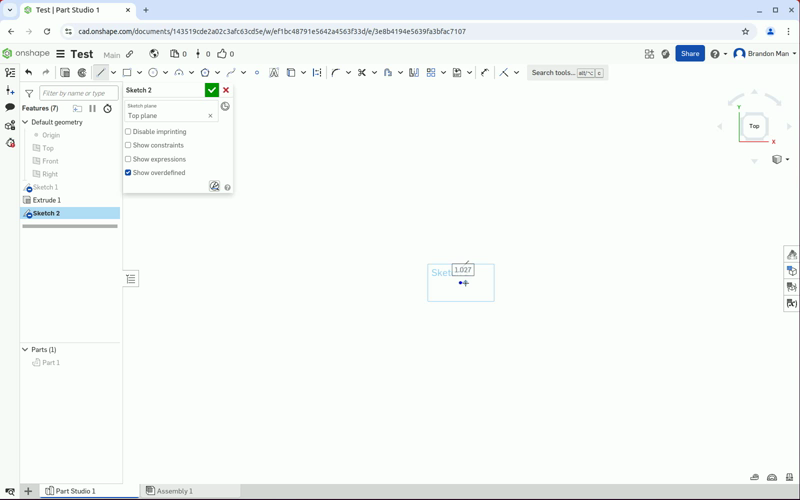
key_down(shift)
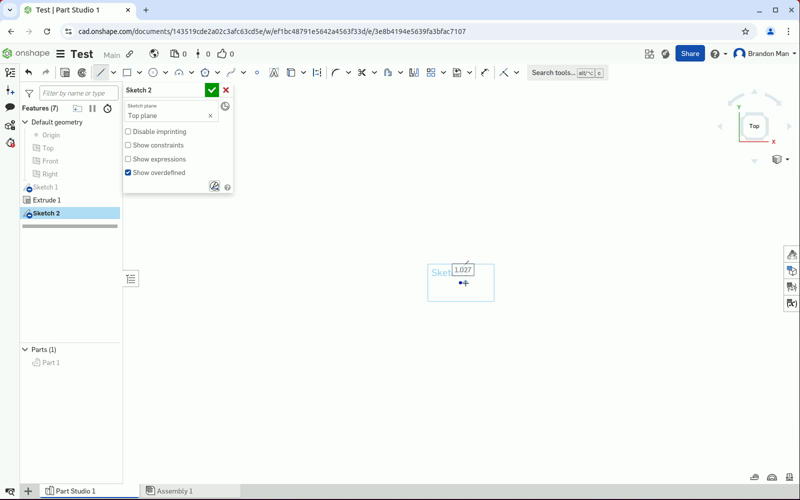
mouse_move(495, 282)
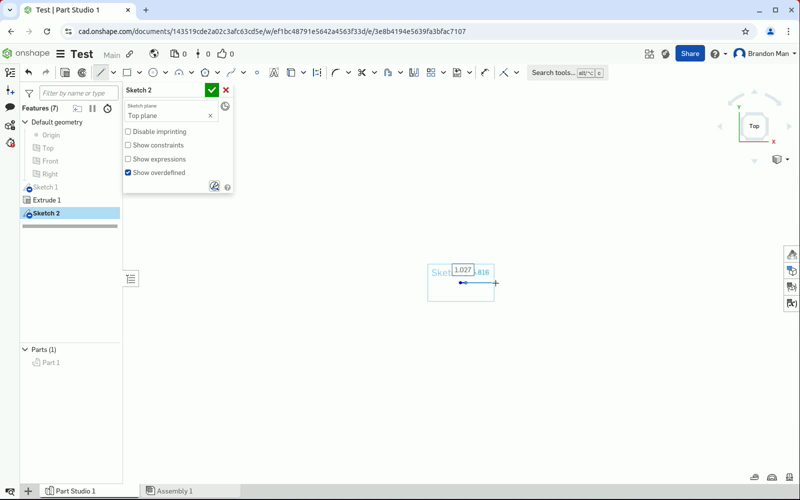
mouse_move(465, 240)
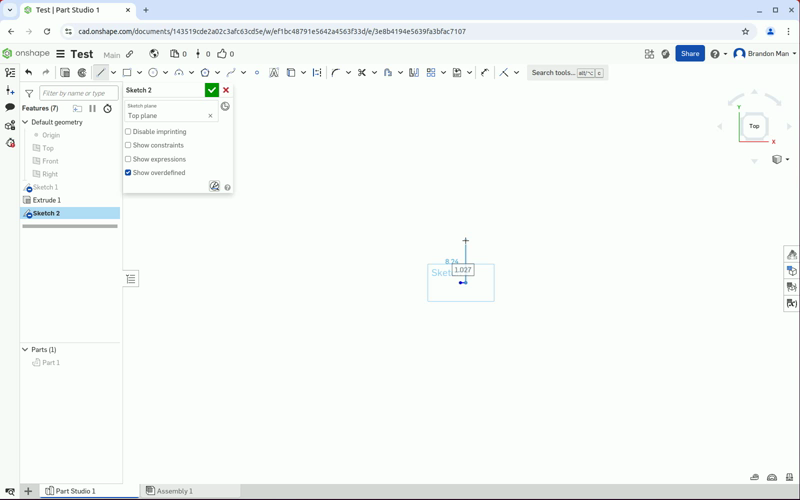
click(465, 240)
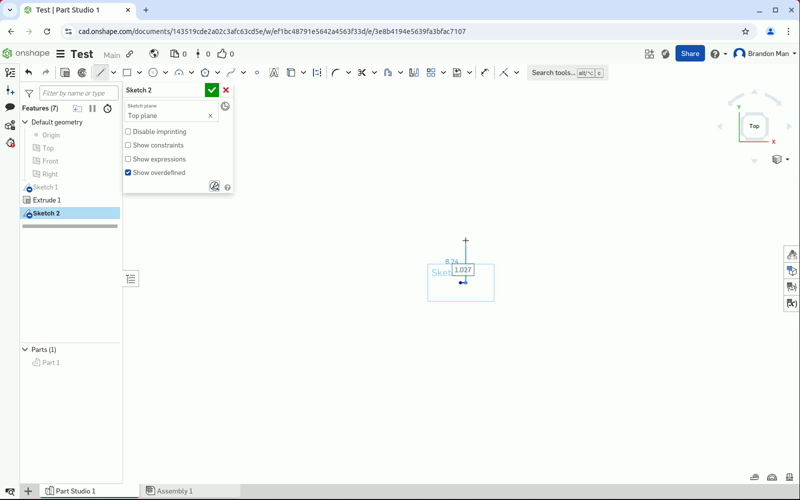
key_up(shift)
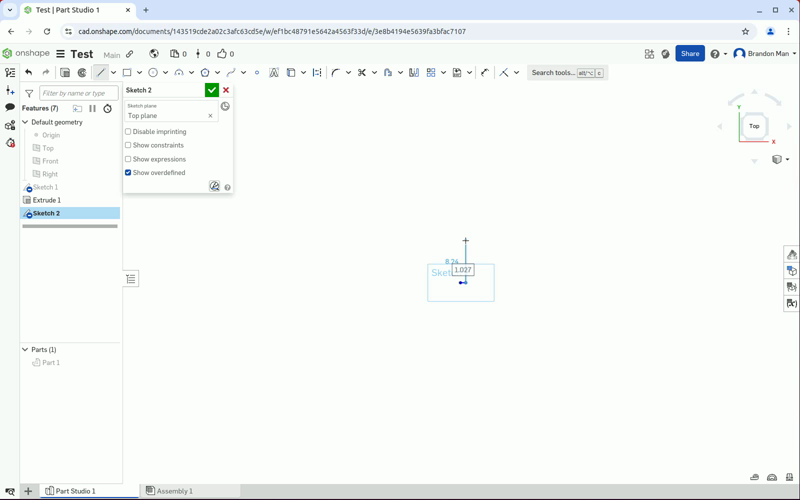
key_down(shift)
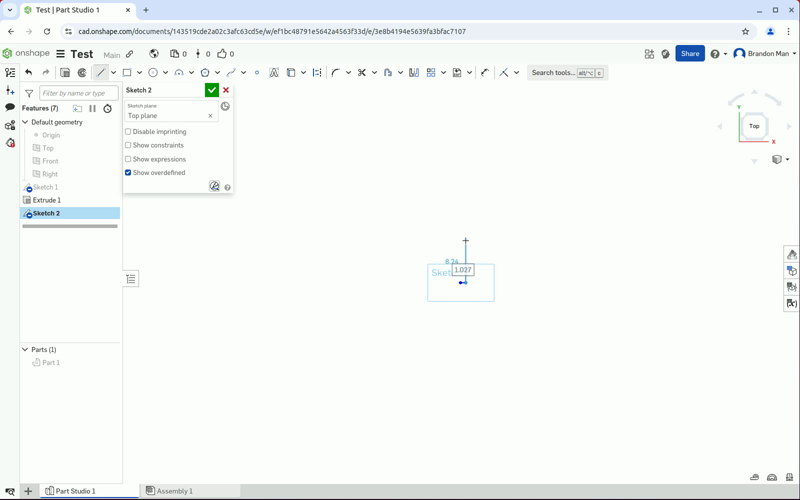
mouse_move(495, 240)
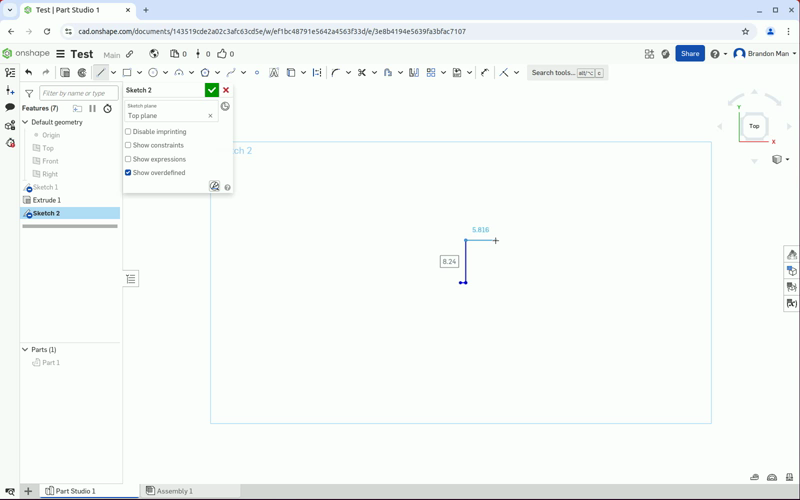
mouse_move(460, 240)
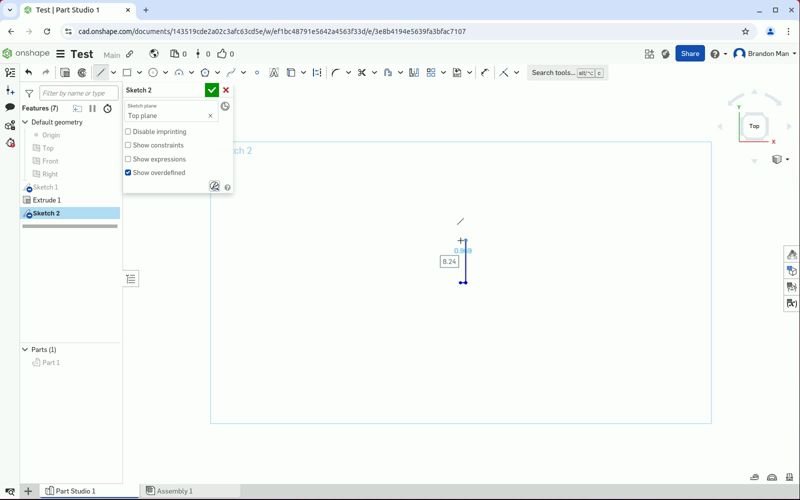
scroll(6)
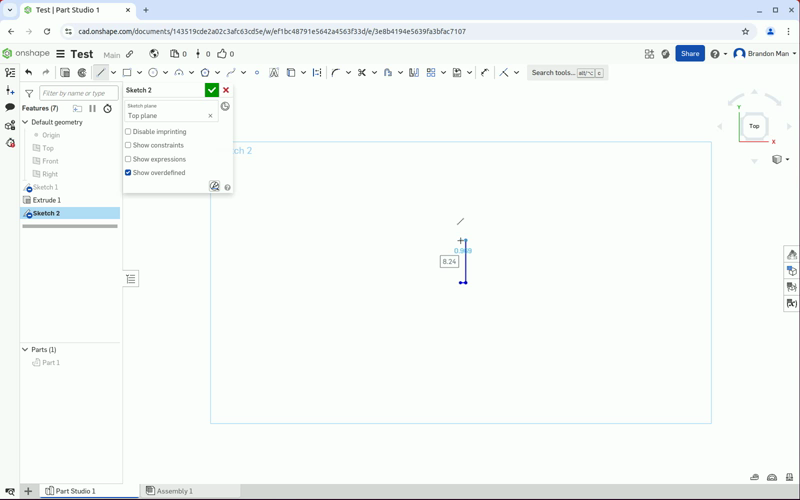
scroll(6)
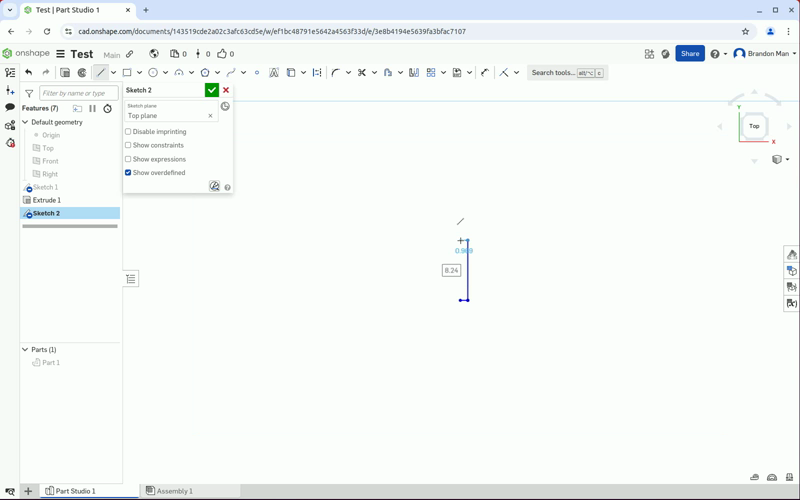
scroll(6)
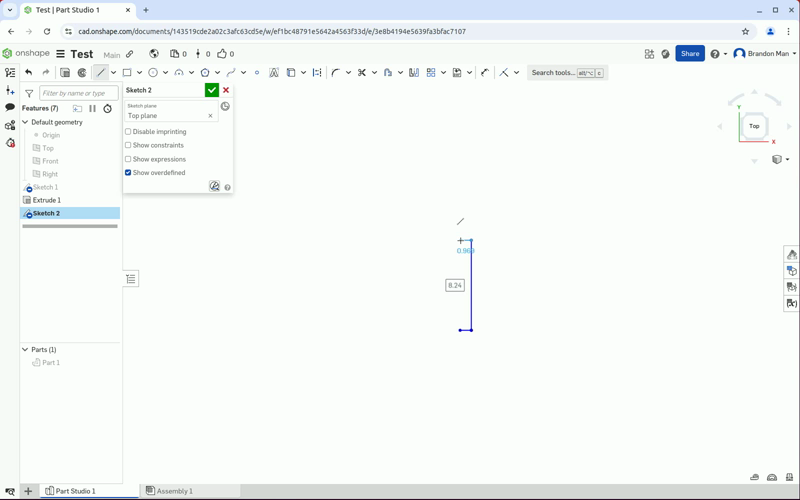
scroll(6)
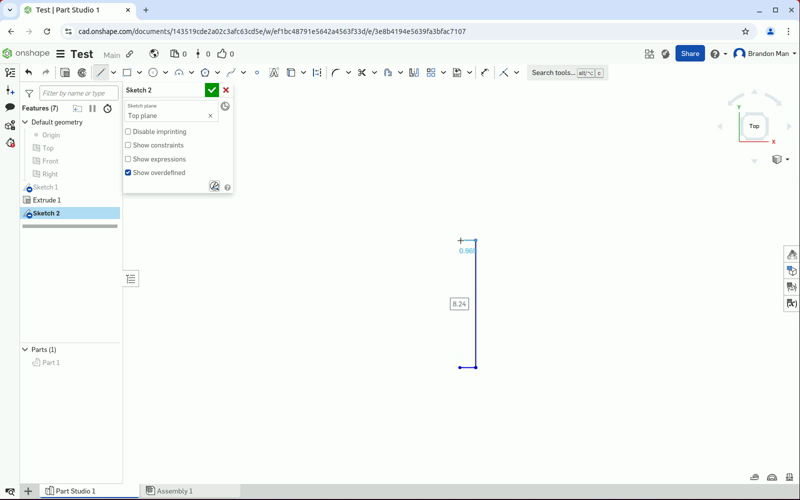
scroll(6)
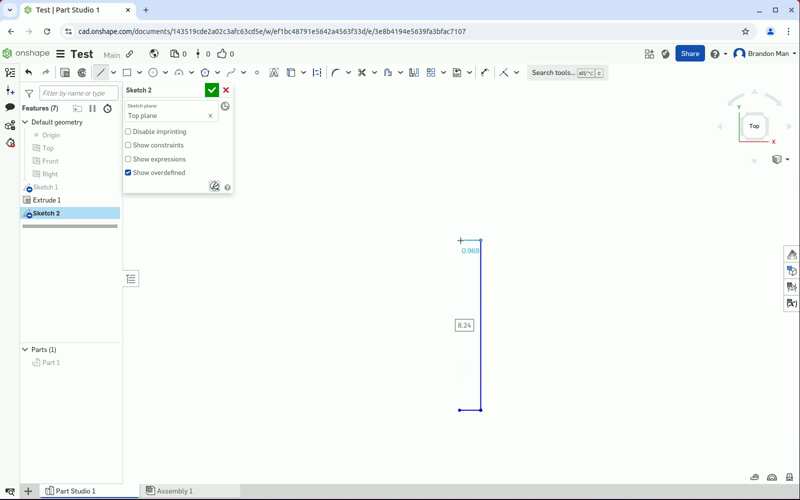
scroll(6)
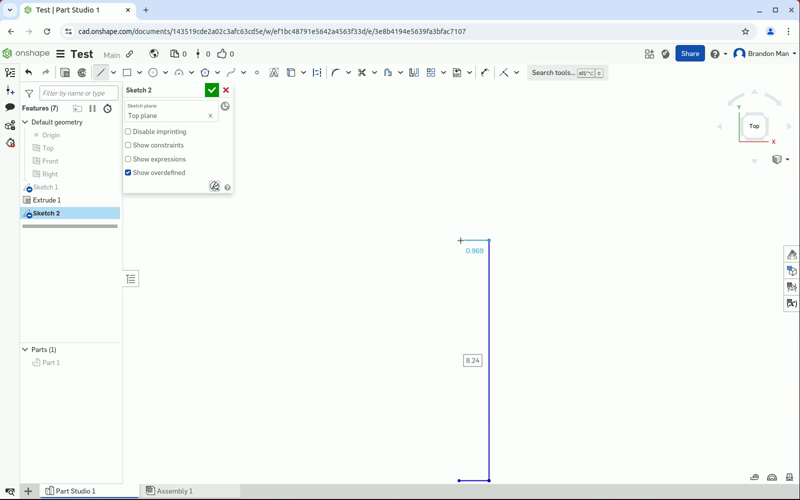
scroll(6)
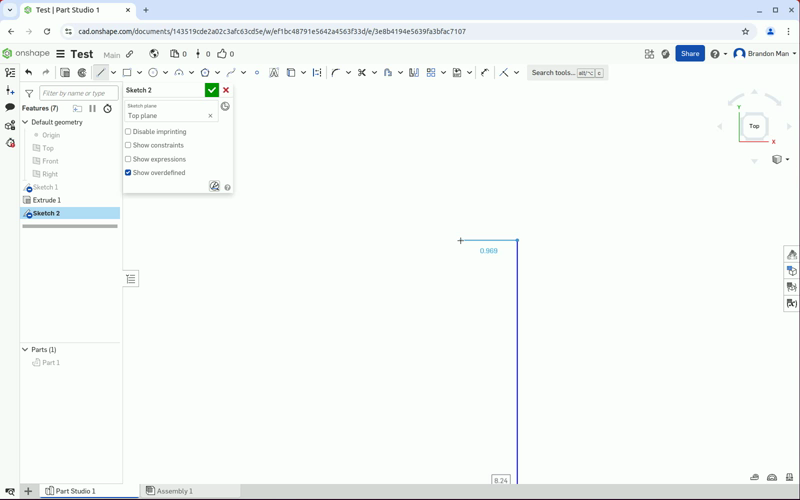
click(460, 240)
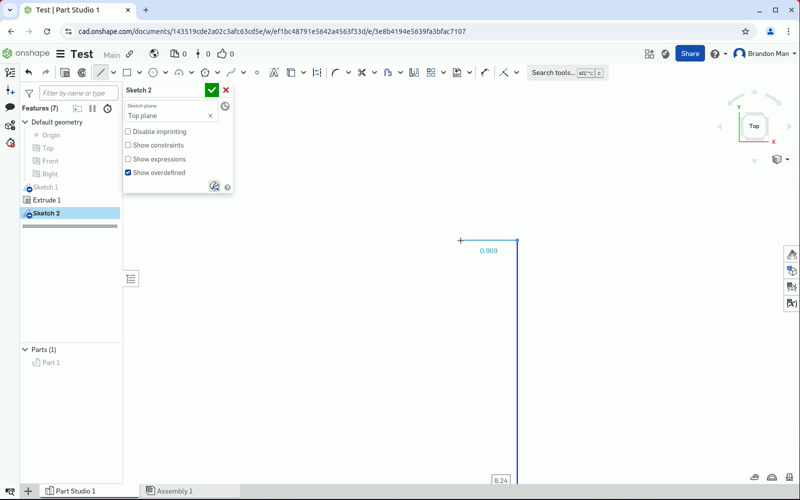
scroll(-6)
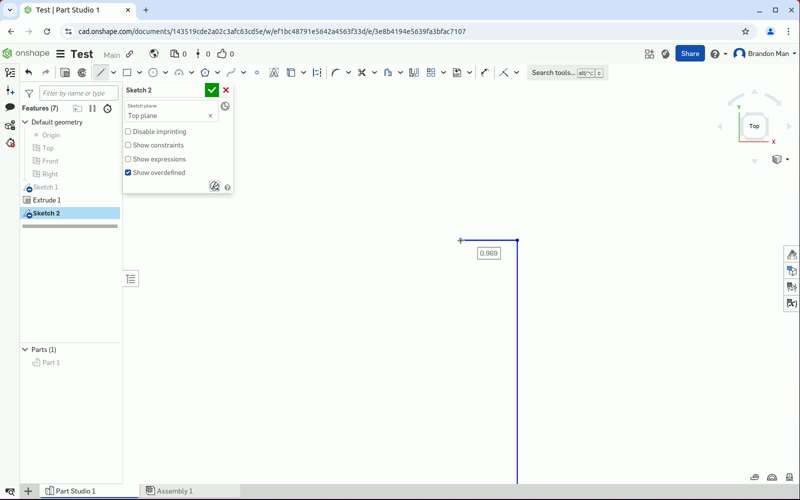
scroll(-6)
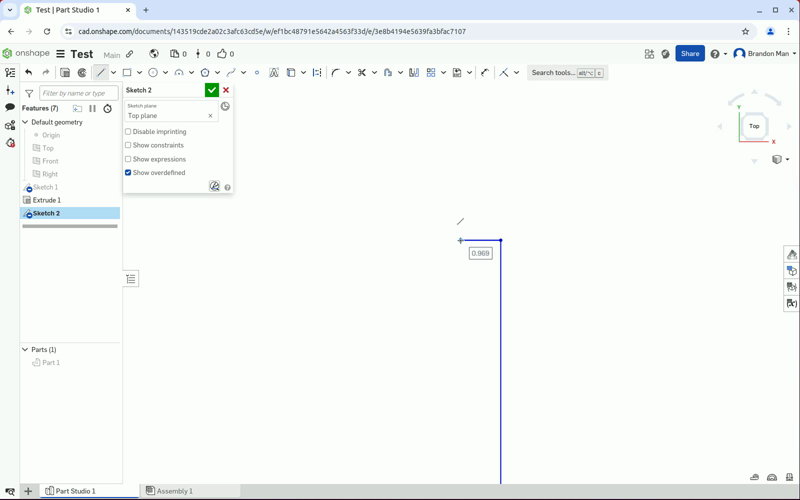
scroll(-6)
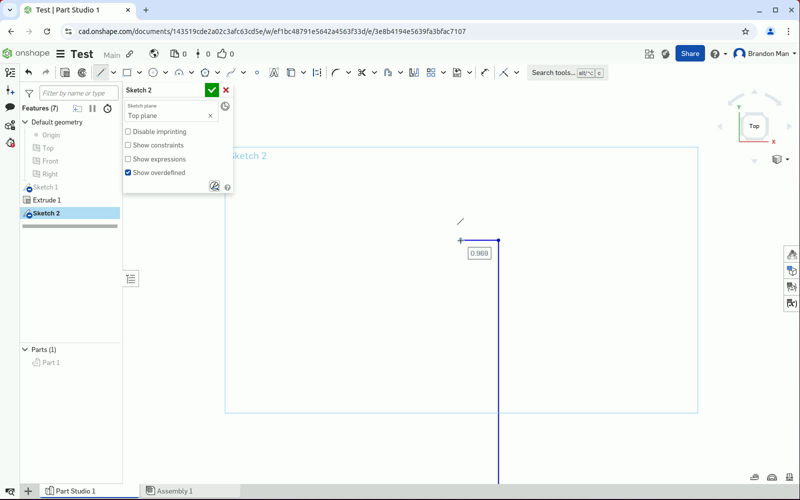
scroll(-6)
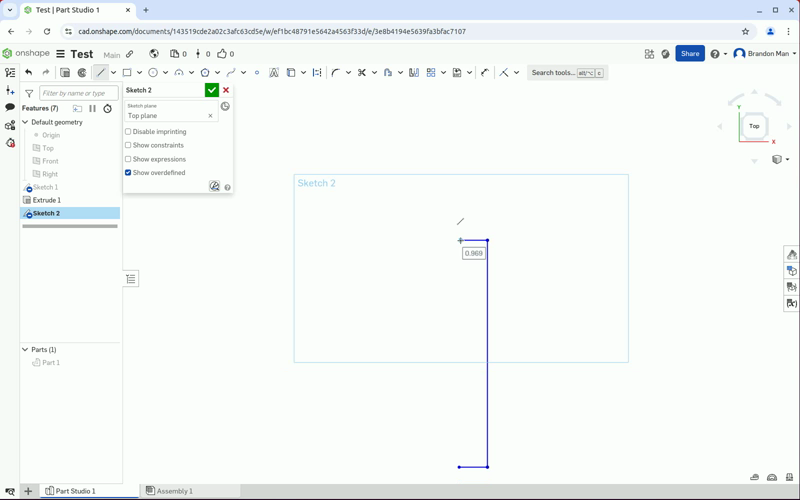
scroll(-6)
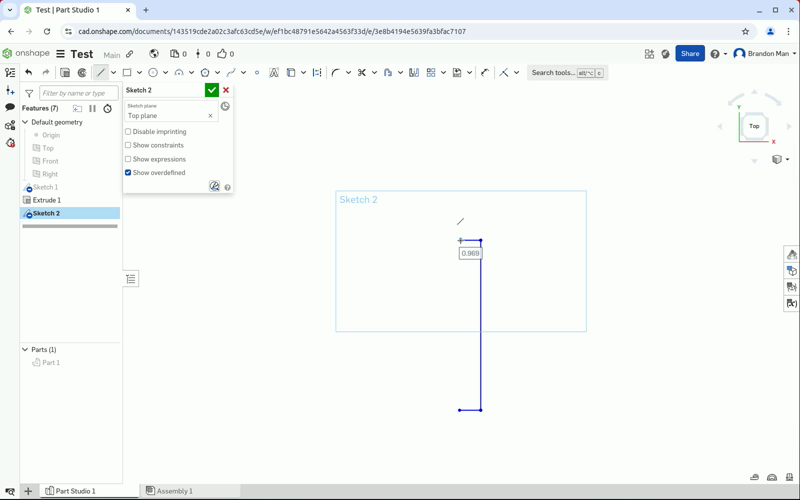
scroll(-6)
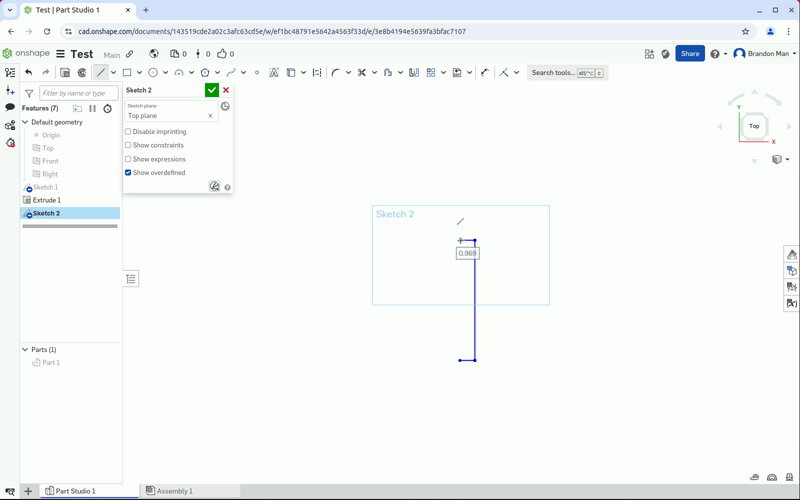
scroll(-6)
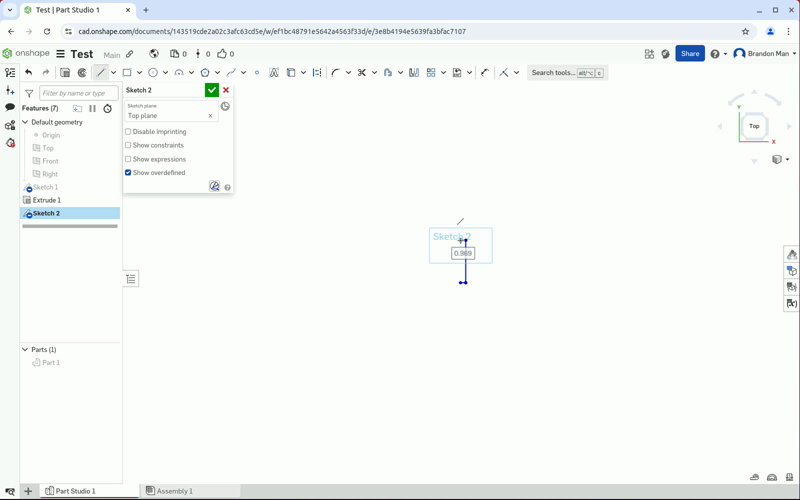
key_up(shift)
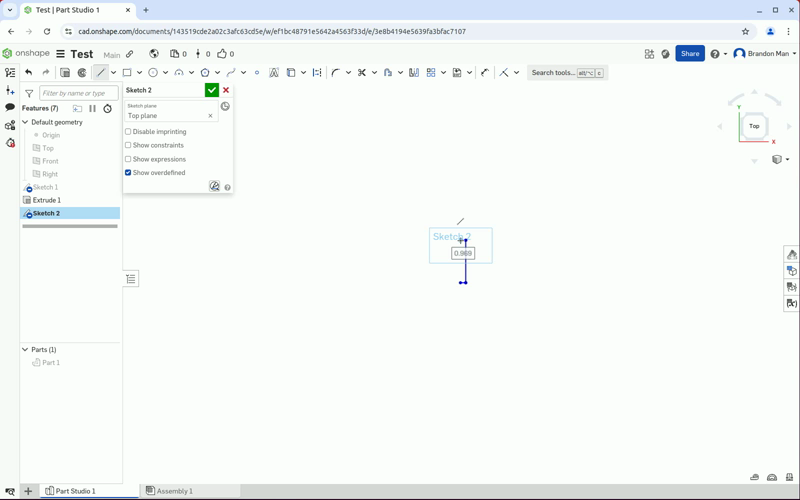
mouse_move(490, 240)
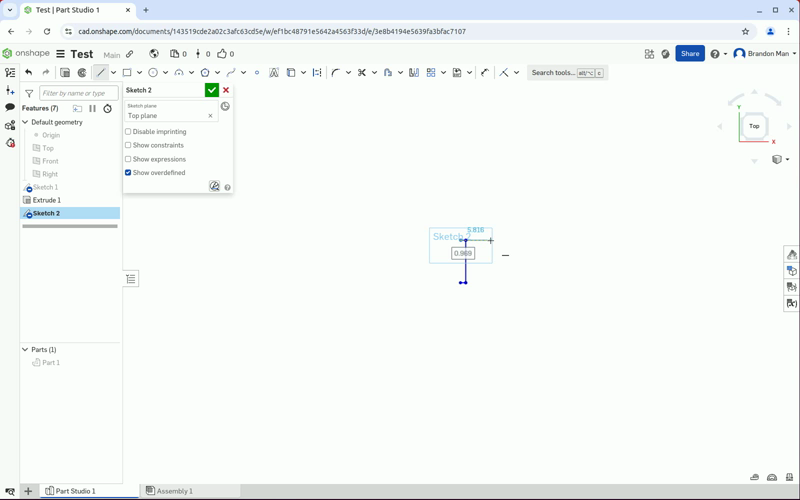
key_down(shift)
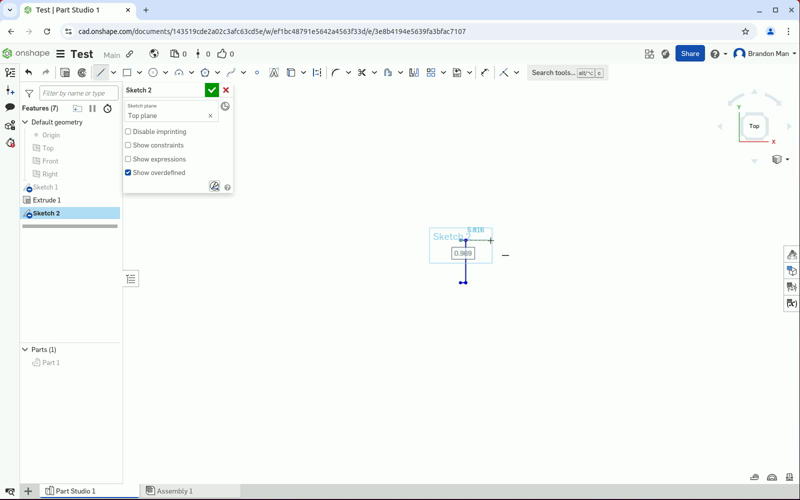
mouse_move(460, 282)
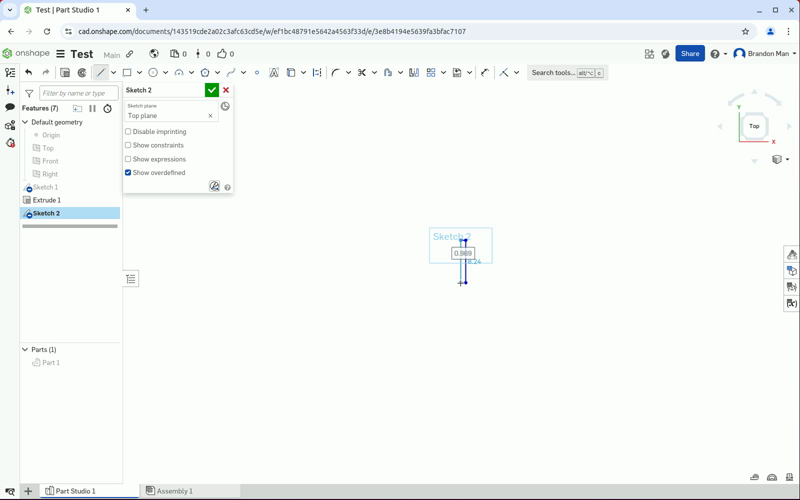
key_up(shift)
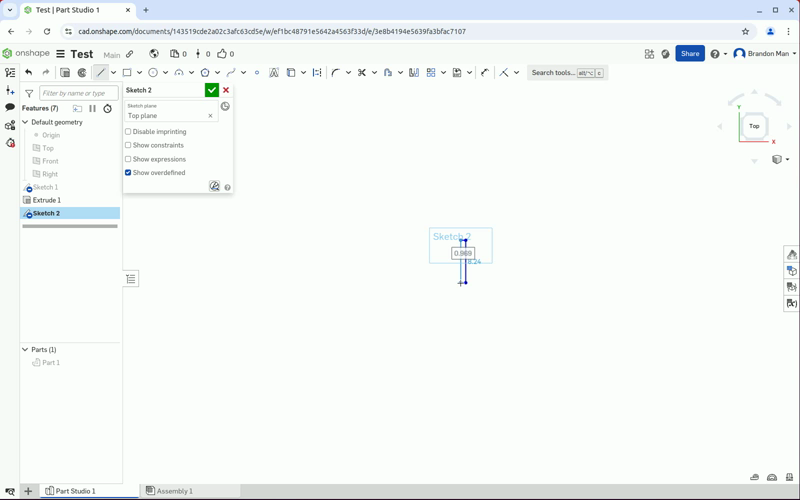
click(460, 282)
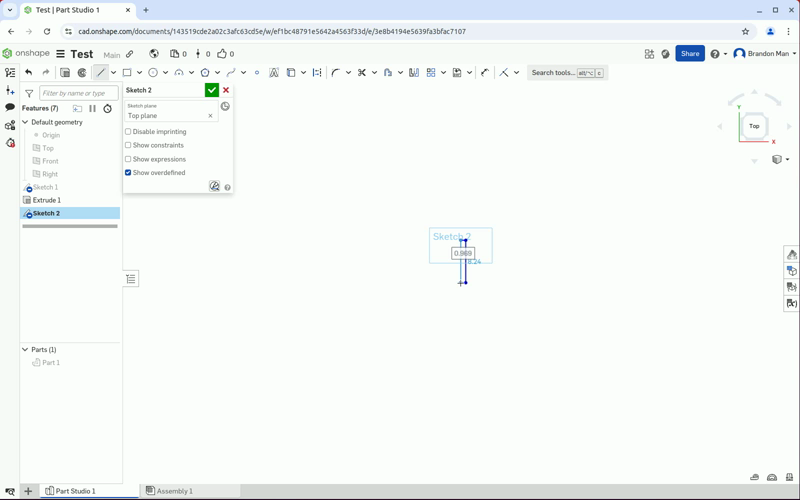
key(esc)
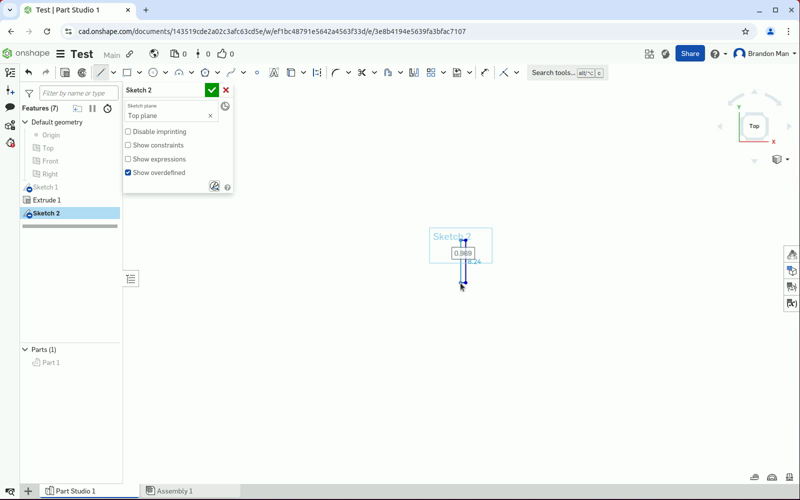
mouse_move(464, 266)
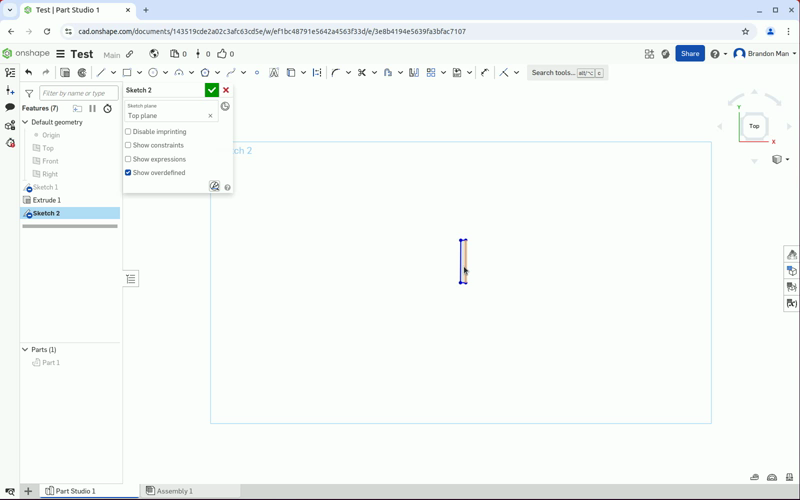
scroll(6)
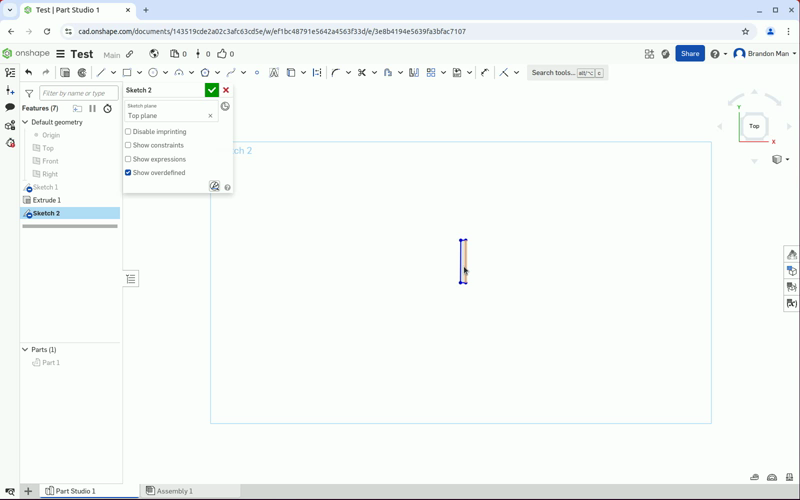
scroll(6)
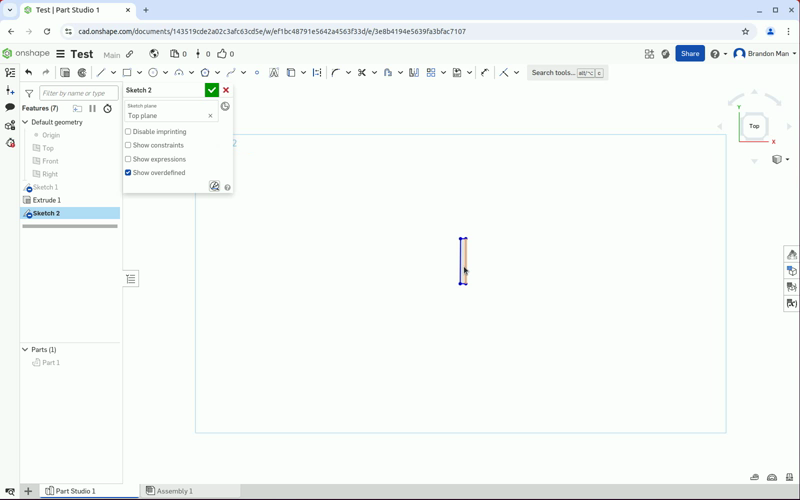
scroll(6)
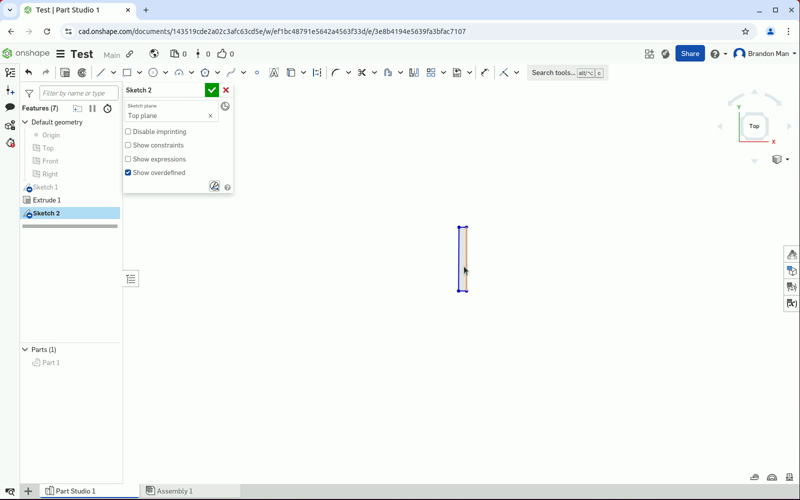
scroll(6)
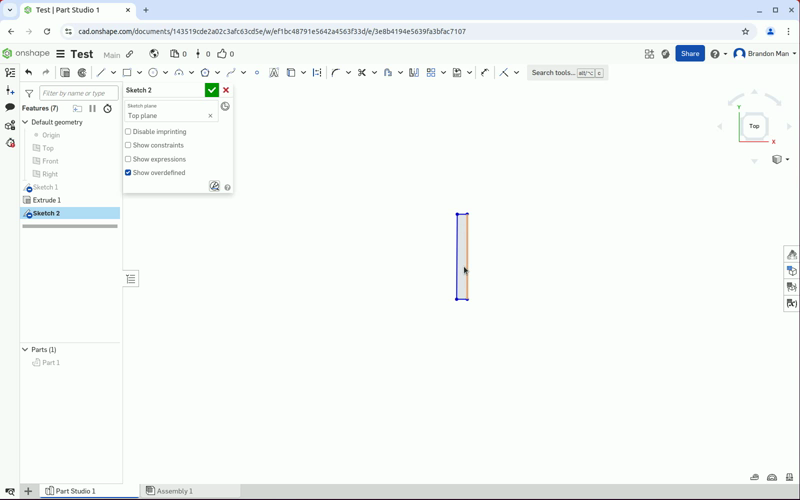
scroll(6)
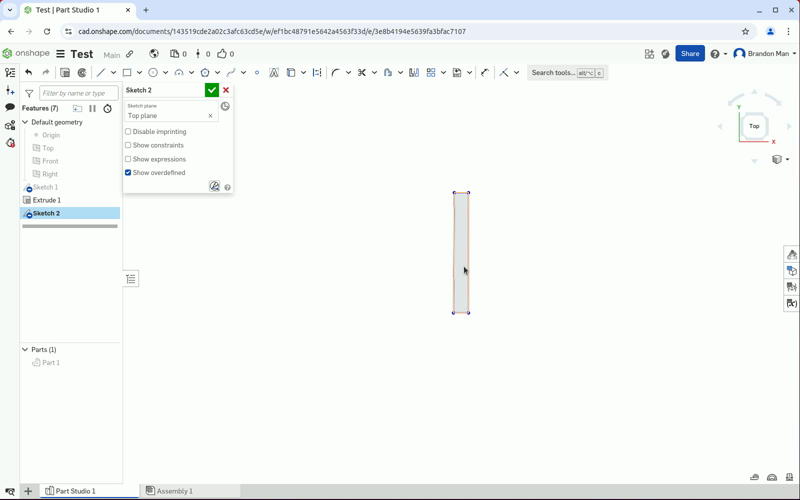
scroll(6)
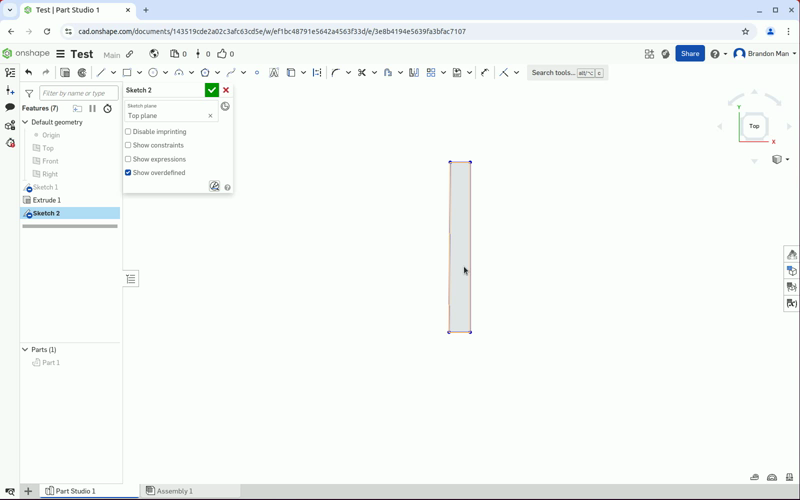
scroll(6)
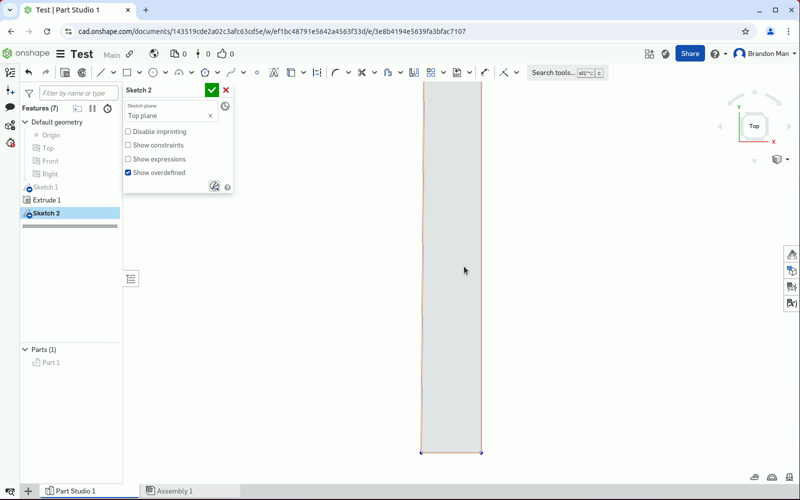
click(464, 266)
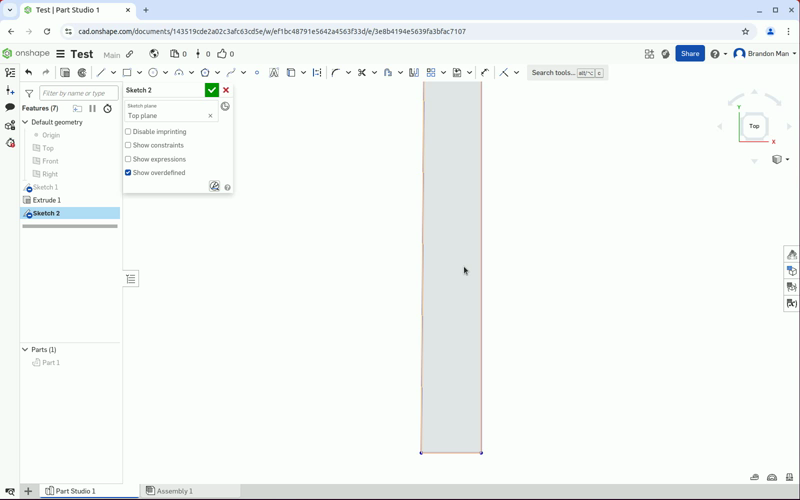
scroll(-6)
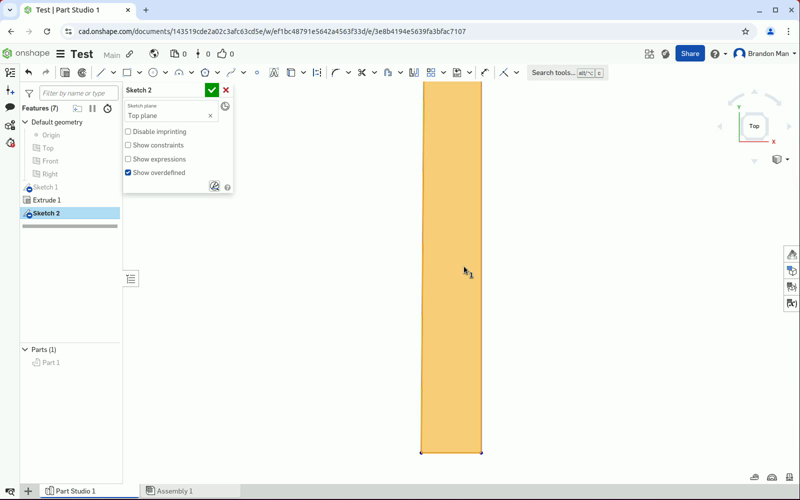
scroll(-6)
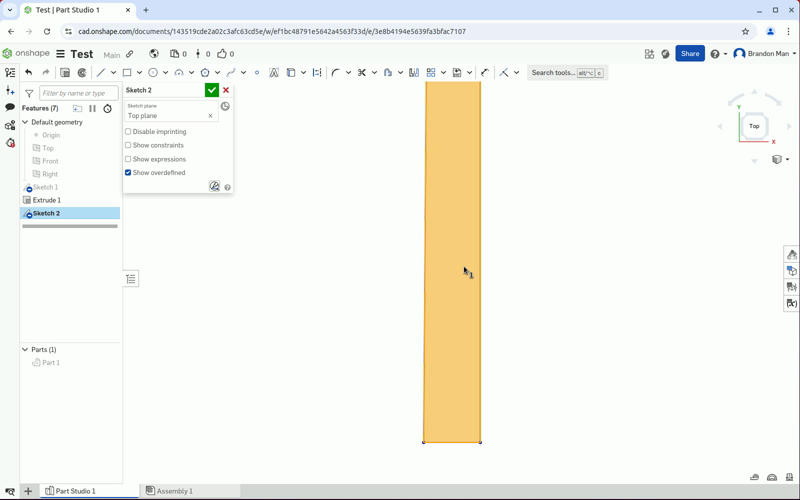
scroll(-6)
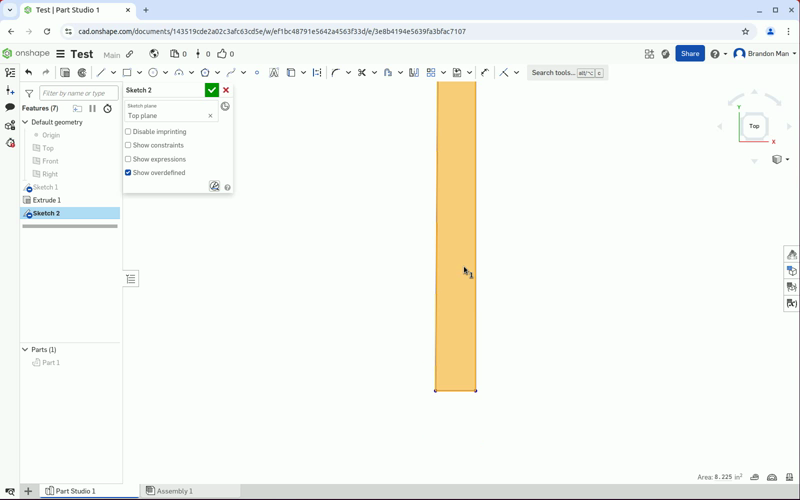
scroll(-6)
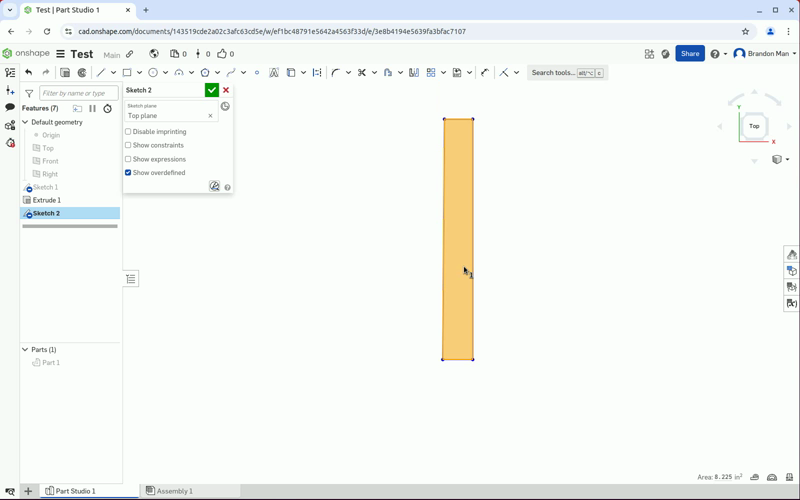
scroll(-6)
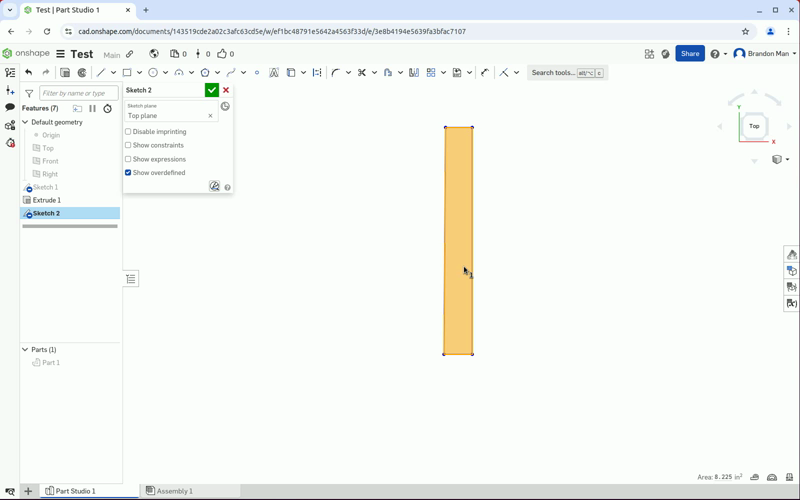
scroll(-6)
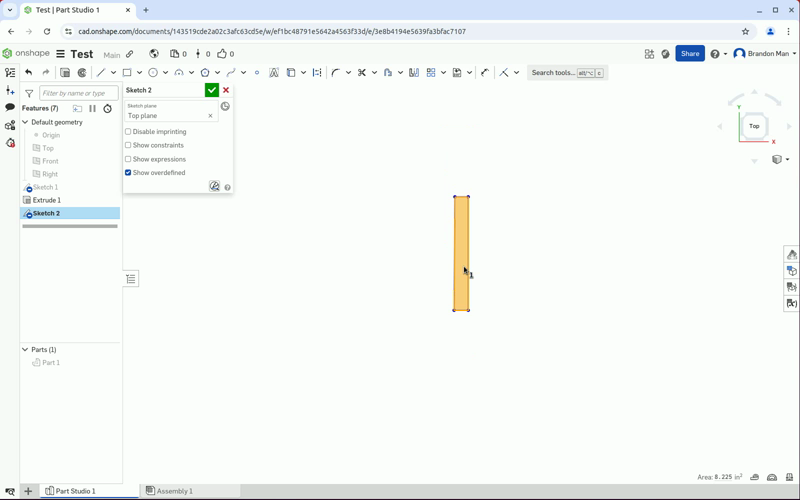
scroll(-6)
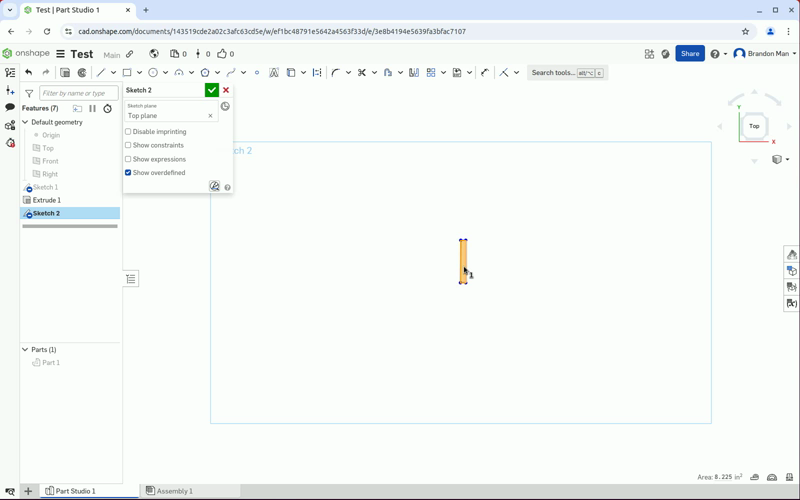
mouse_move(73, 352)
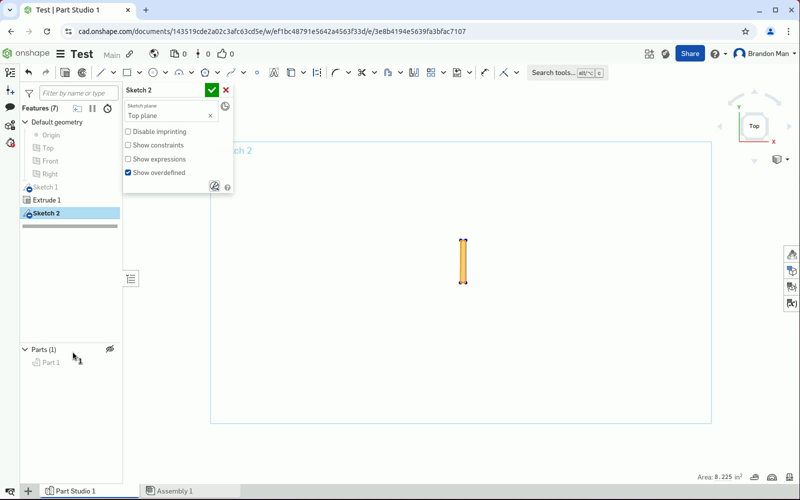
key(shift+y)
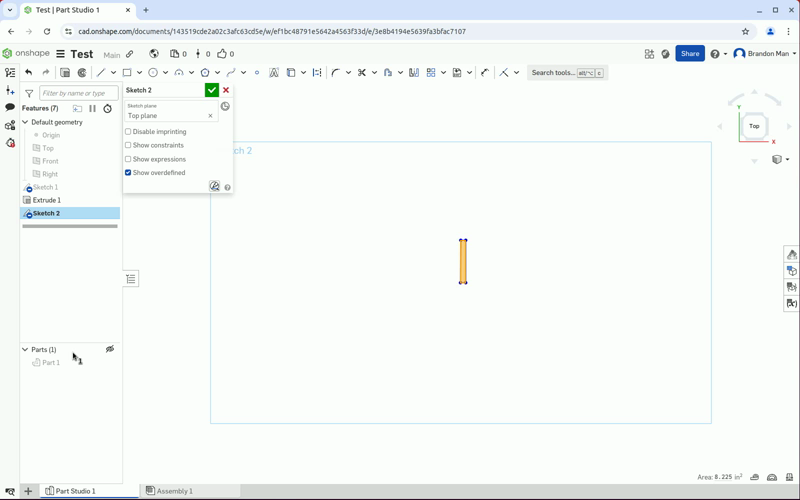
key(shift+e)
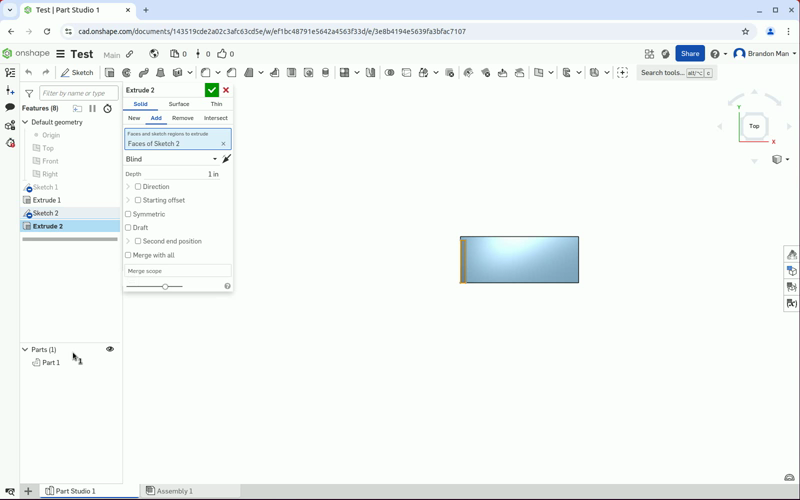
mouse_move(143, 106)
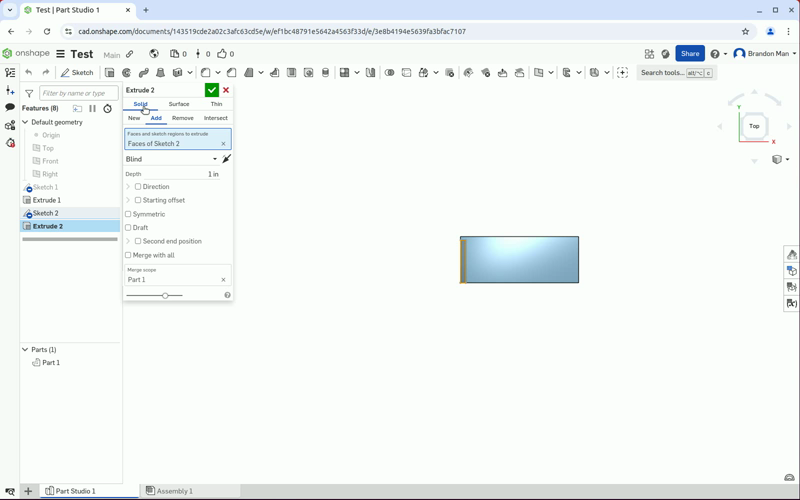
click(143, 106)
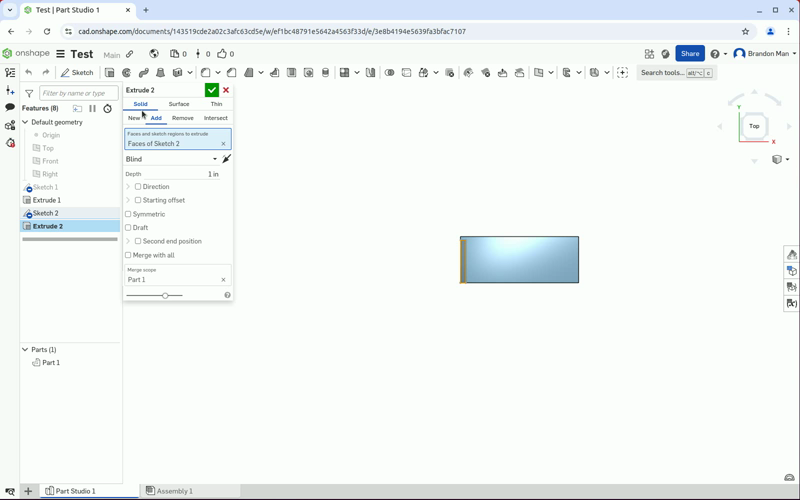
mouse_move(137, 120)
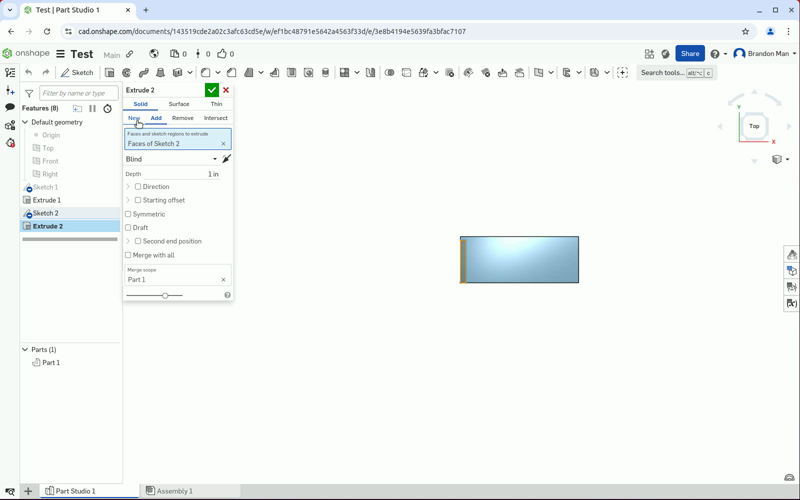
click(137, 120)
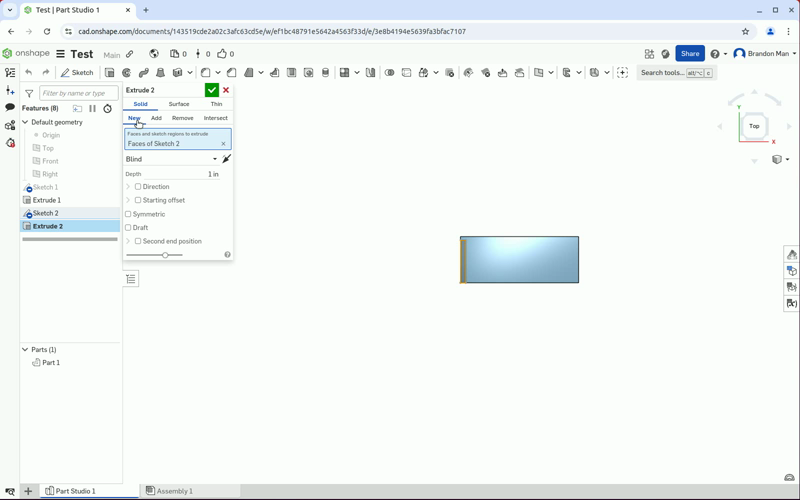
key(tab, 4)
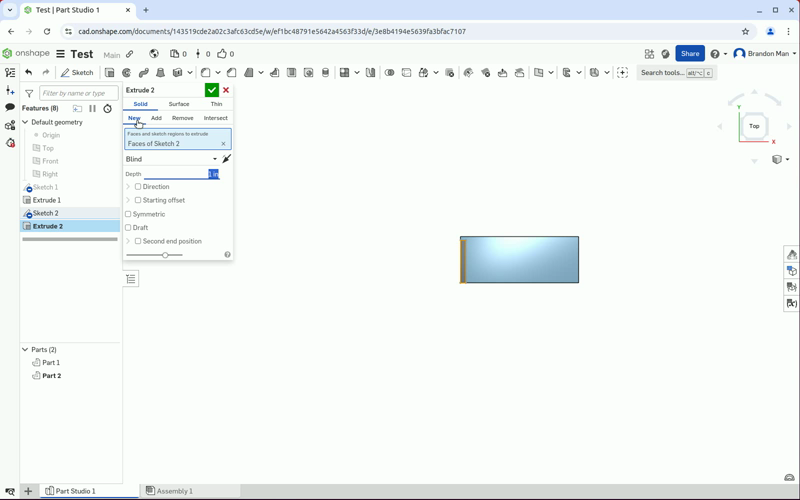
text(23.108)
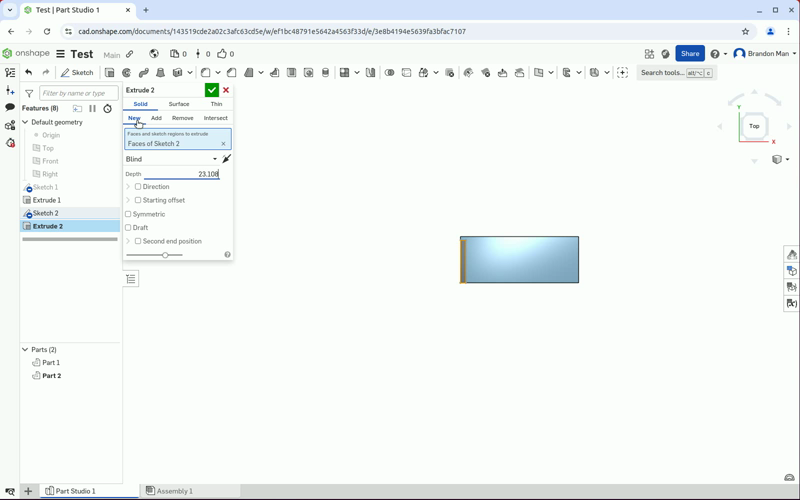
key(enter)
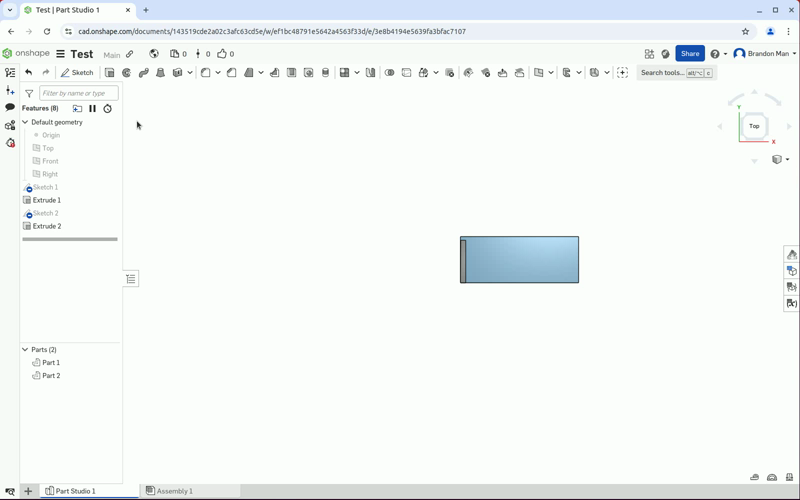
key(shift+h)
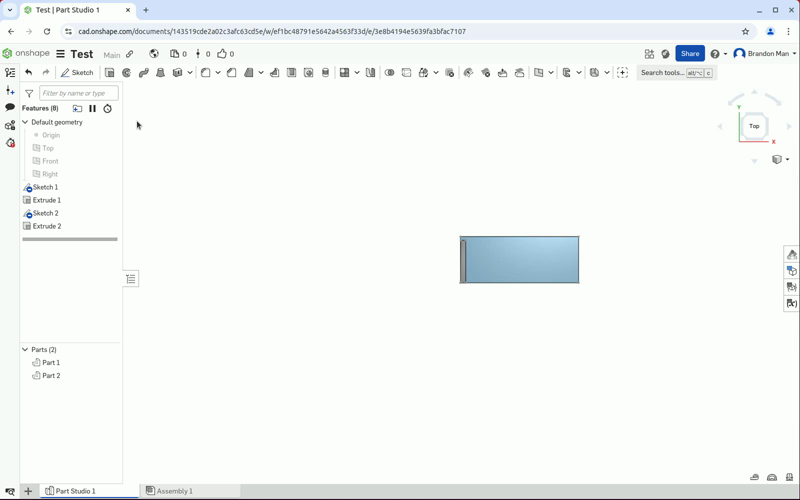
key(shift+h)
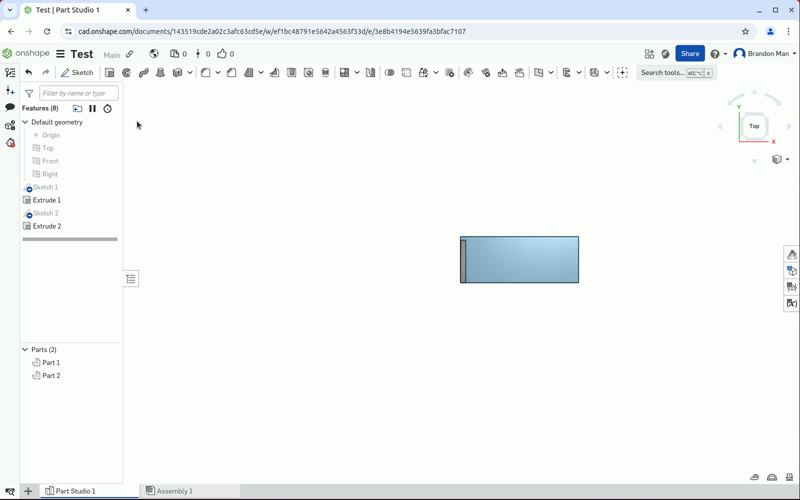
mouse_move(73, 189)
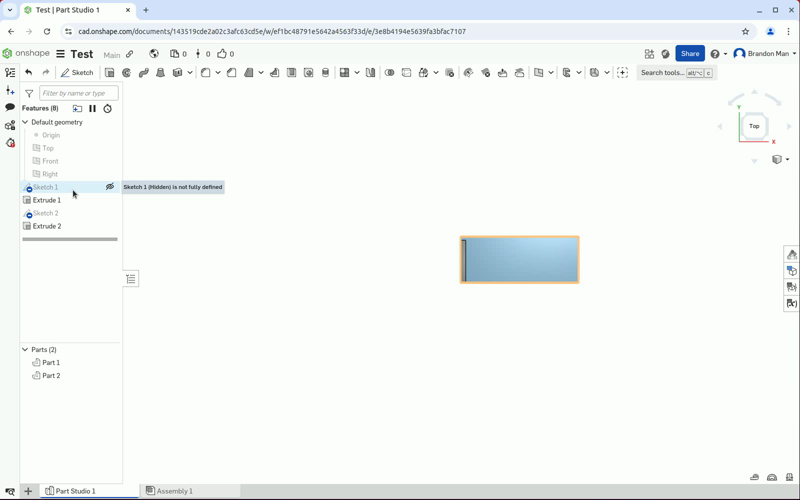
click(73, 189)
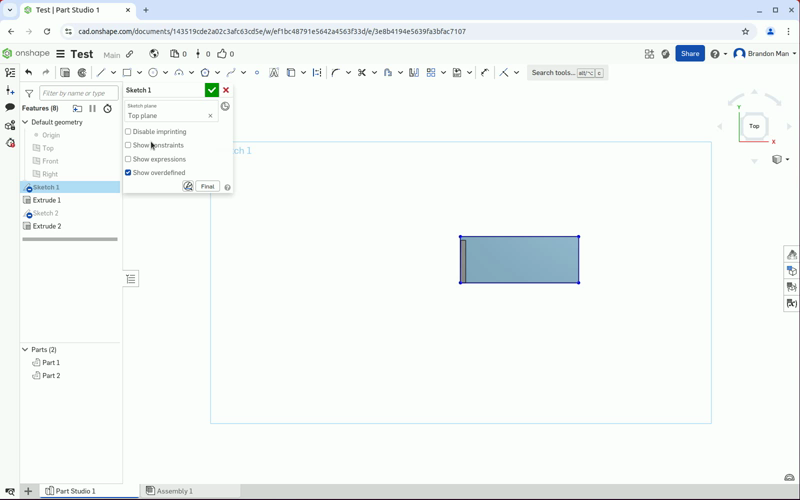
mouse_move(229, 92)
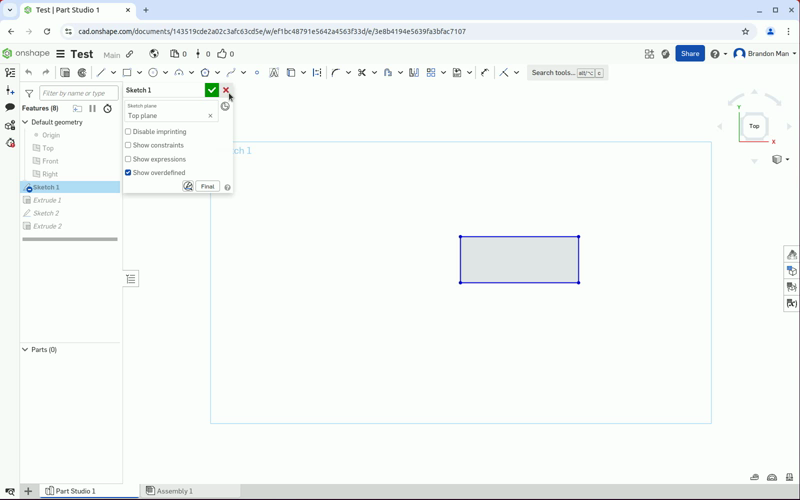
click(229, 92)
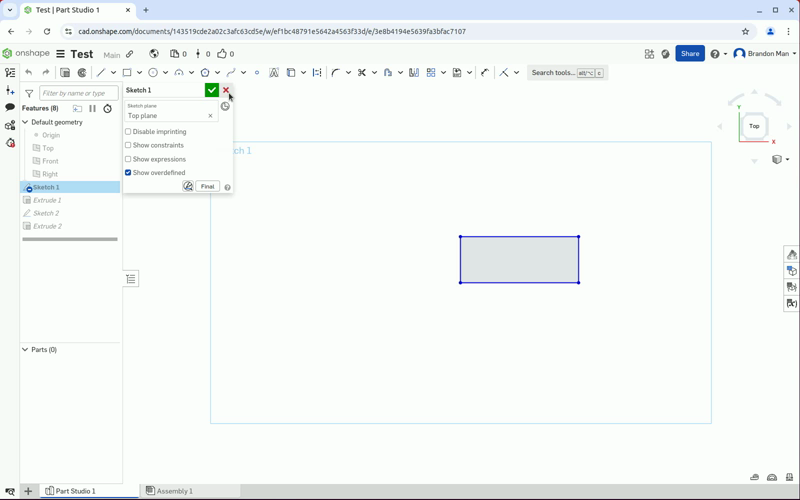
key(shift+s)
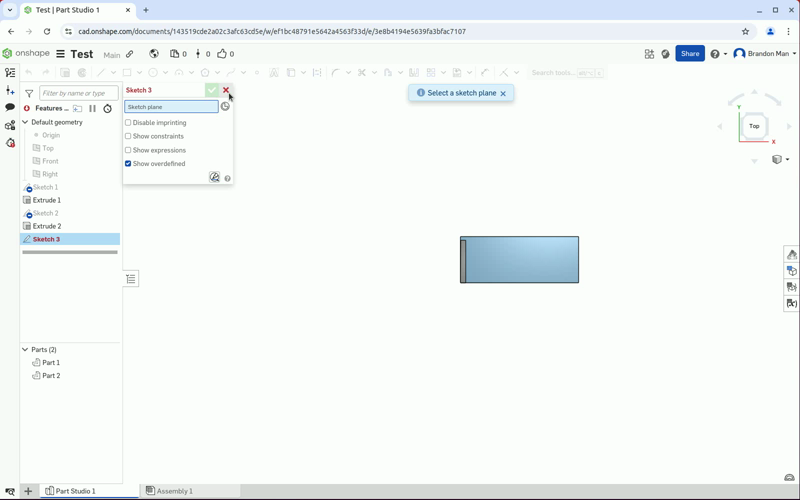
mouse_move(73, 150)
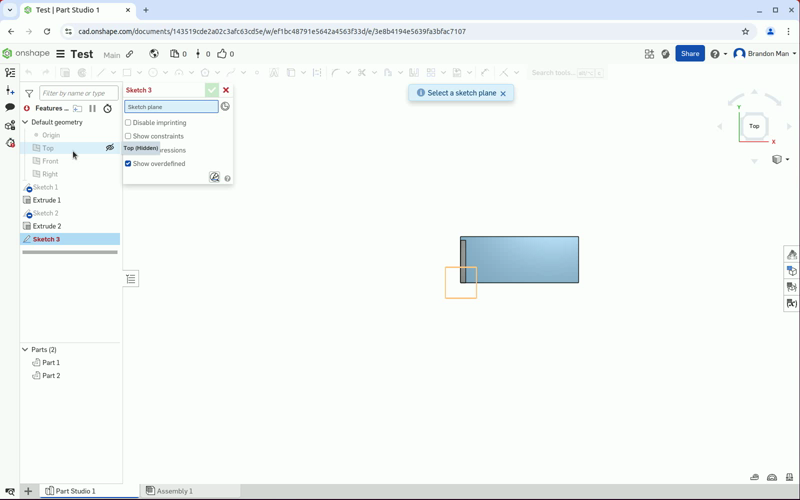
click(73, 150)
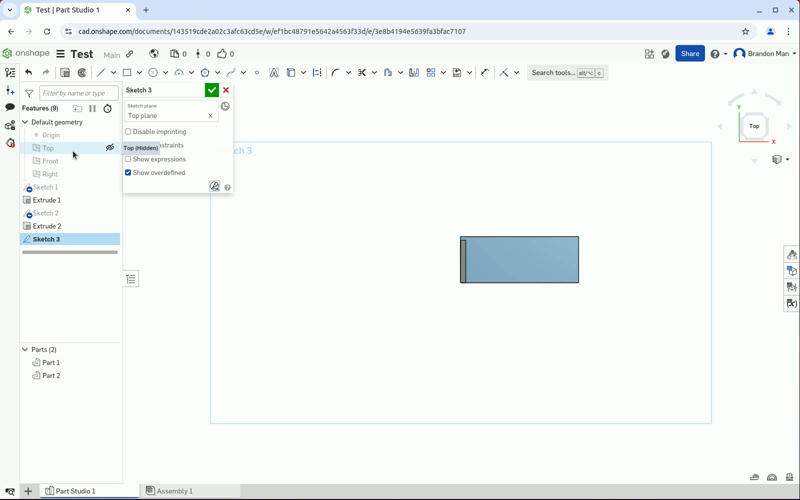
mouse_move(73, 352)
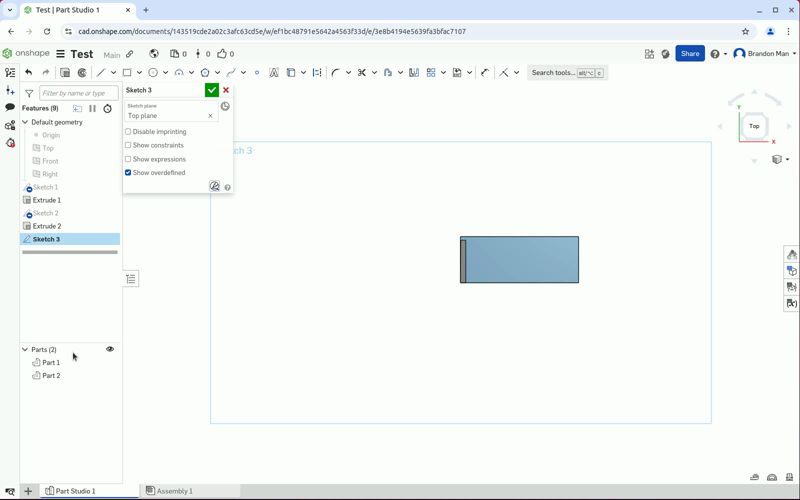
key(y)
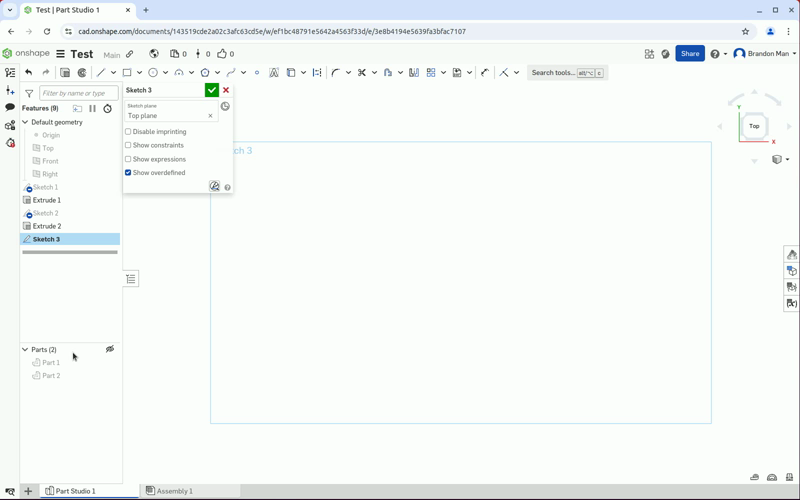
key(l)
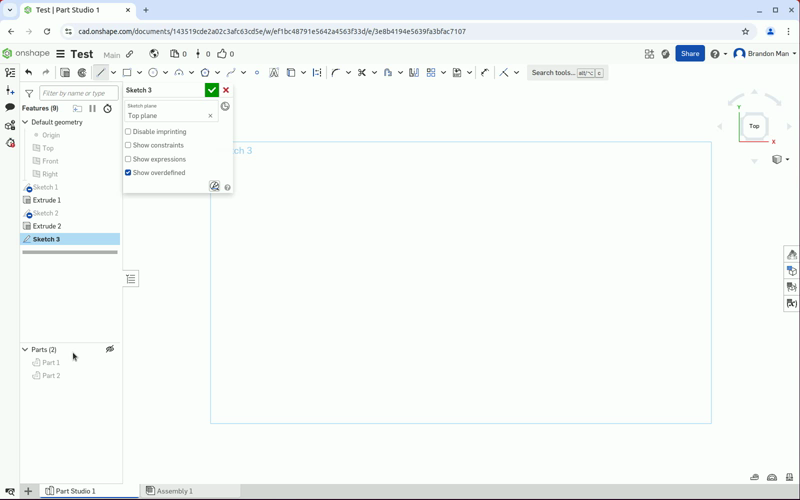
key_down(shift)
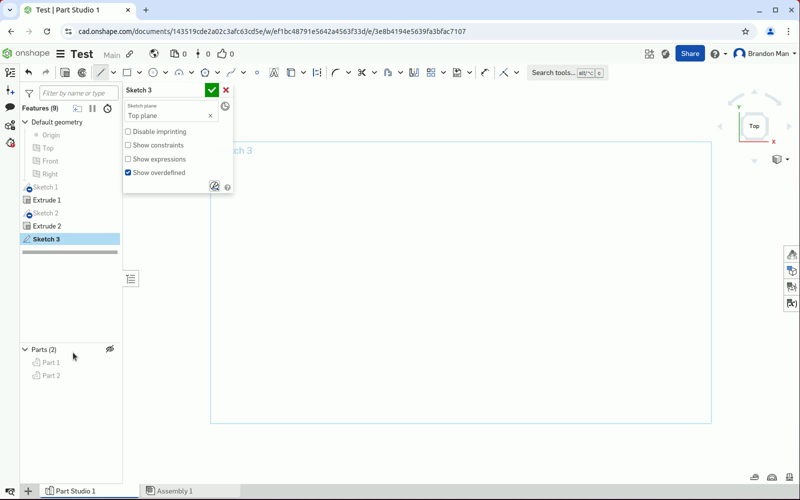
mouse_move(566, 282)
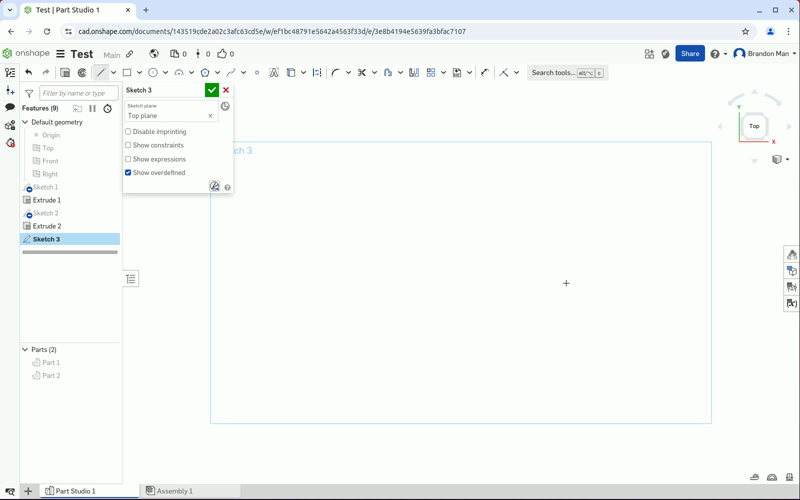
click(566, 282)
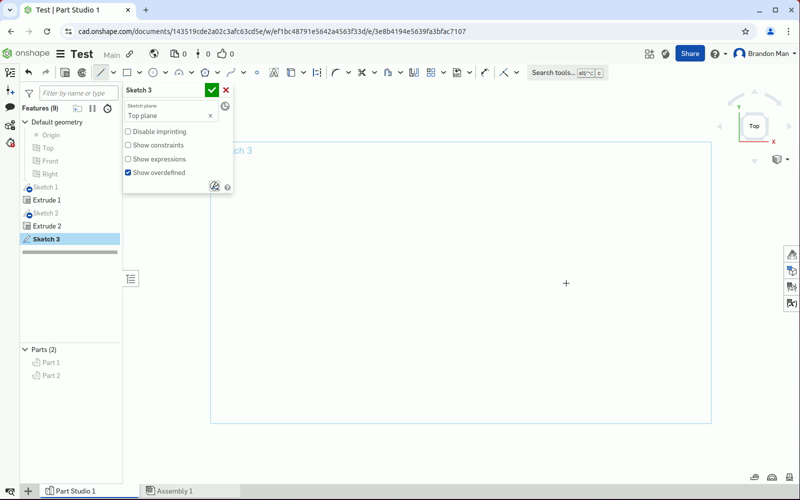
key_up(shift)
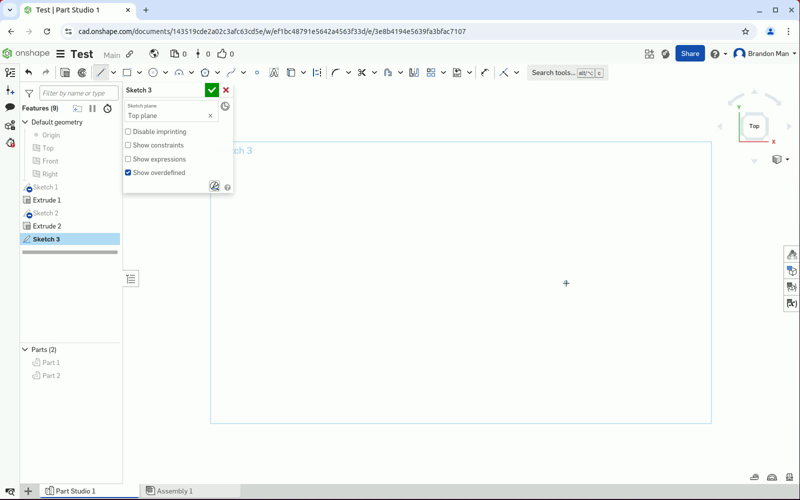
key_down(shift)
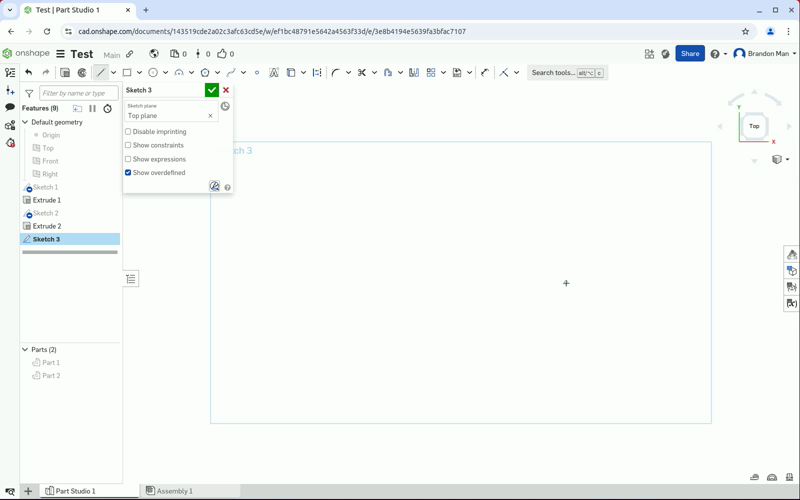
mouse_move(589, 282)
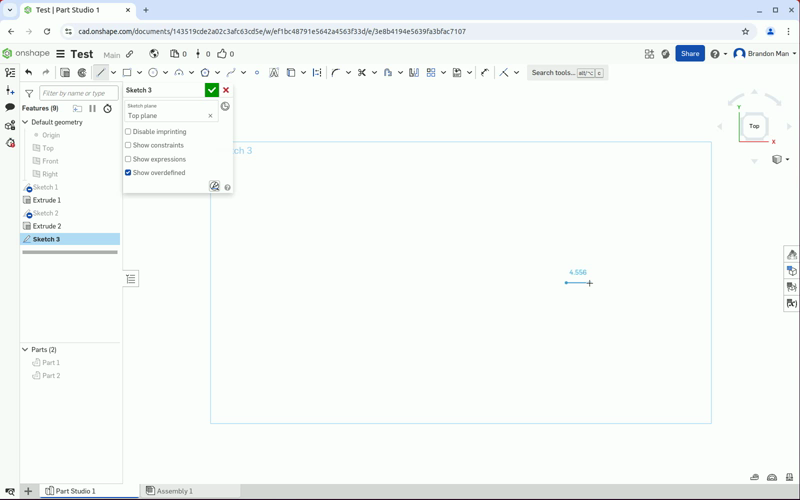
mouse_move(571, 282)
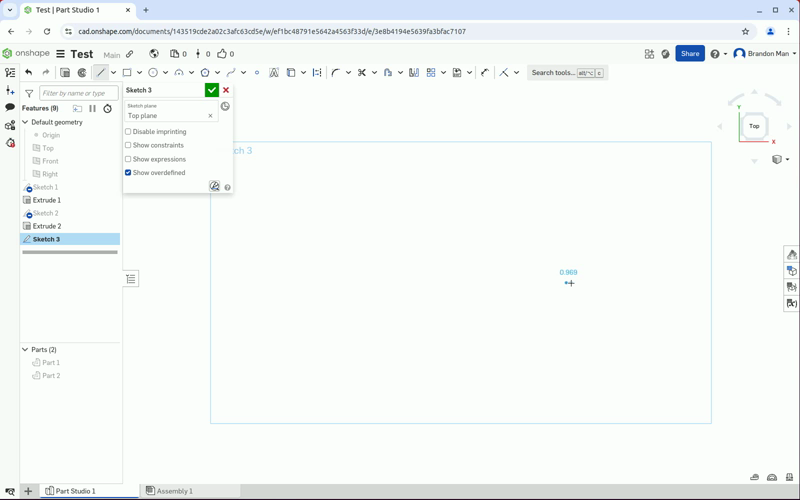
scroll(6)
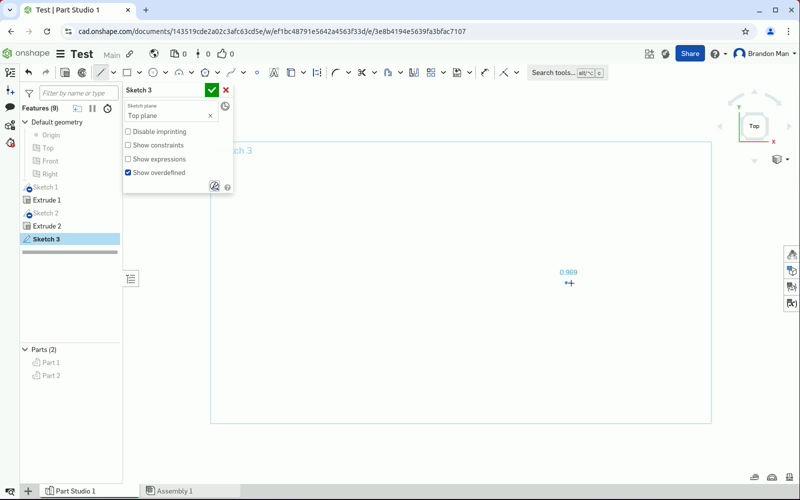
scroll(6)
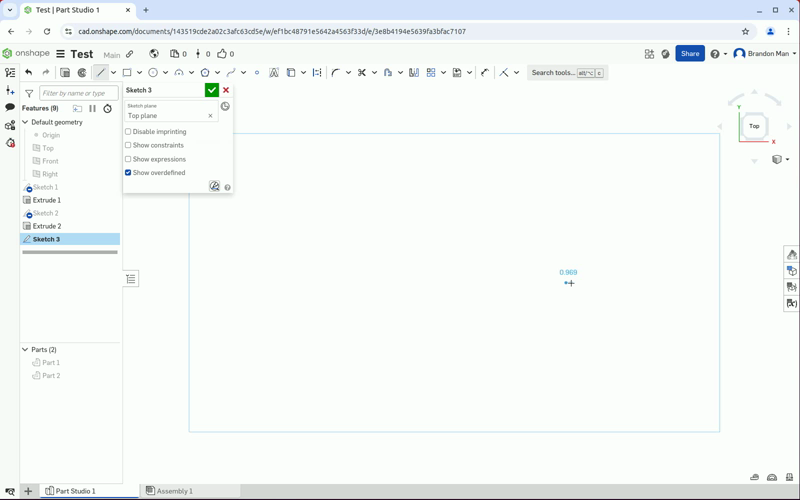
scroll(6)
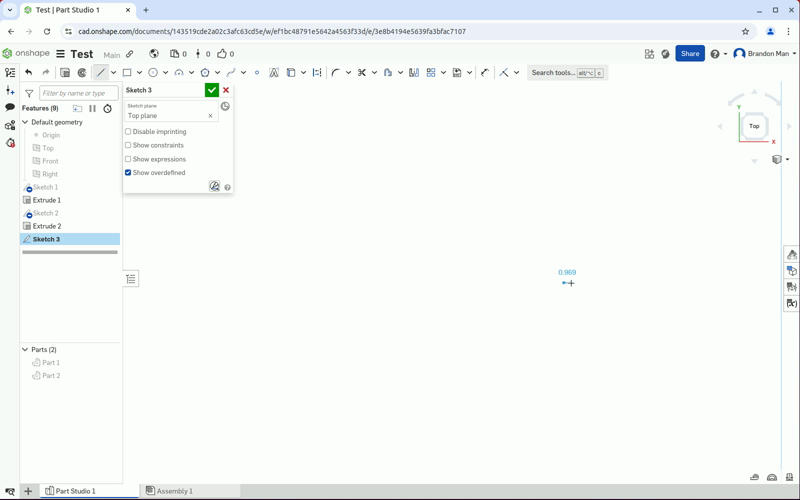
scroll(6)
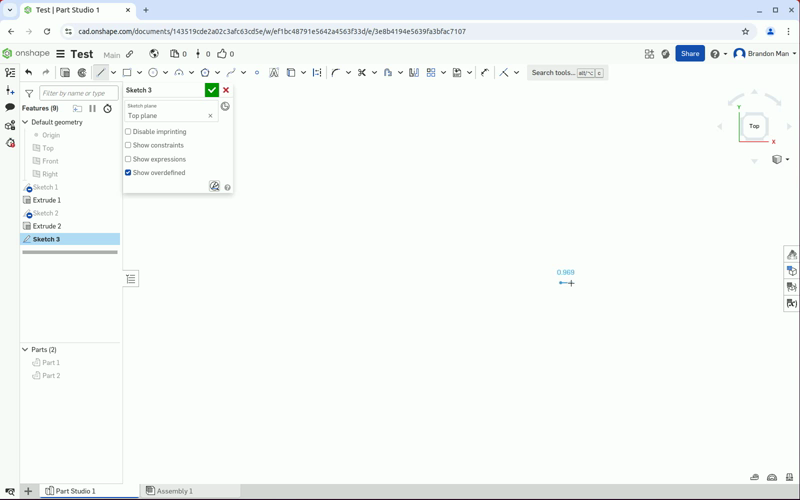
scroll(6)
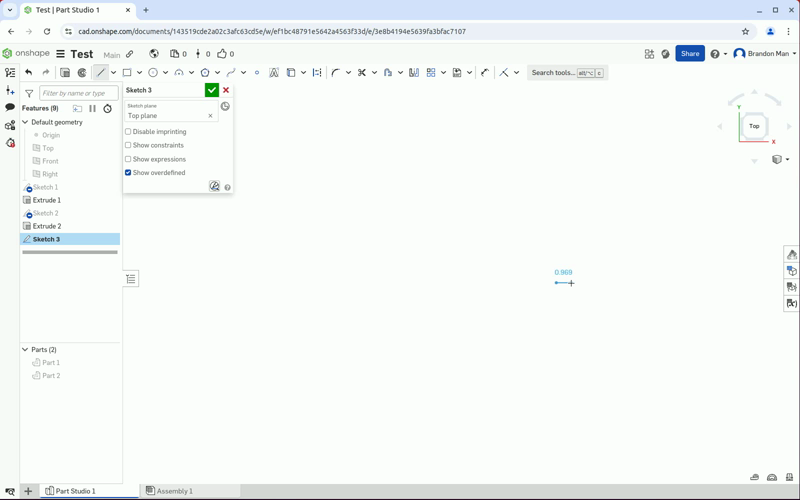
scroll(6)
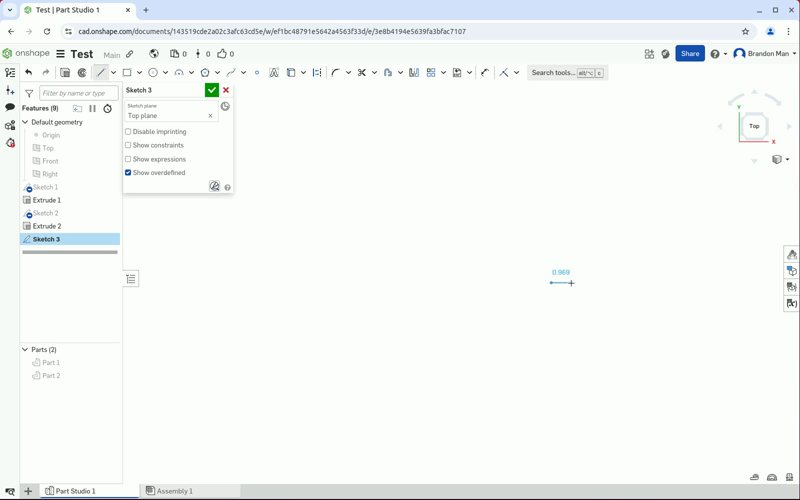
scroll(6)
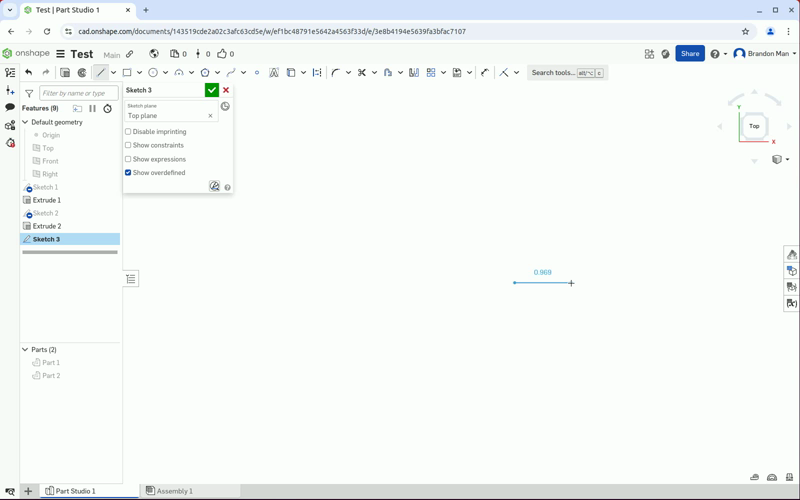
click(571, 282)
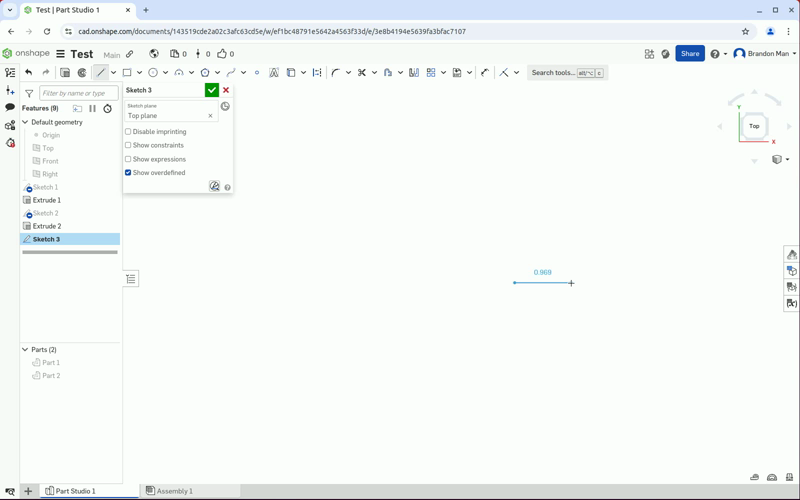
scroll(-6)
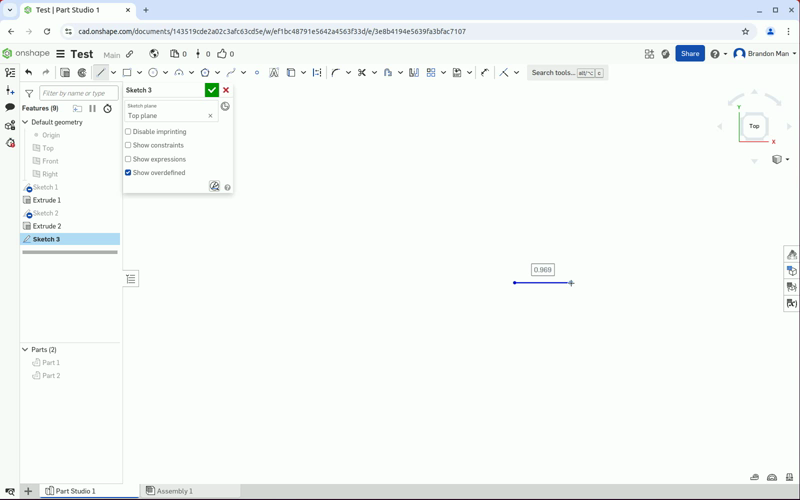
scroll(-6)
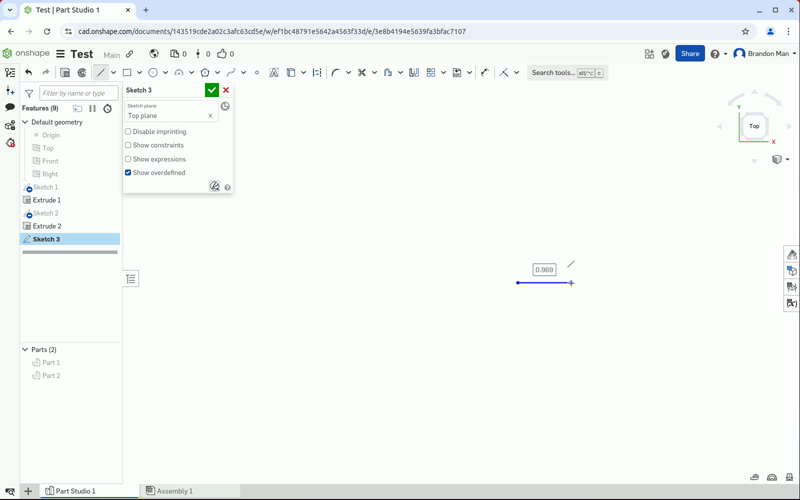
scroll(-6)
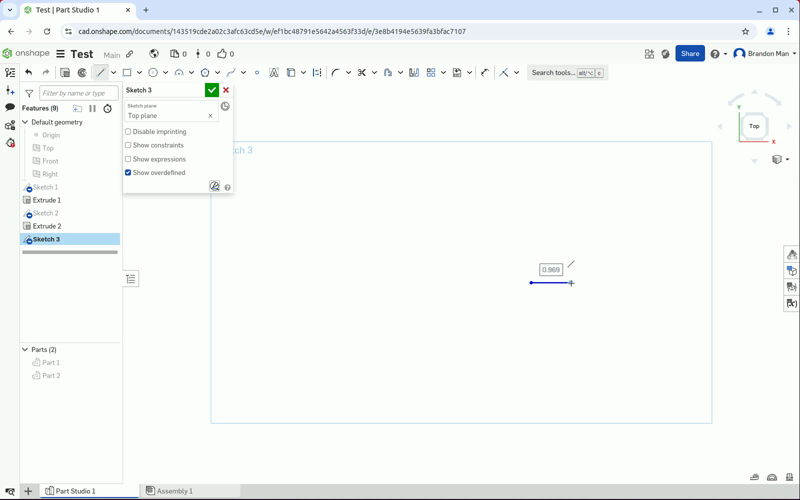
scroll(-6)
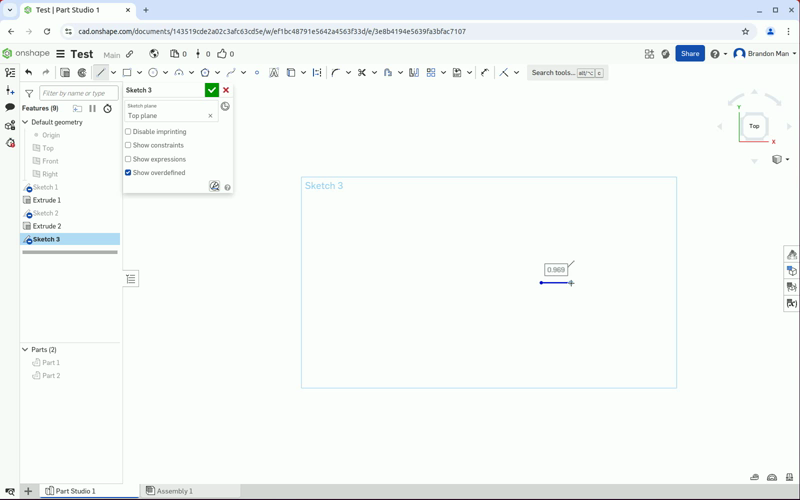
scroll(-6)
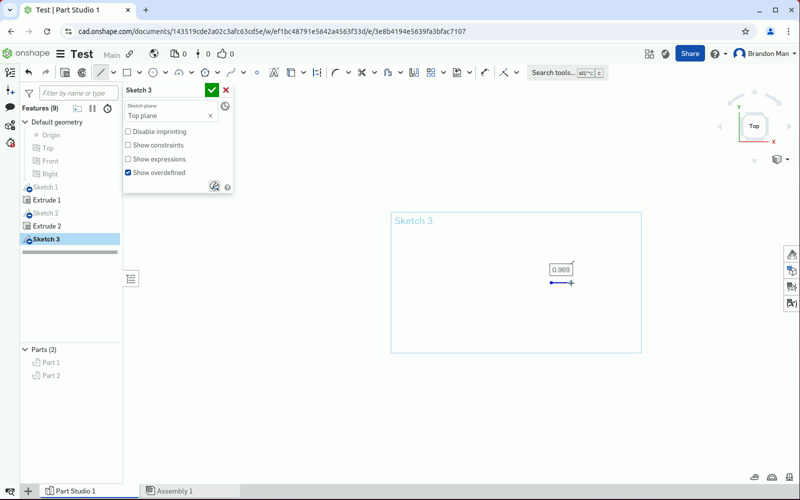
scroll(-6)
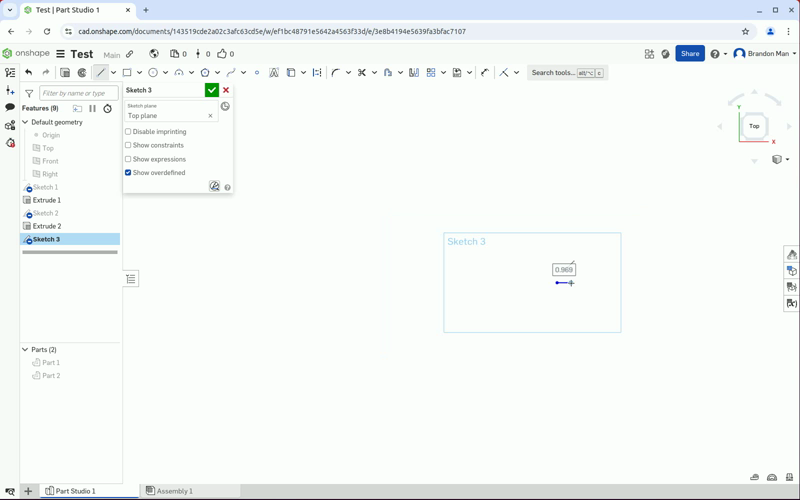
scroll(-6)
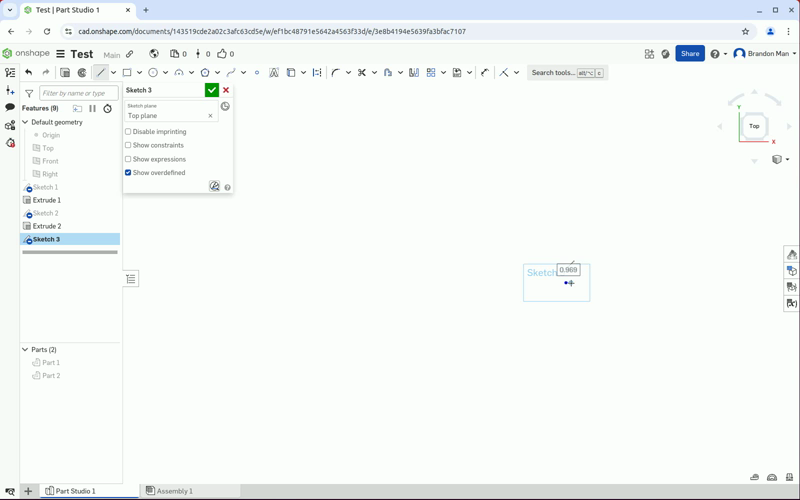
key_up(shift)
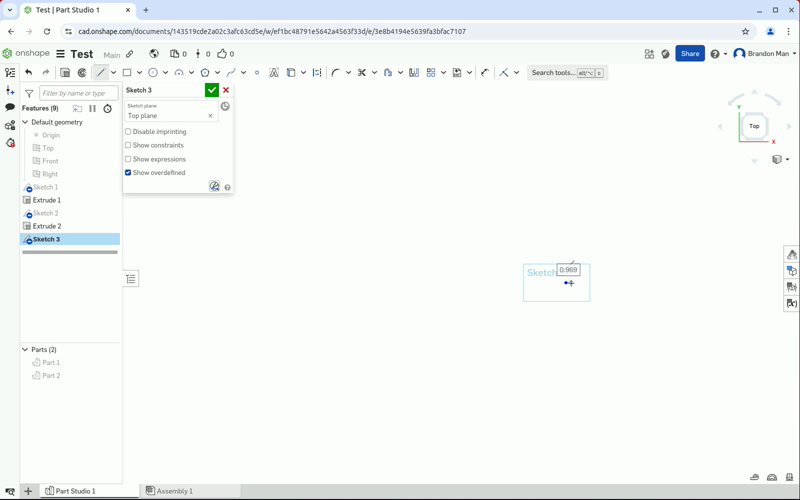
key_down(shift)
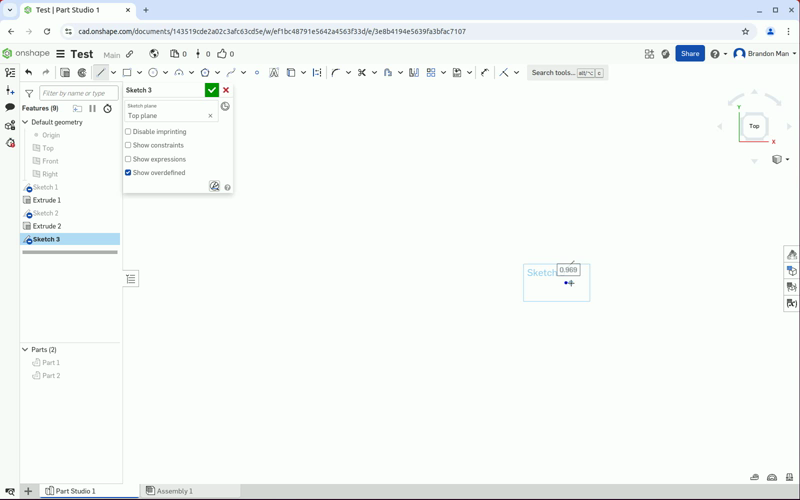
mouse_move(589, 282)
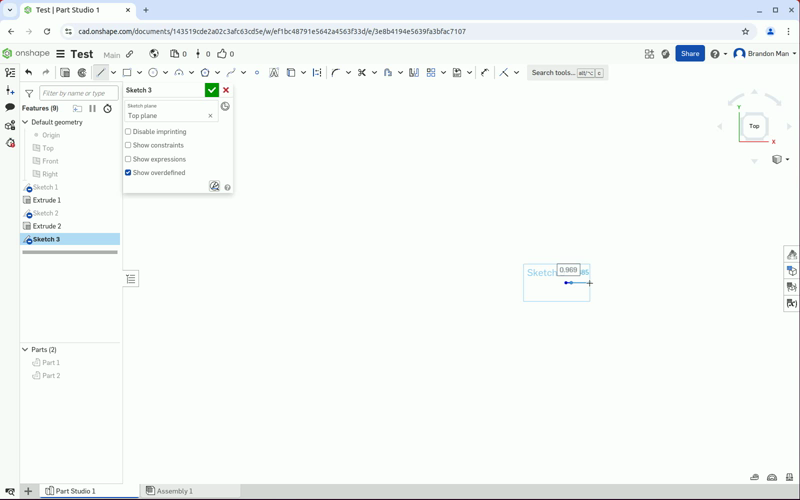
mouse_move(571, 240)
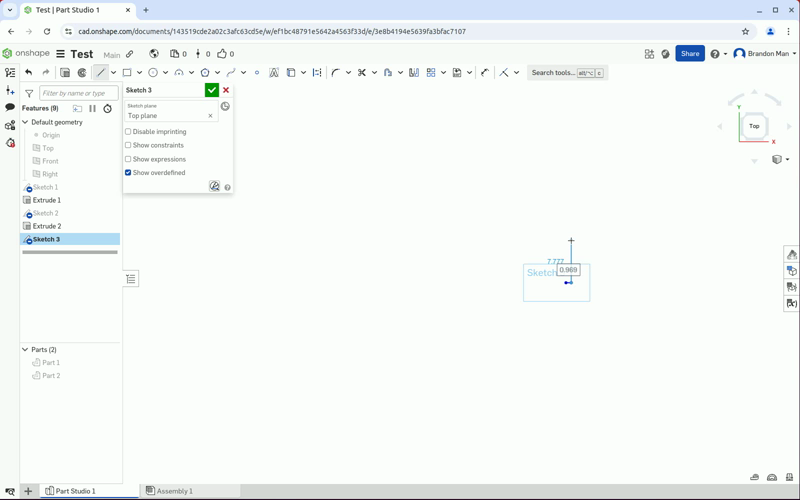
click(571, 240)
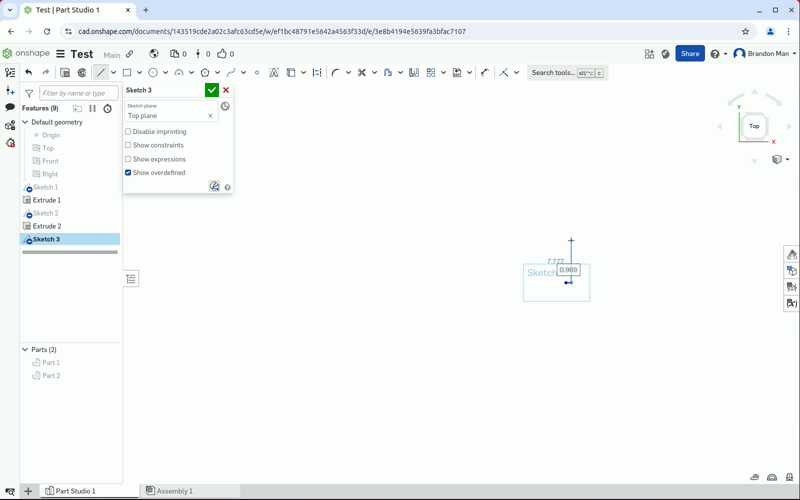
key_up(shift)
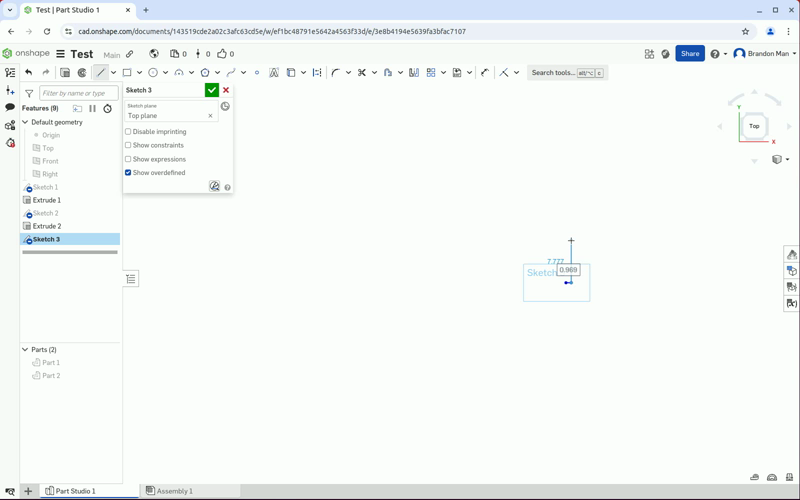
key_down(shift)
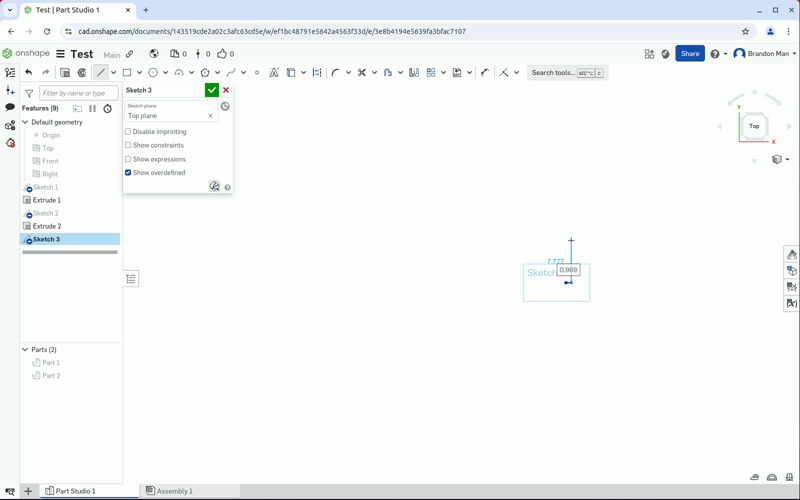
mouse_move(589, 240)
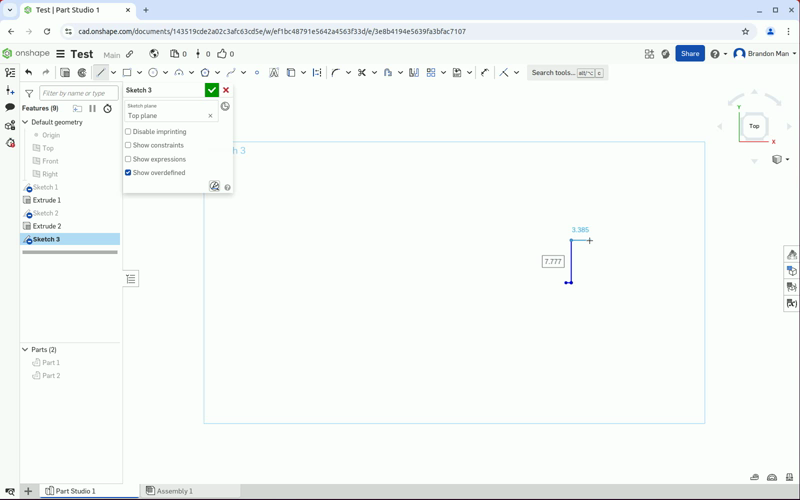
mouse_move(566, 240)
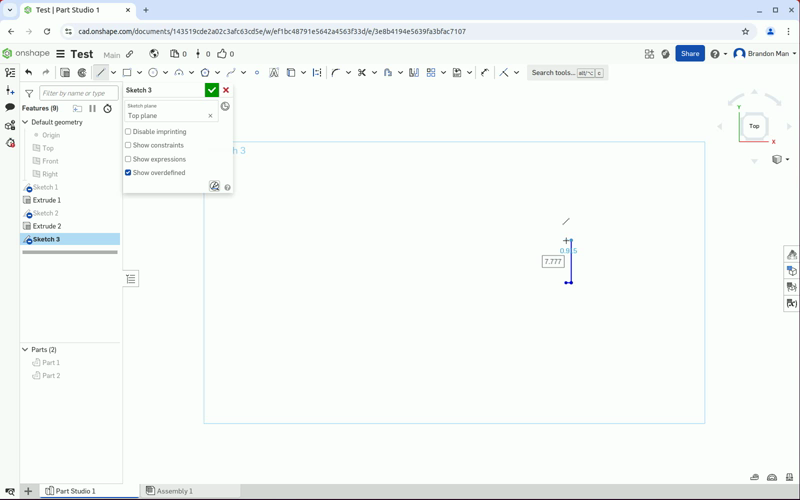
scroll(6)
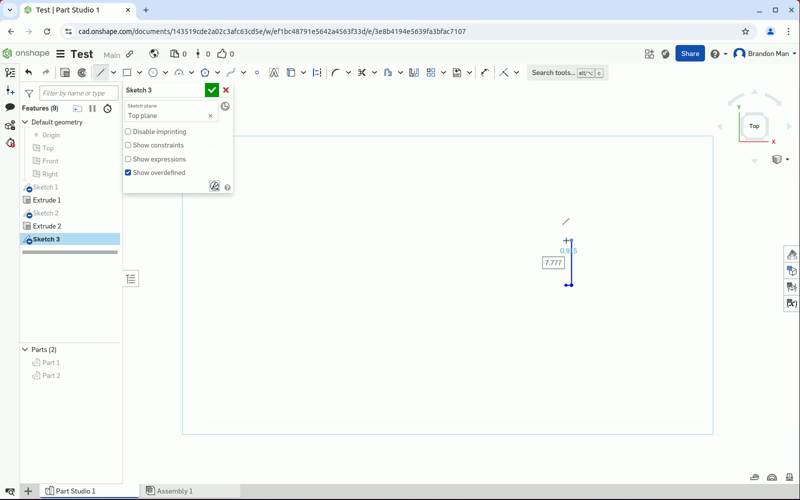
scroll(6)
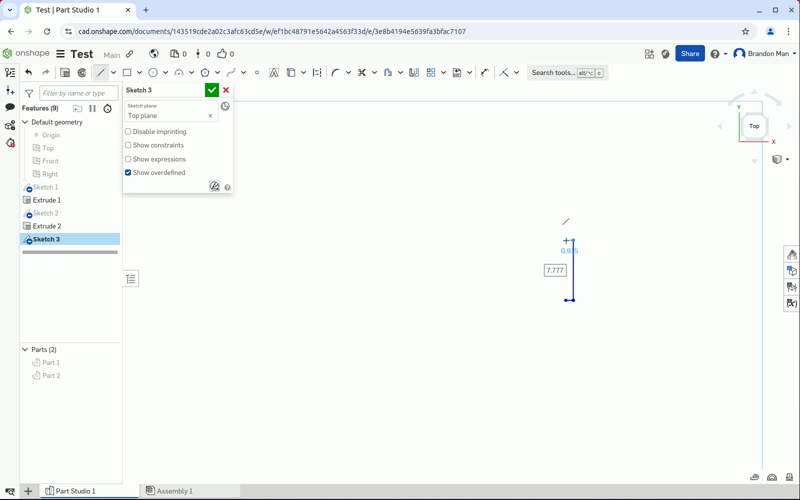
scroll(6)
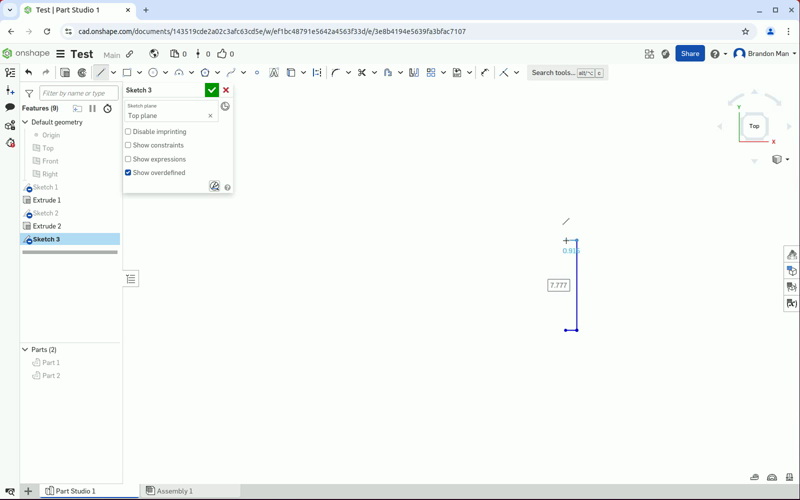
scroll(6)
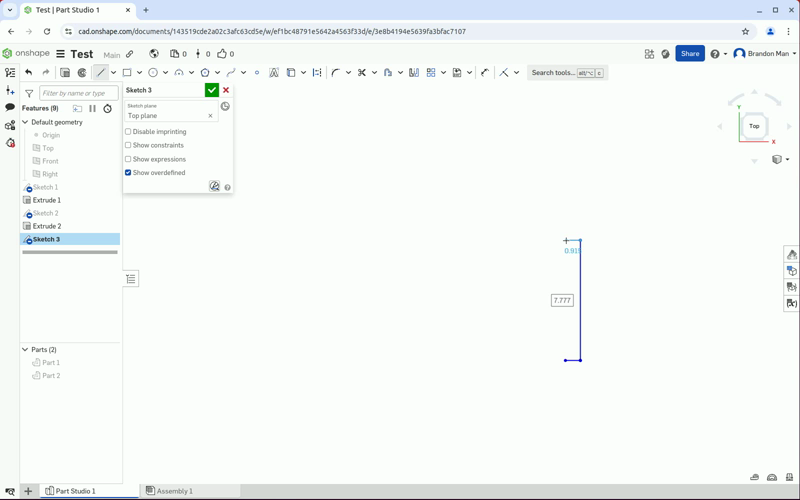
scroll(6)
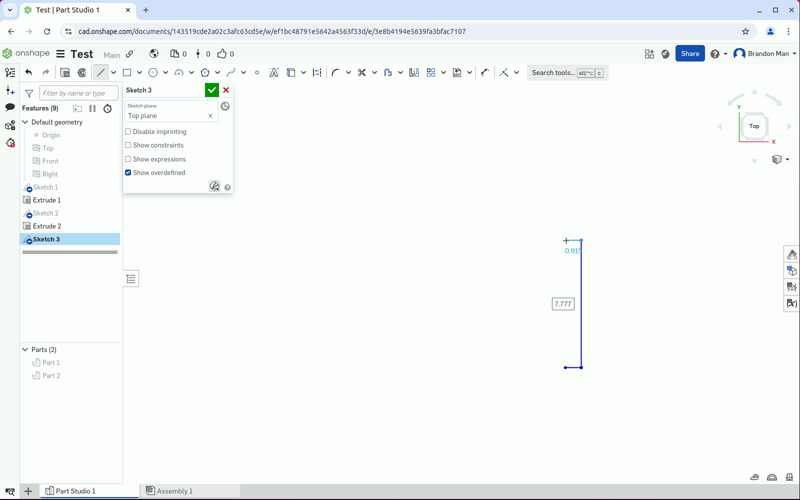
scroll(6)
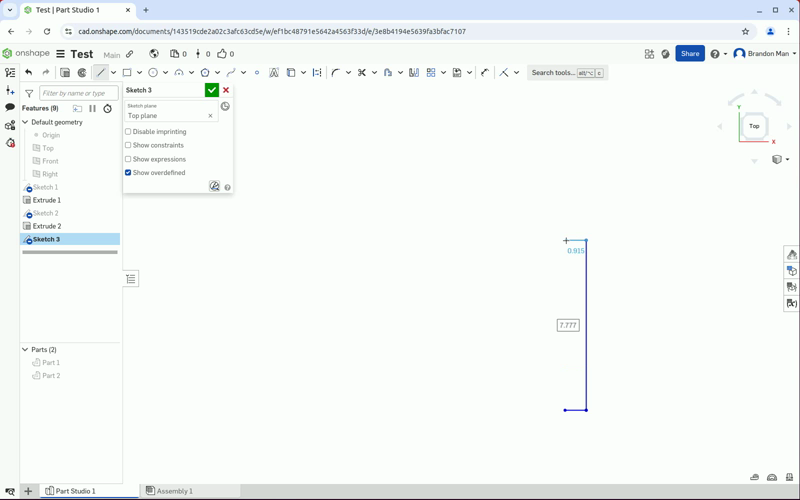
scroll(6)
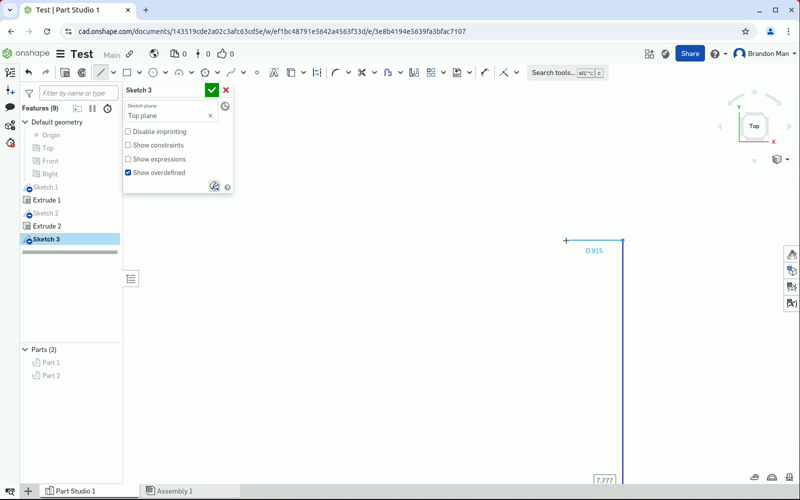
click(566, 240)
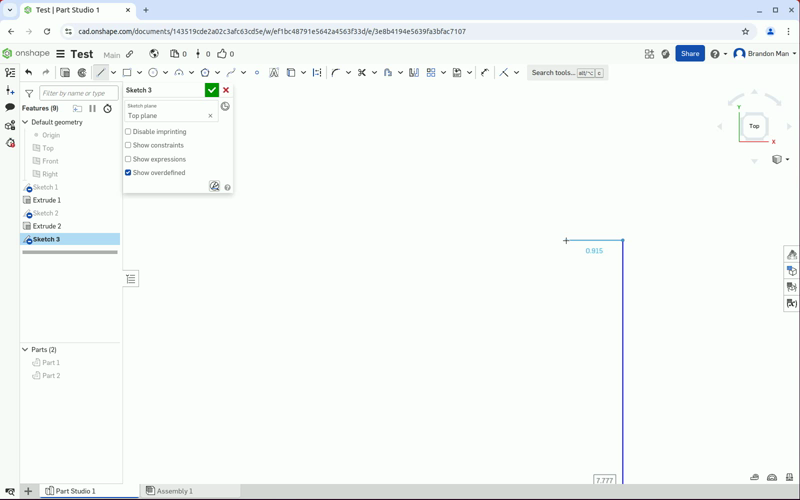
scroll(-6)
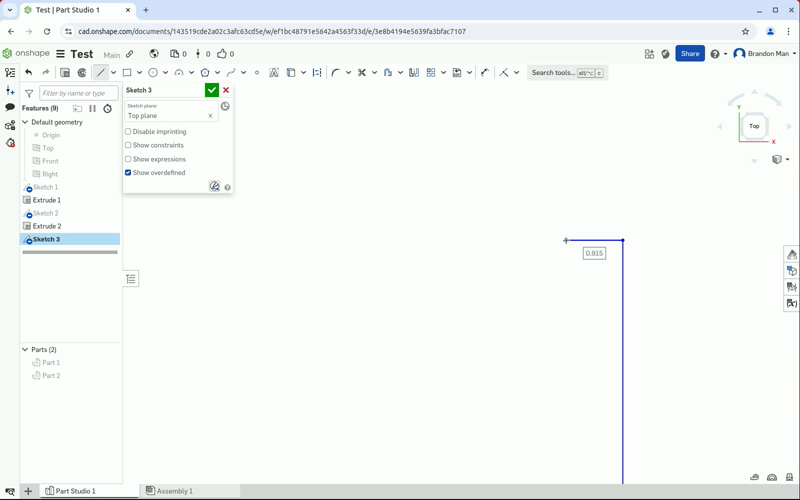
scroll(-6)
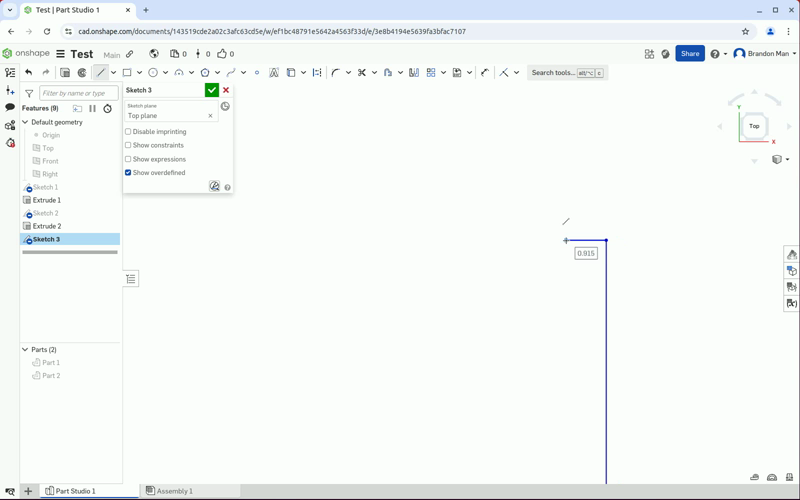
scroll(-6)
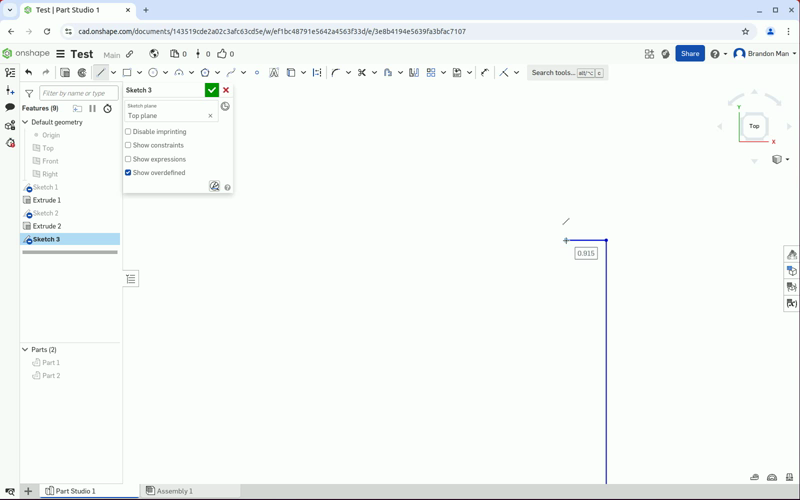
scroll(-6)
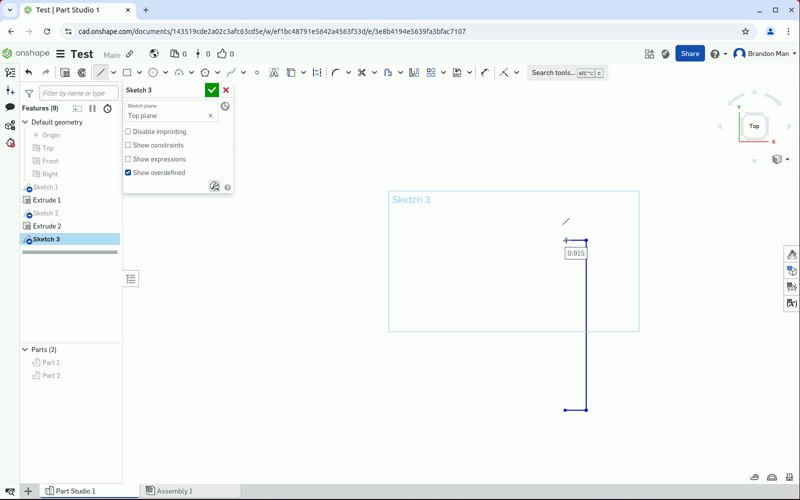
scroll(-6)
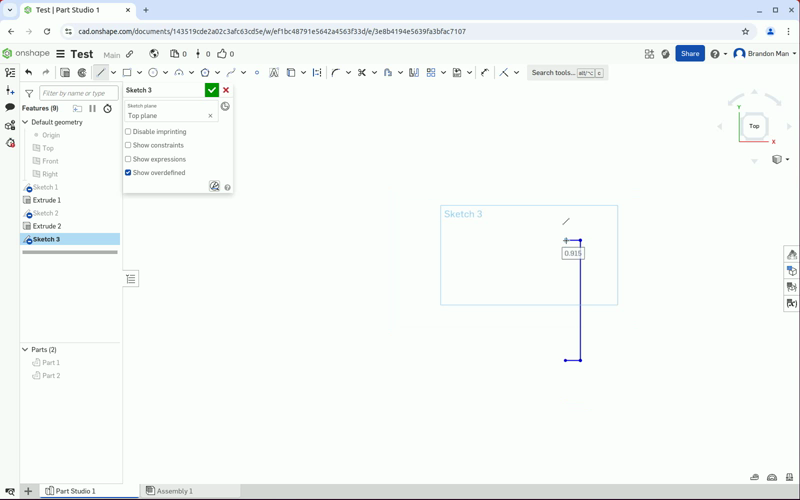
scroll(-6)
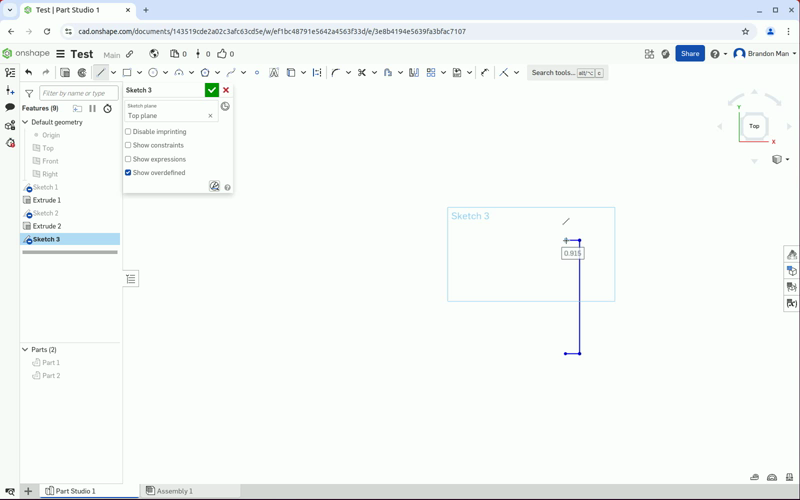
scroll(-6)
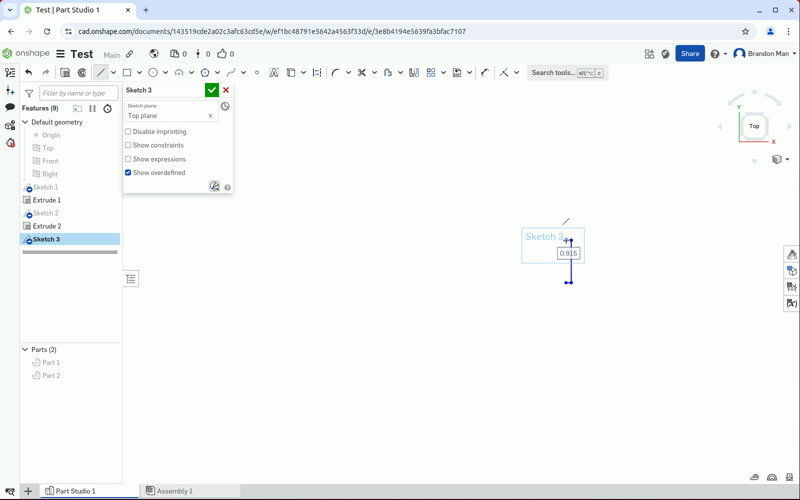
key_up(shift)
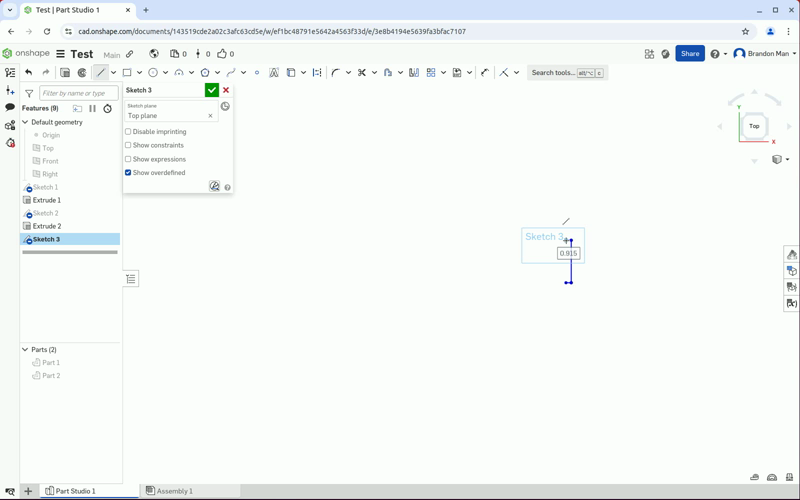
mouse_move(589, 240)
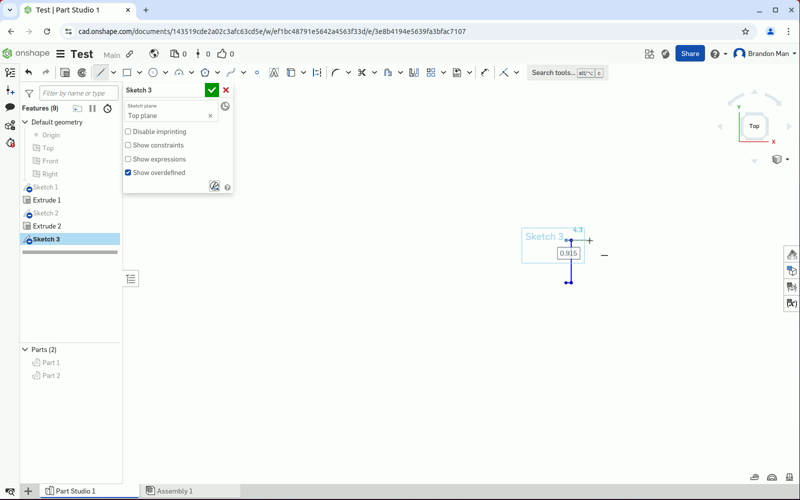
key_down(shift)
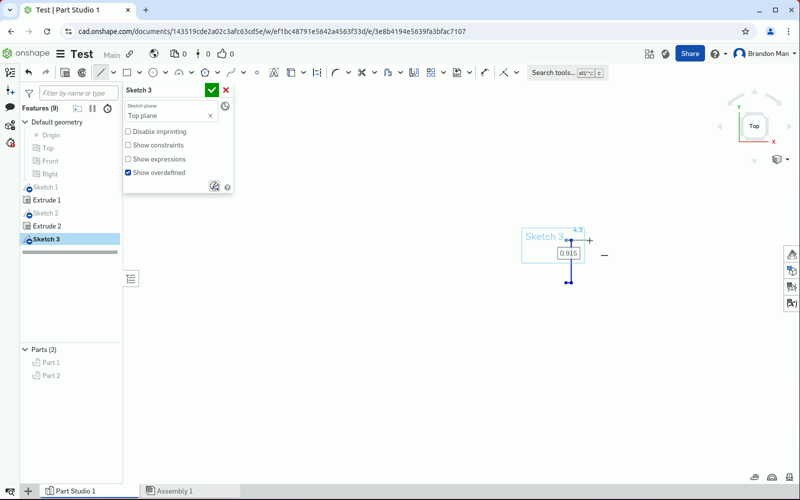
mouse_move(566, 282)
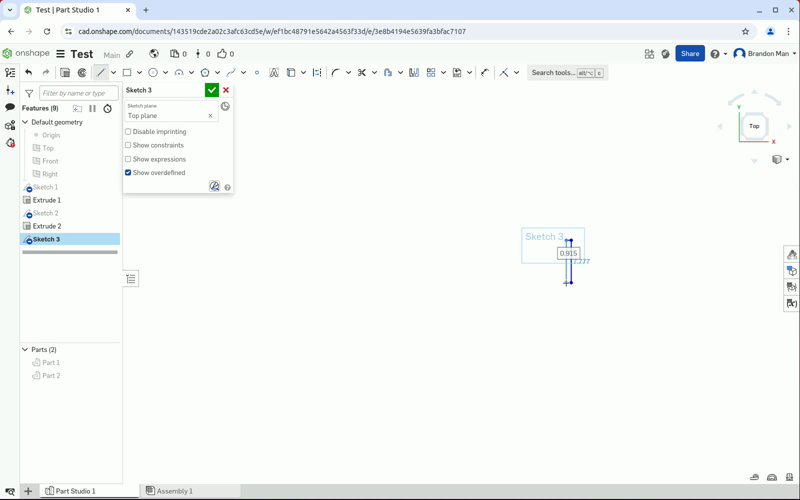
key_up(shift)
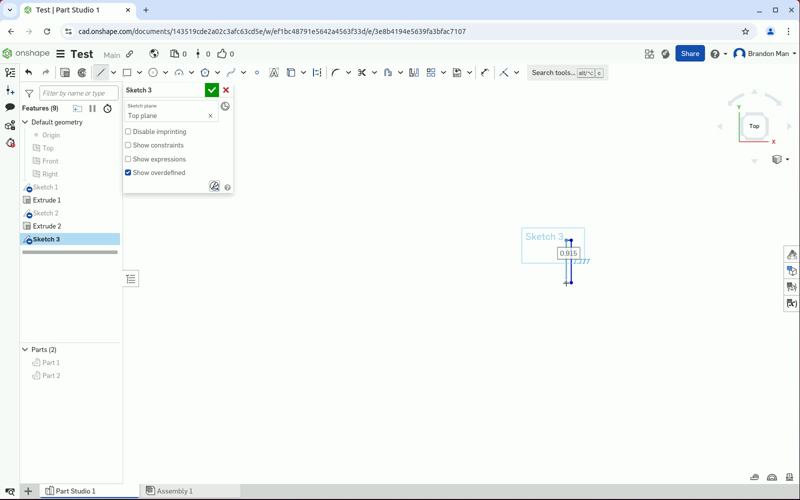
click(566, 282)
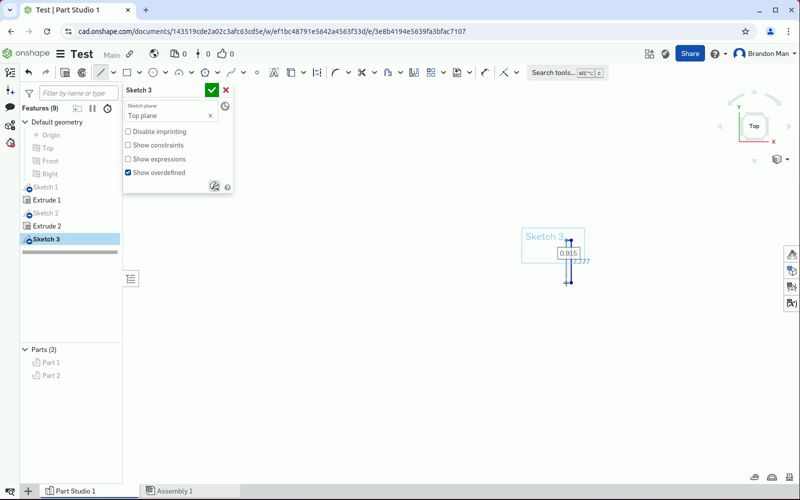
key(esc)
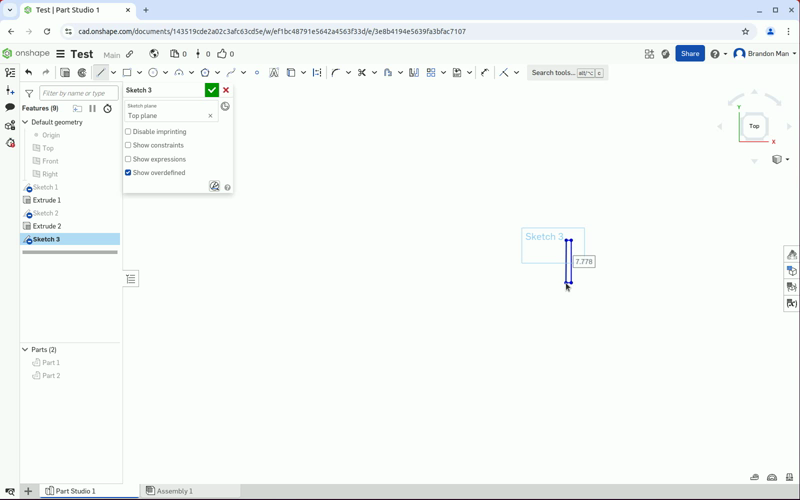
mouse_move(567, 270)
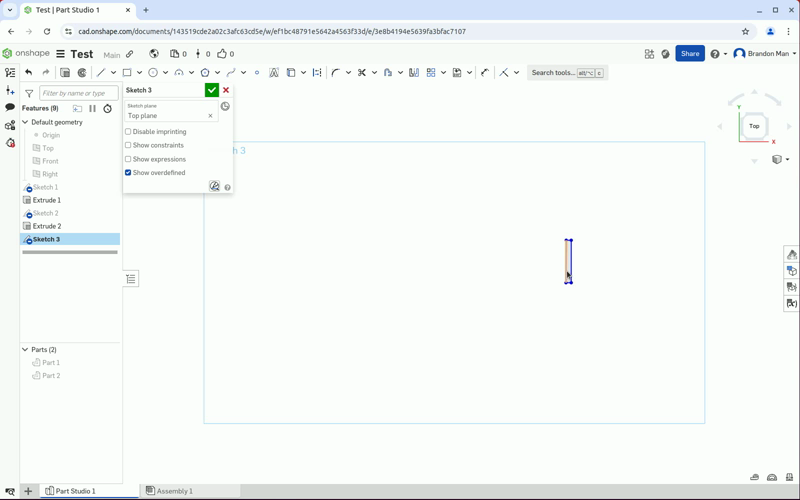
scroll(6)
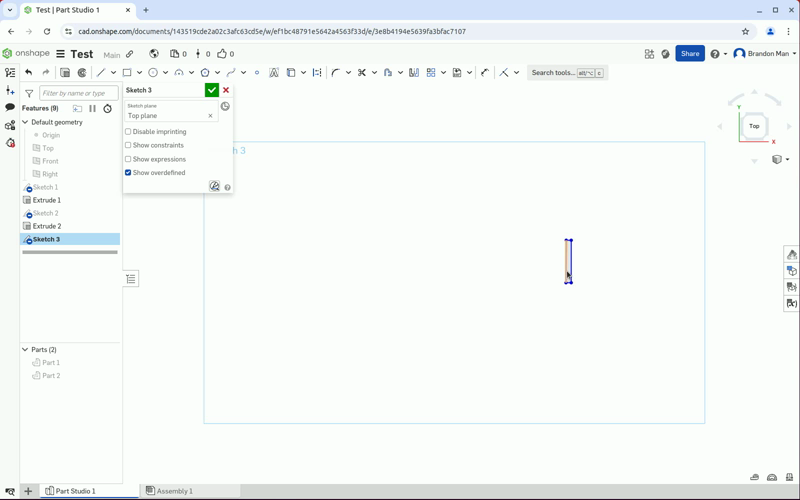
scroll(6)
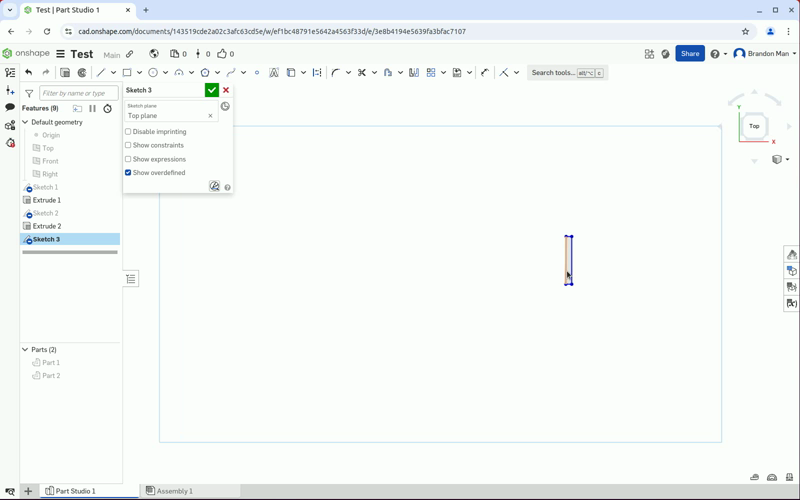
scroll(6)
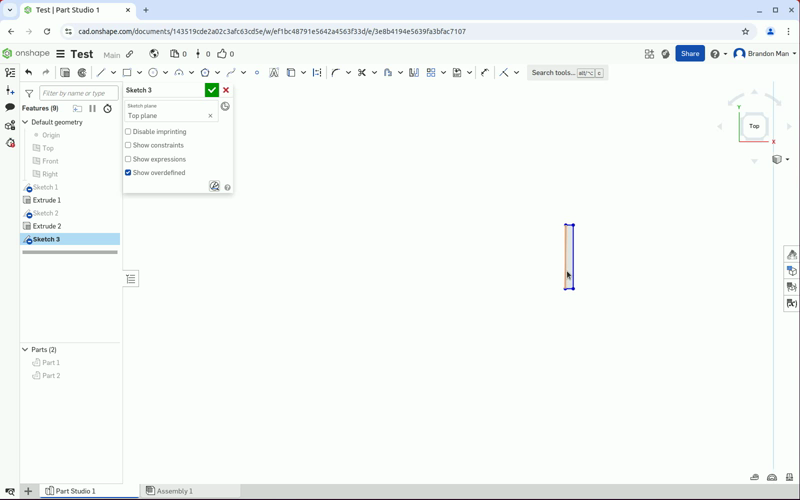
scroll(6)
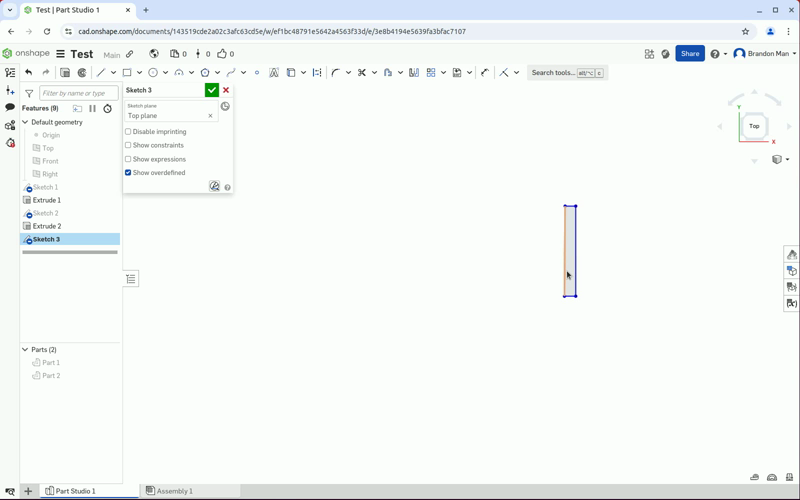
scroll(6)
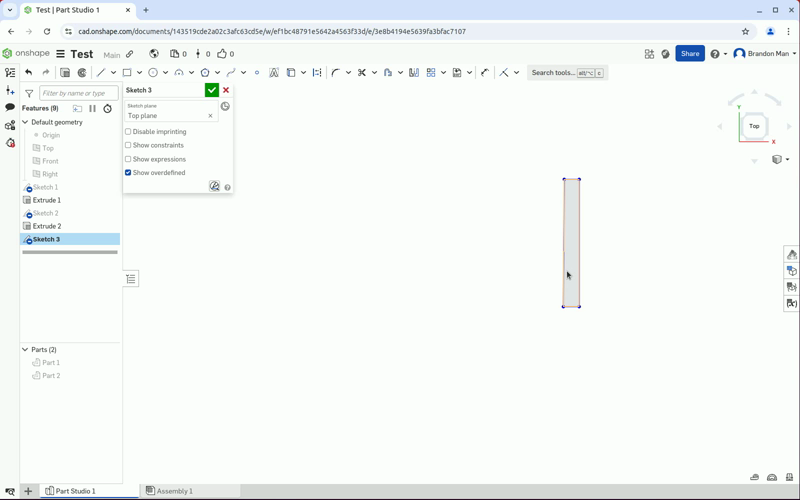
scroll(6)
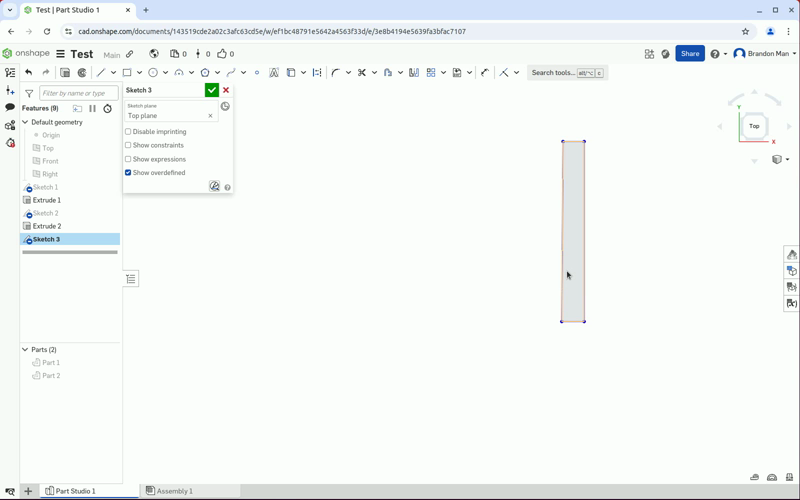
scroll(6)
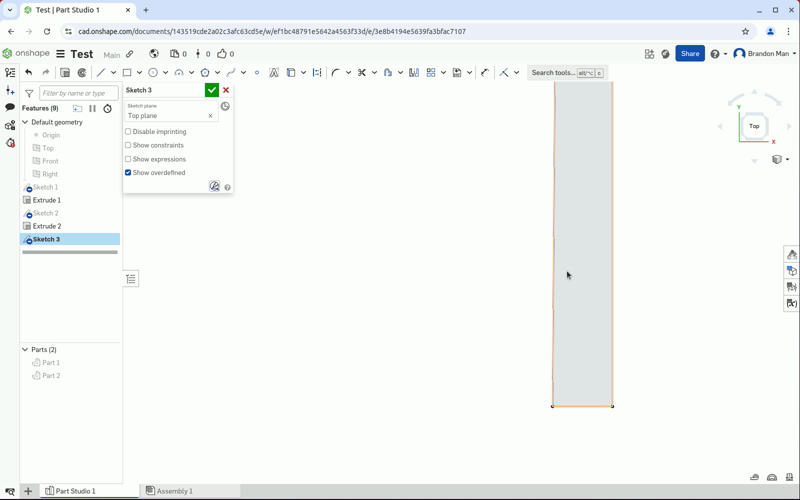
click(567, 270)
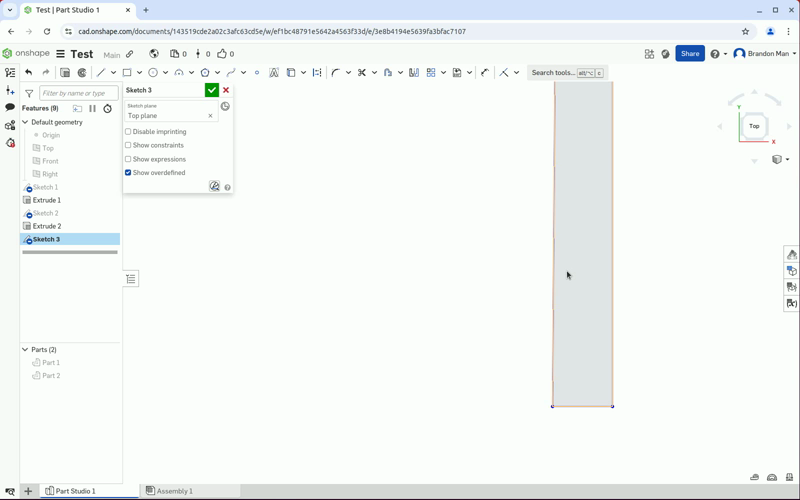
scroll(-6)
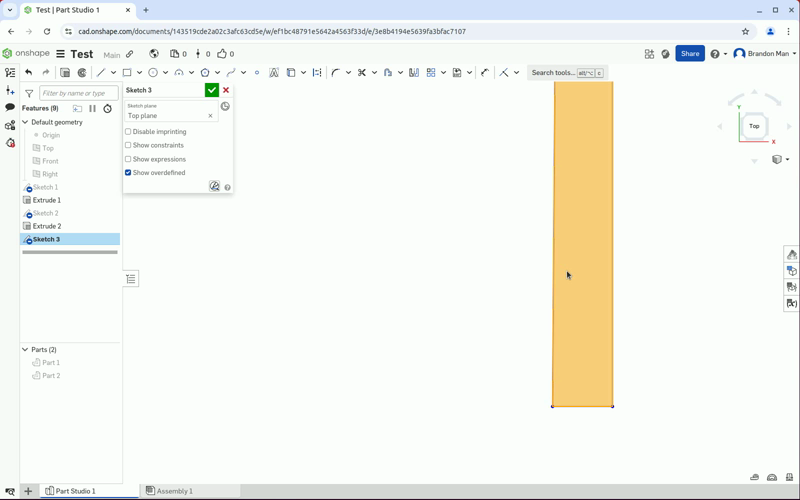
scroll(-6)
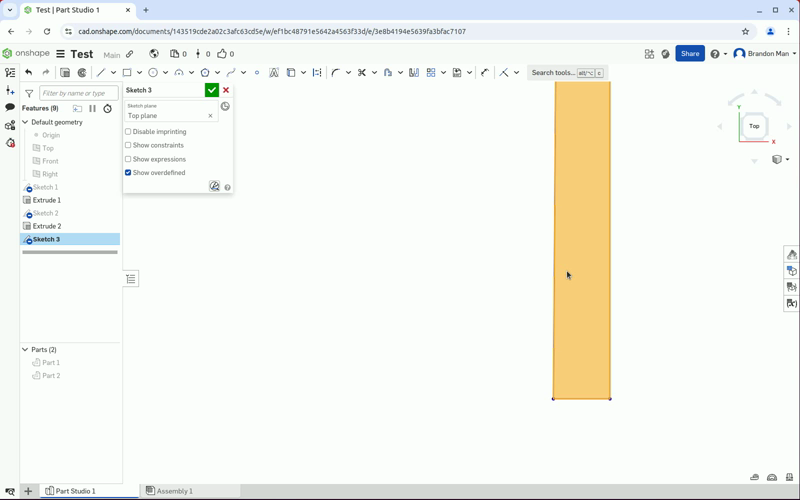
scroll(-6)
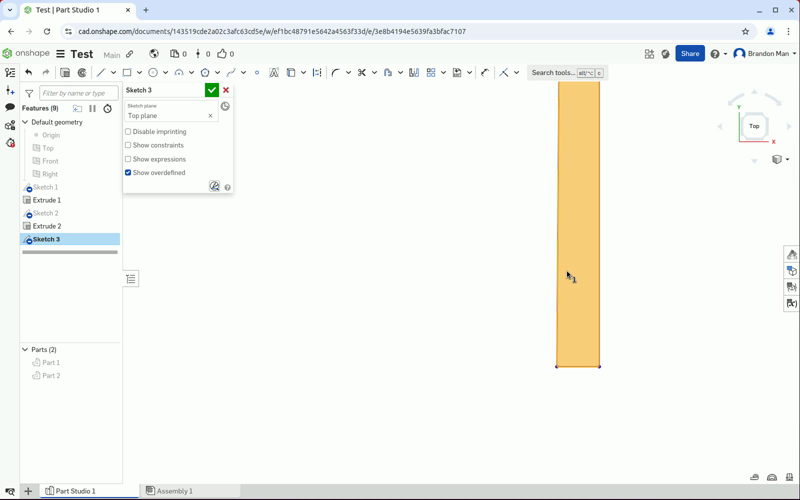
scroll(-6)
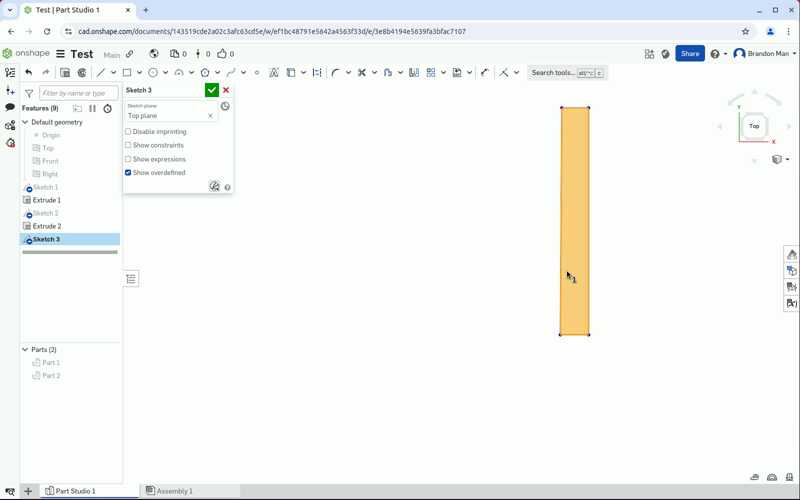
scroll(-6)
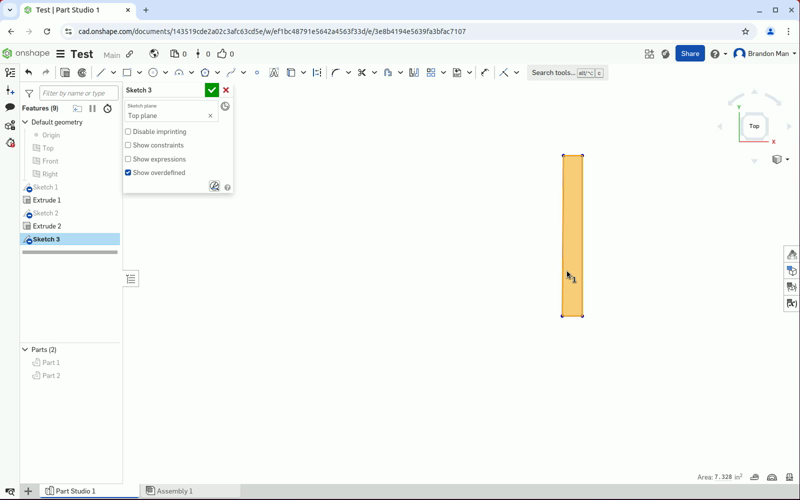
scroll(-6)
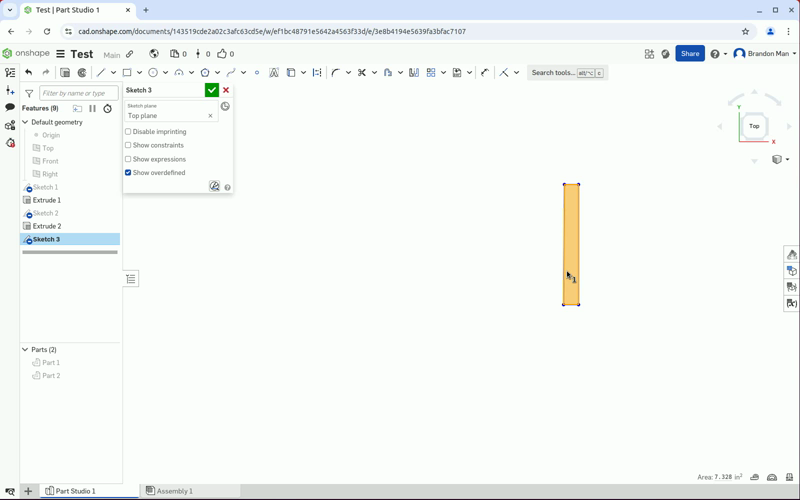
scroll(-6)
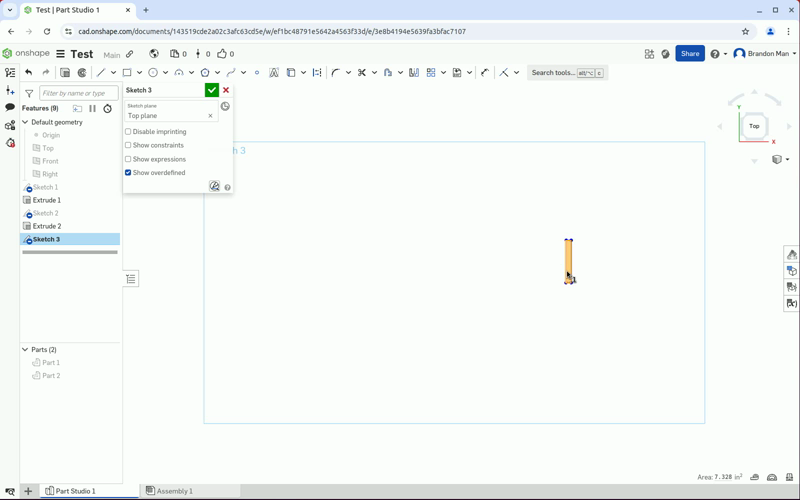
mouse_move(73, 352)
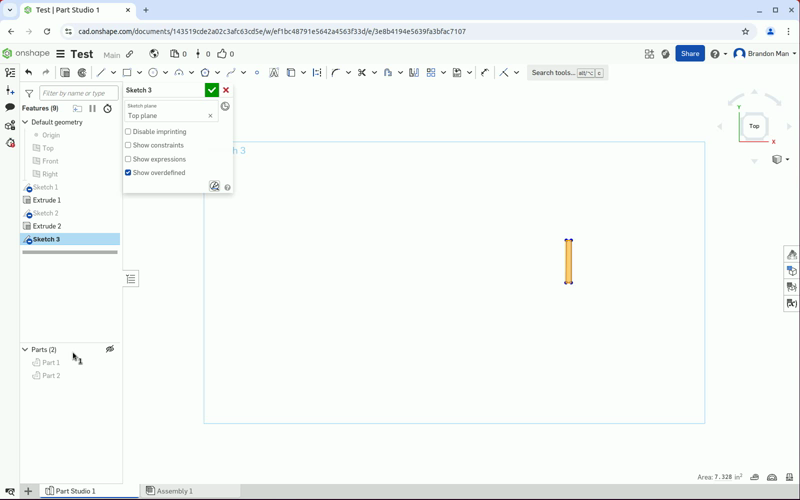
key(shift+y)
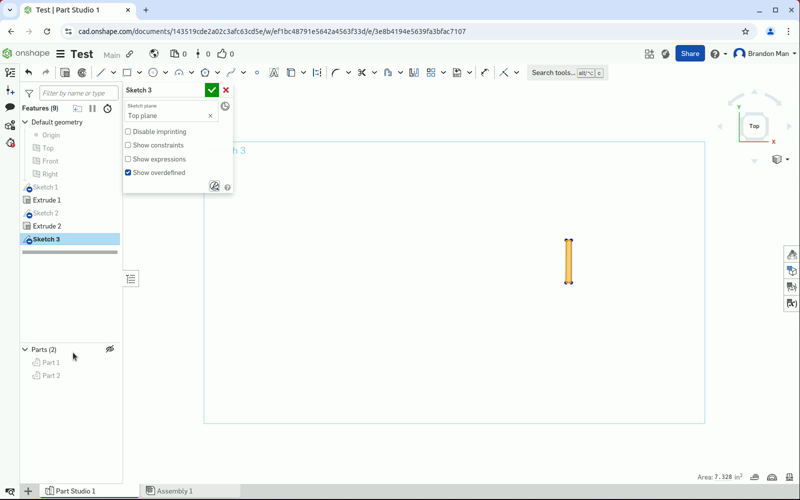
key(shift+e)
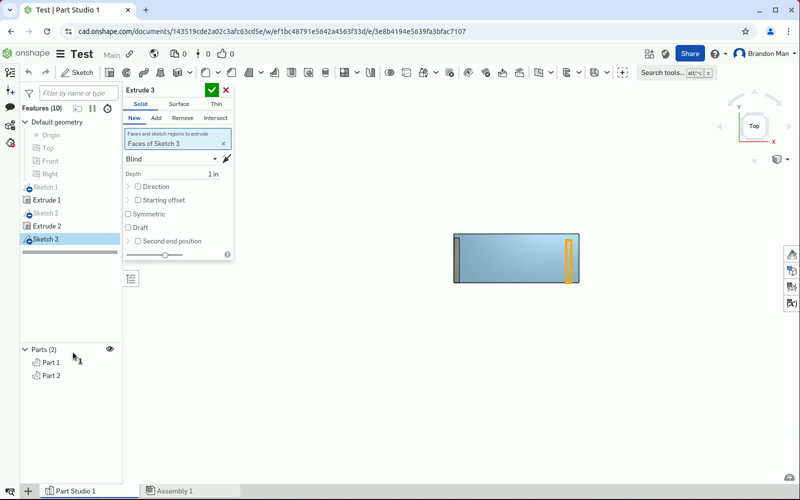
mouse_move(143, 106)
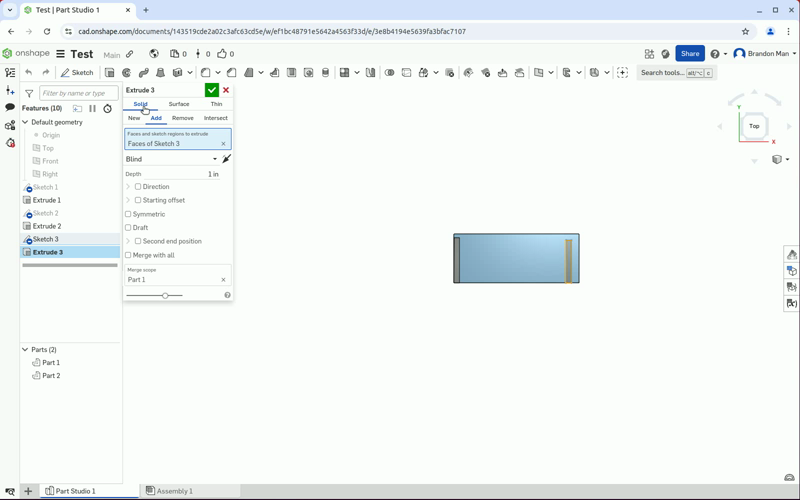
click(143, 106)
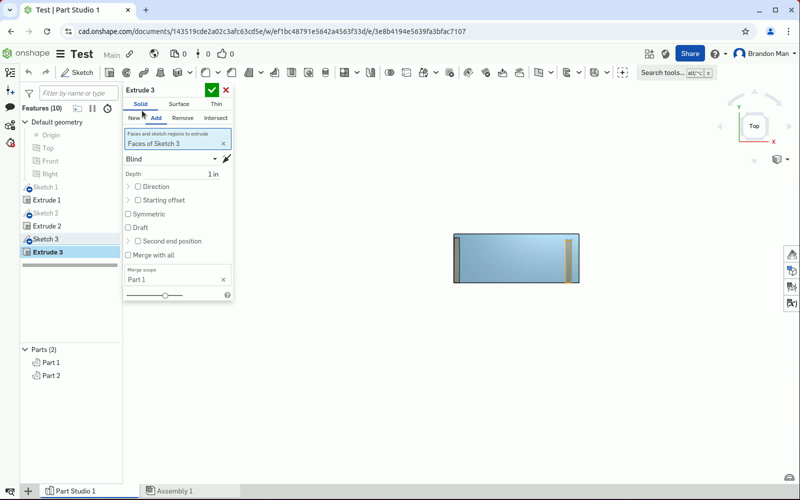
mouse_move(137, 120)
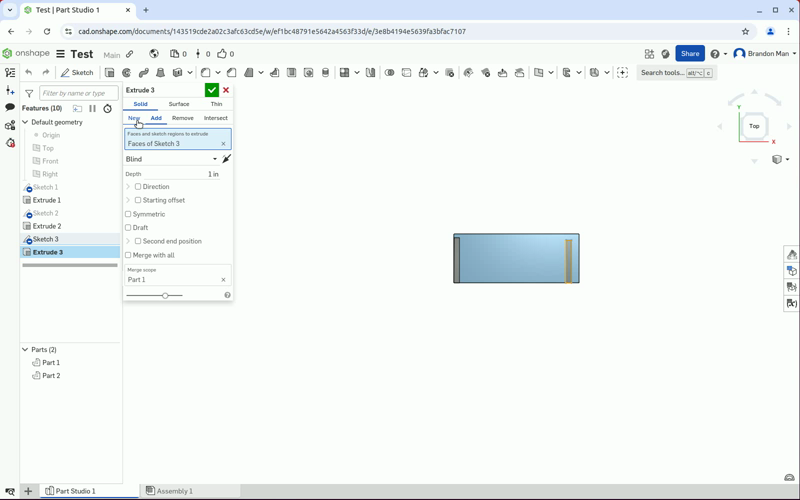
click(137, 120)
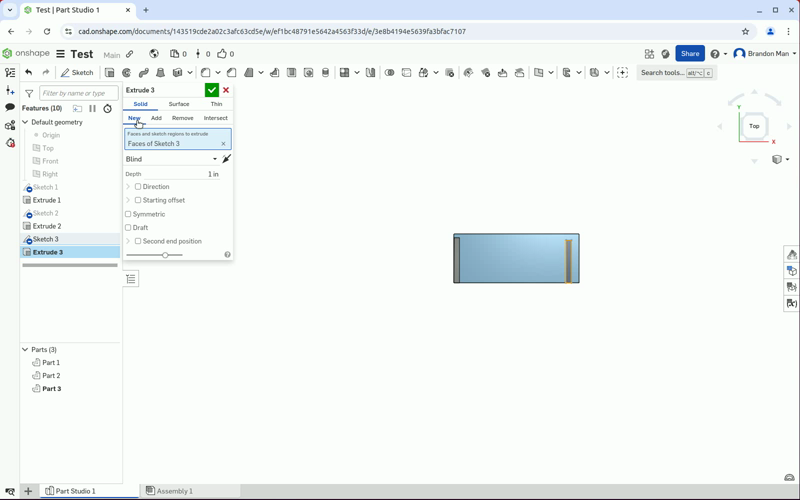
key(tab, 4)
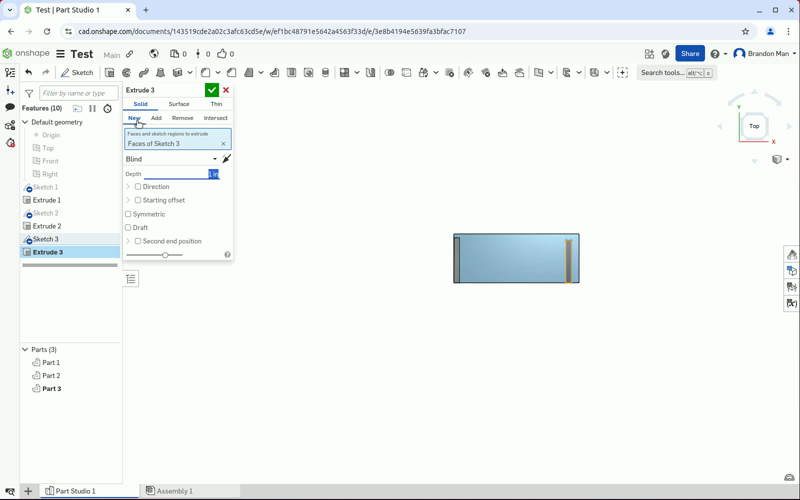
text(23.108)
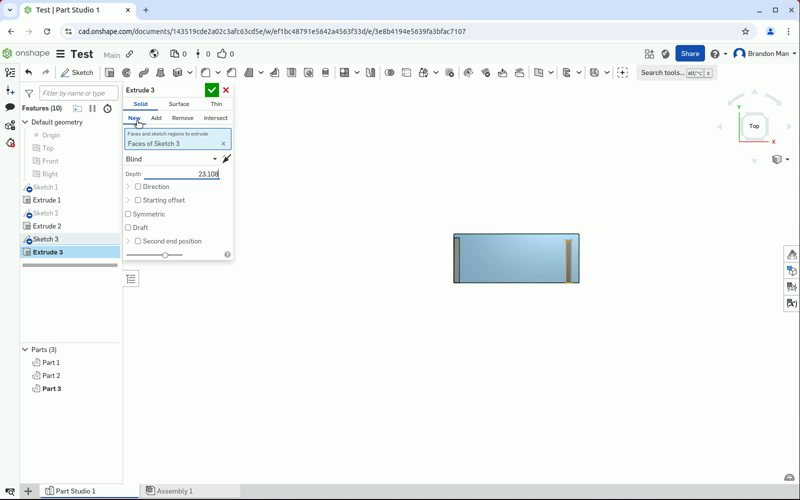
key(enter)
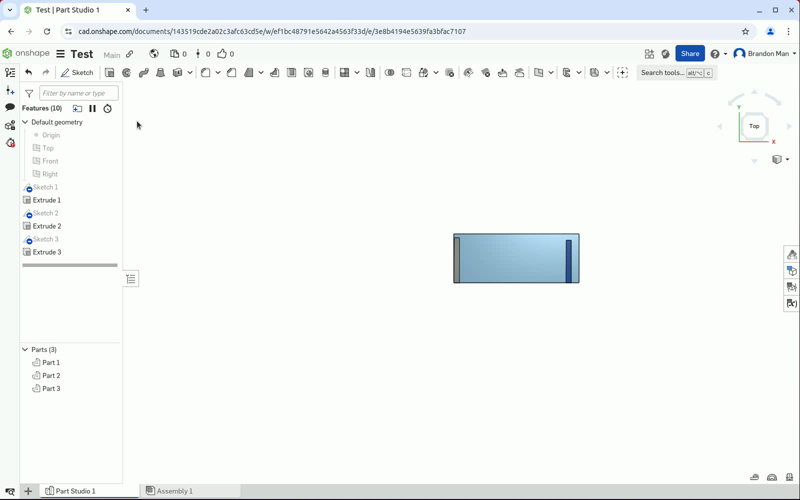
key(shift+h)
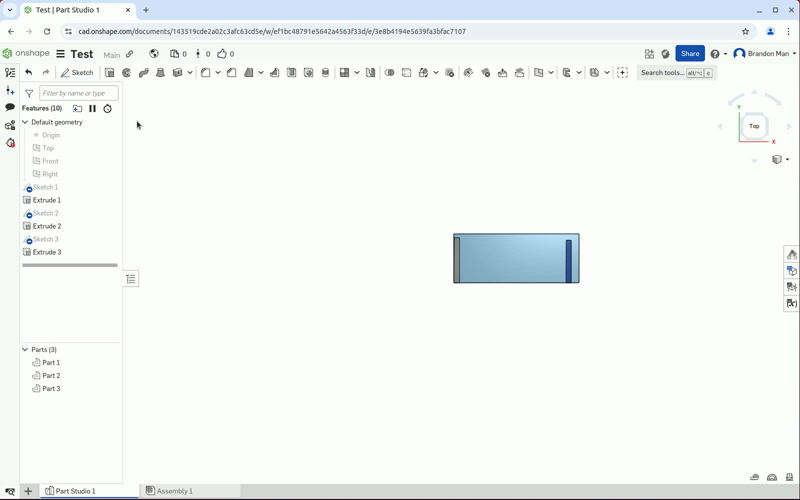
key(shift+h)
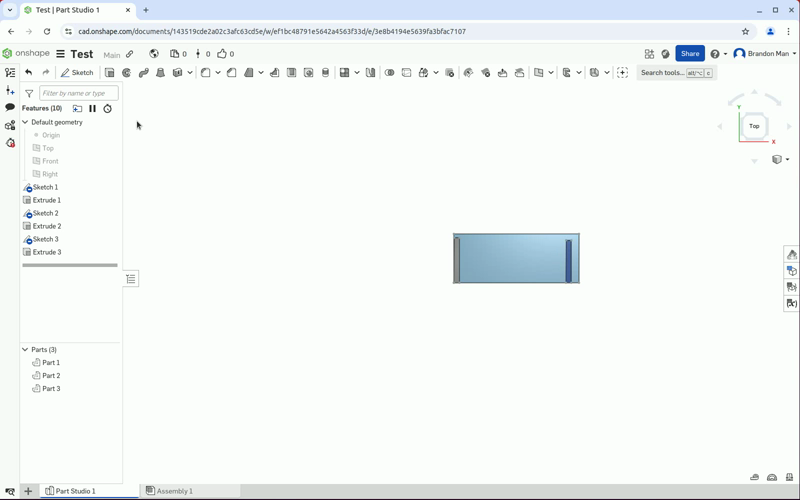
key(shift+7)
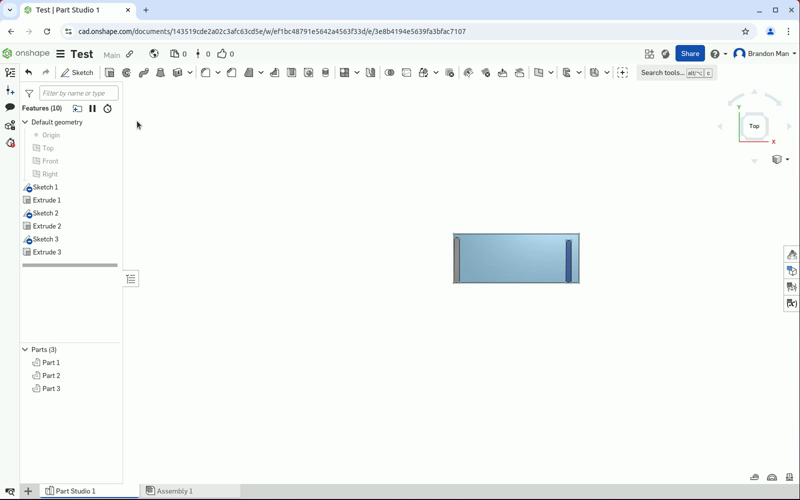
key(up, 3)
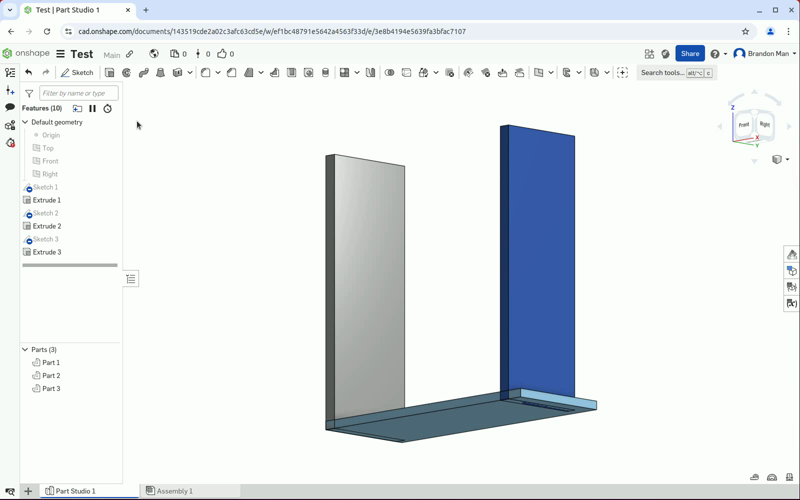
key(left, 3)
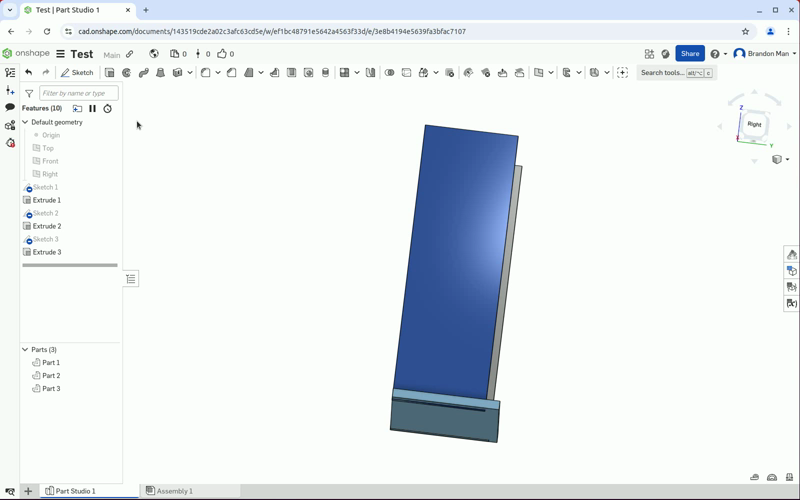
key(right, 3)
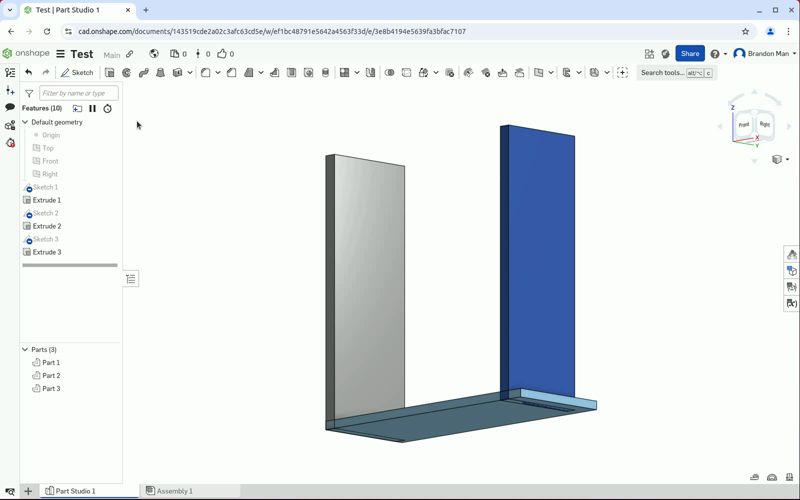
key(down, 3)
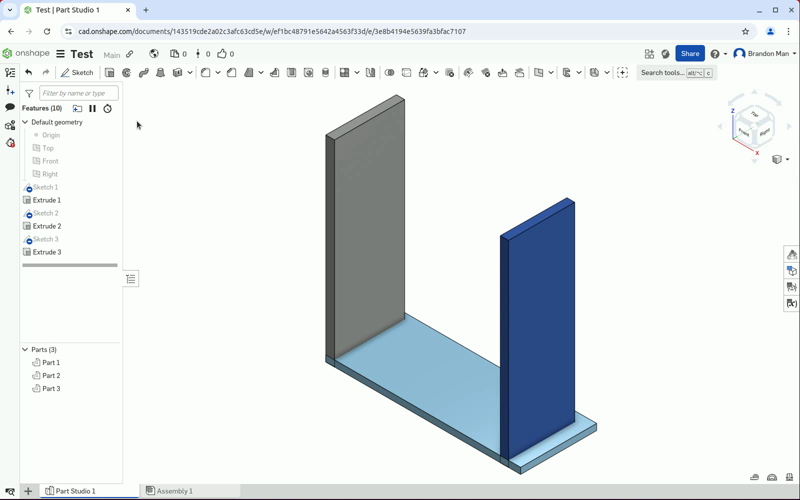
mouse_move(73, 189)
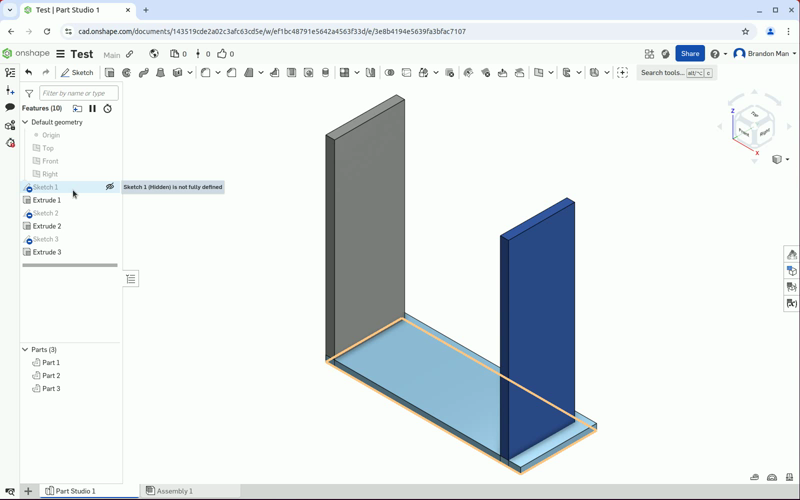
click(73, 189)